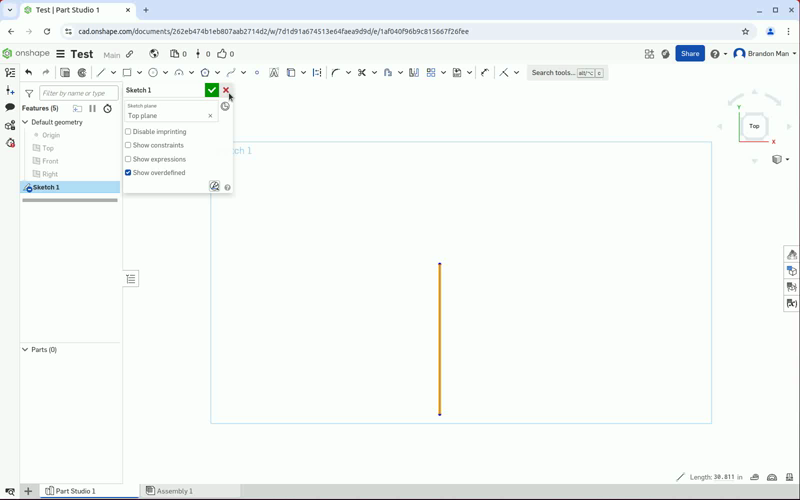
key(shift+h)
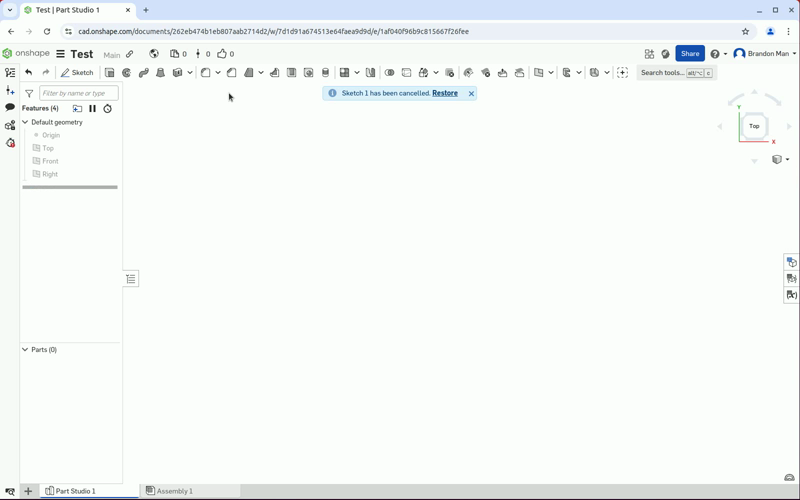
mouse_move(73, 352)
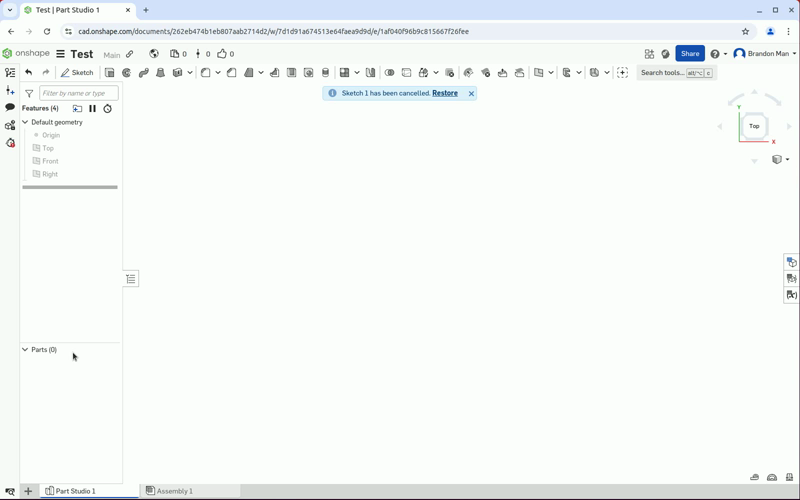
key(y)
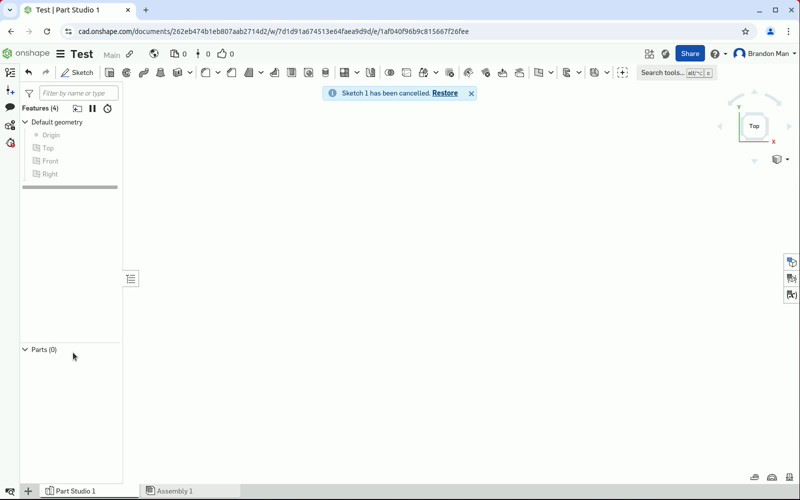
key(shift+p)
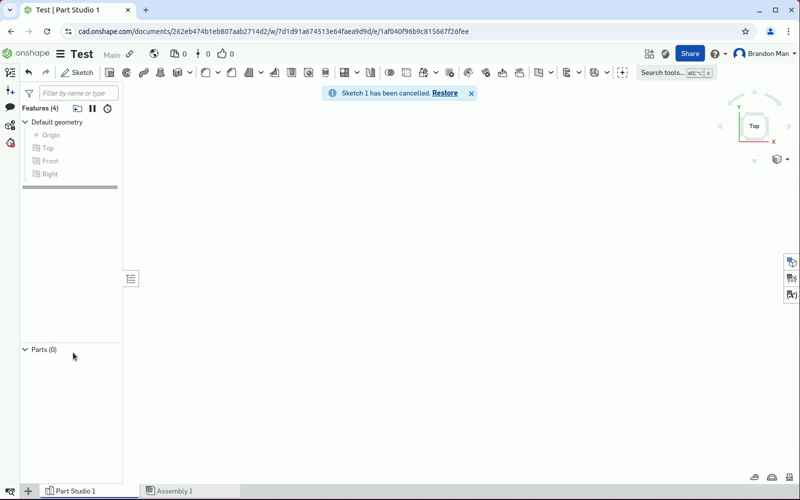
key(space)
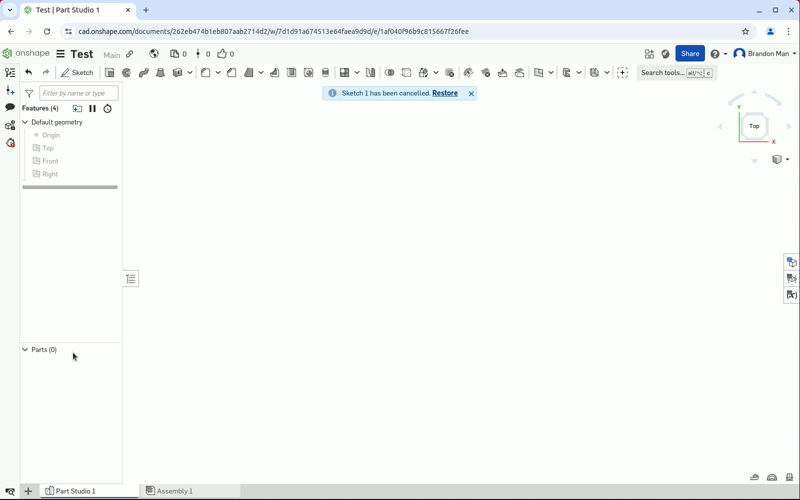
key_down(shift)
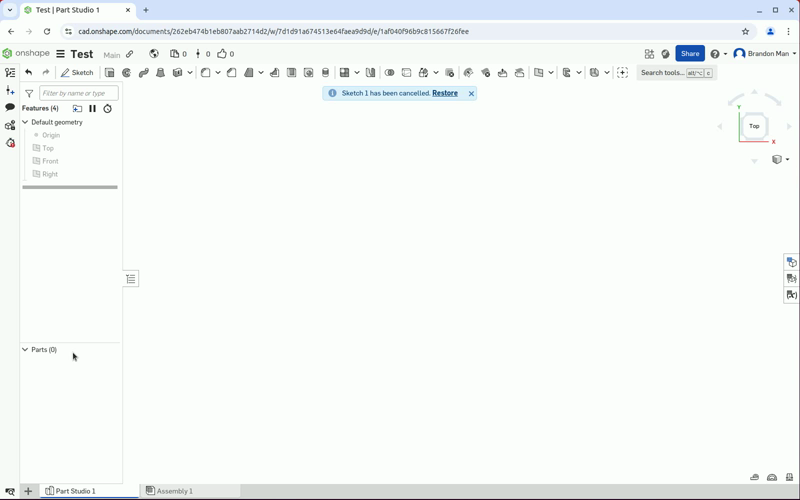
key(up)
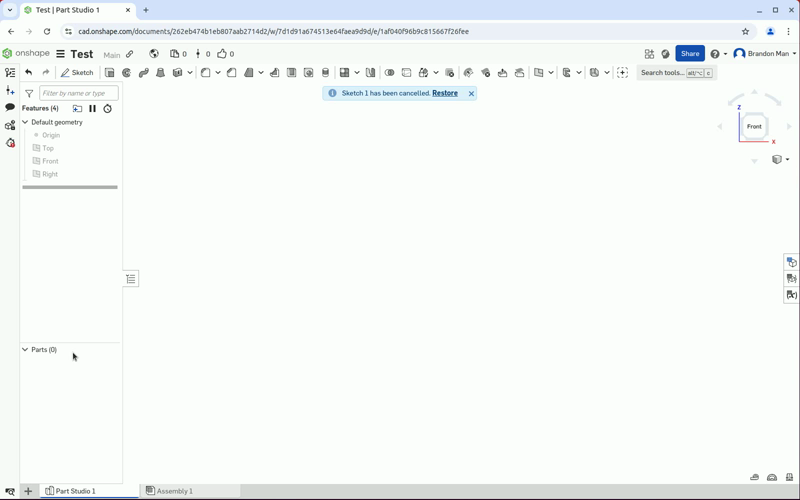
key_up(shift)
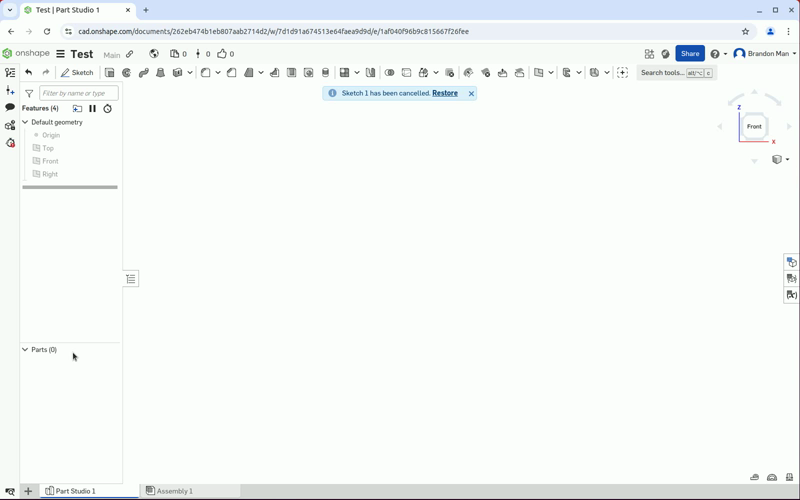
key(space)
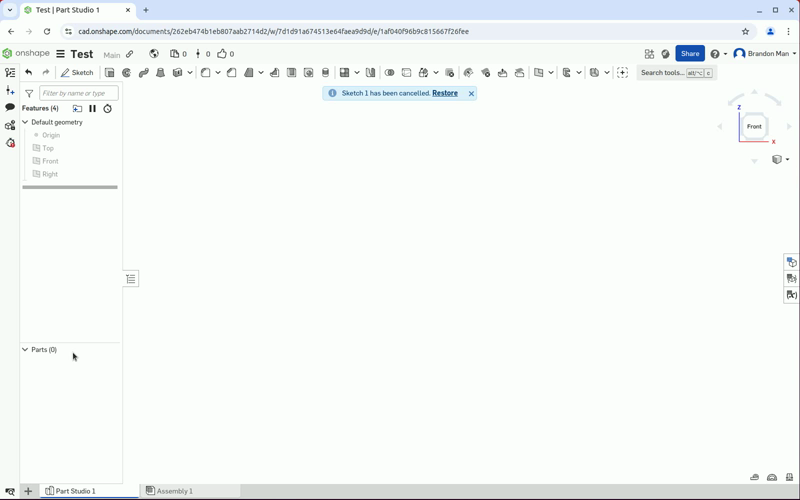
key_down(shift)
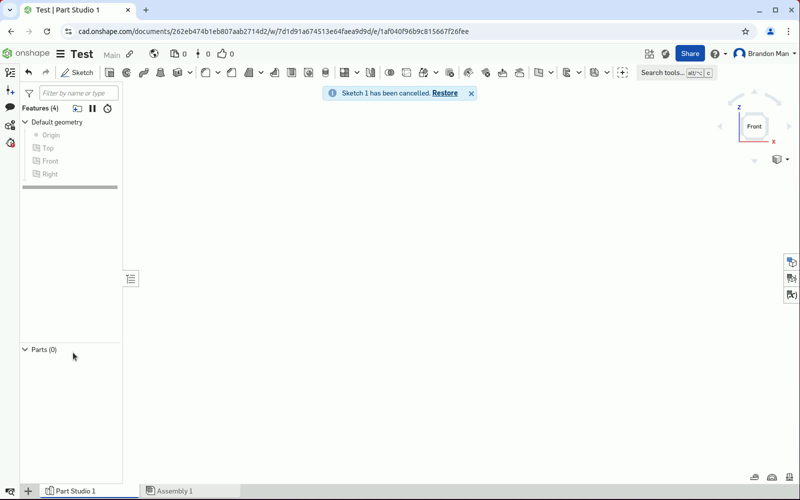
key(left)
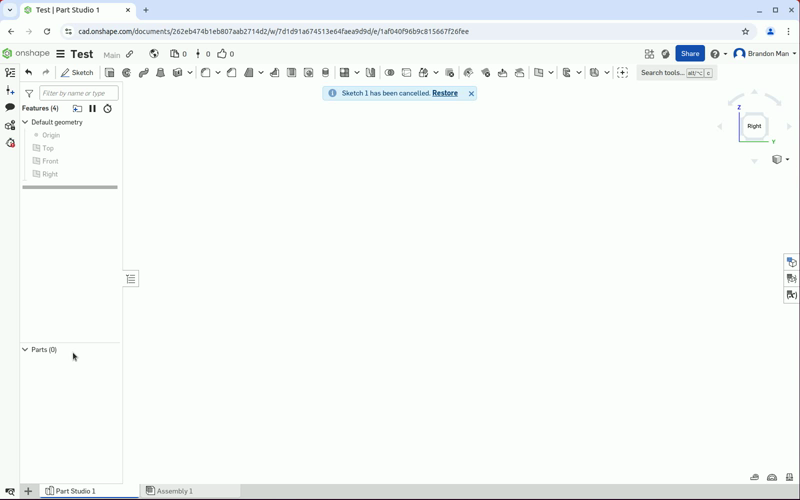
key_up(shift)
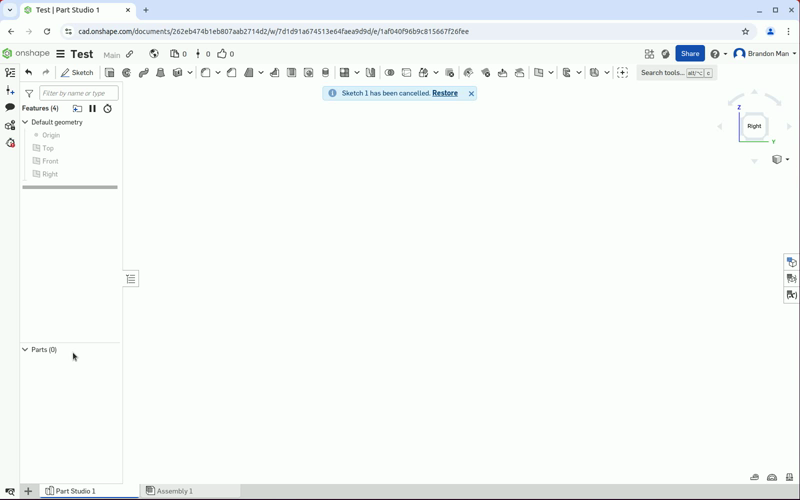
mouse_move(73, 352)
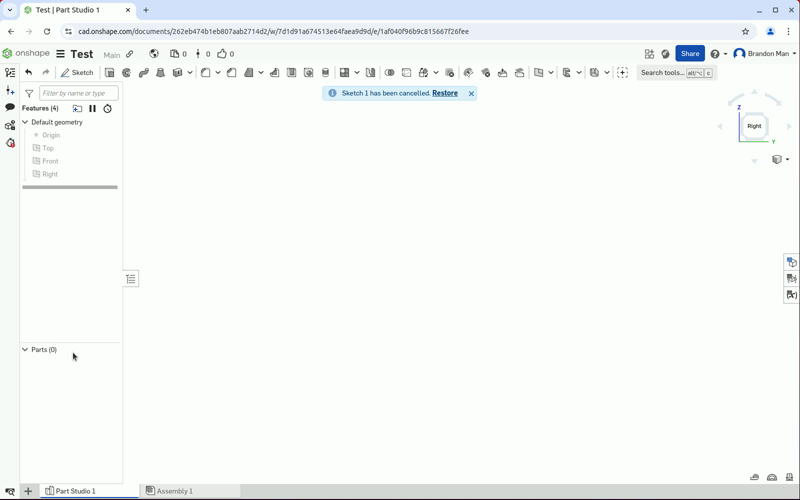
key(shift+y)
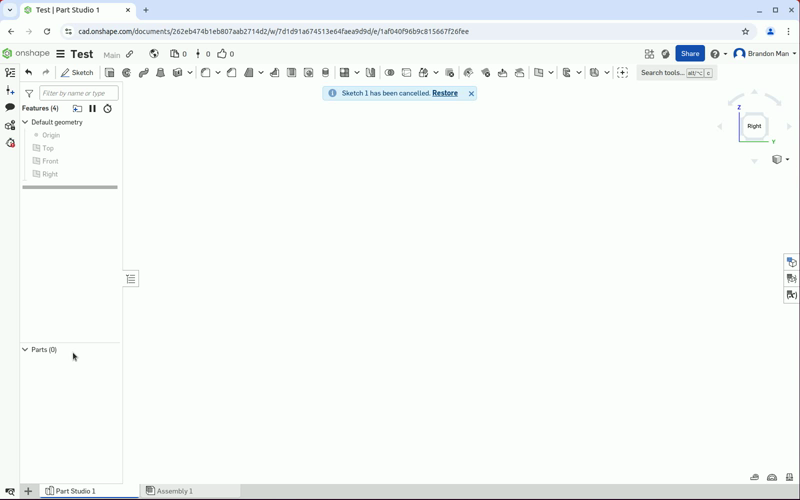
key(shift+s)
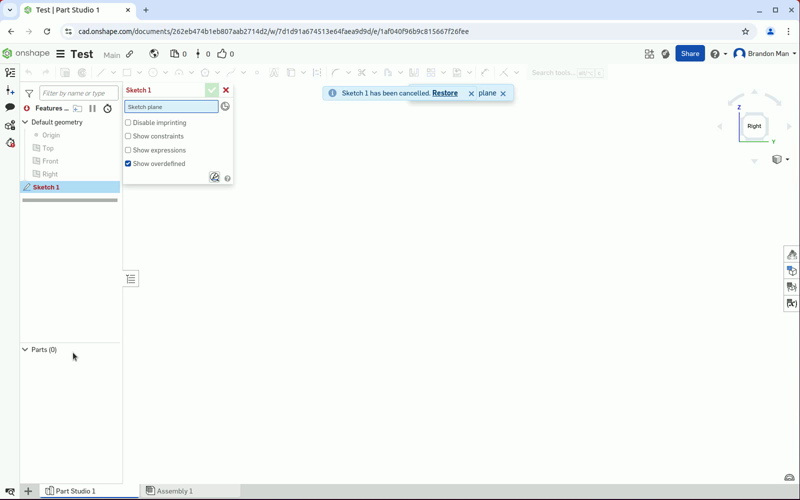
mouse_move(73, 176)
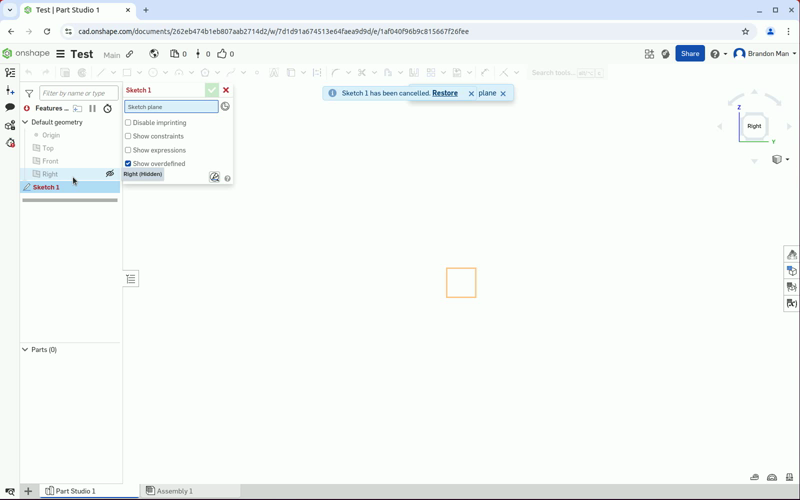
click(73, 176)
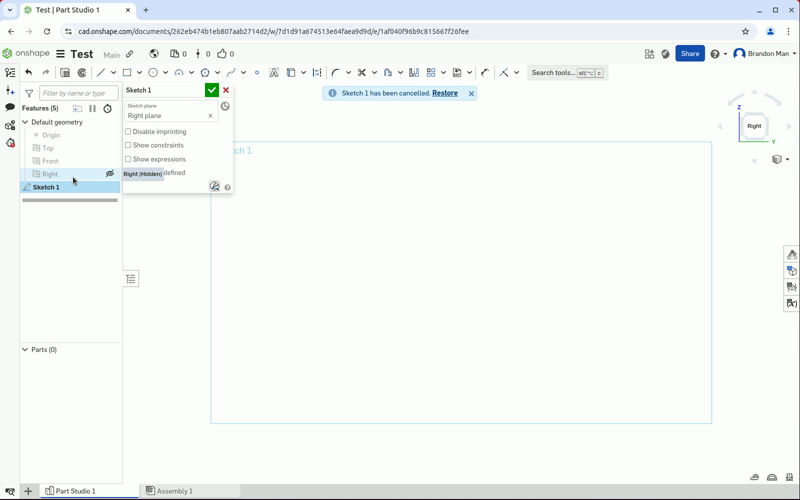
mouse_move(73, 352)
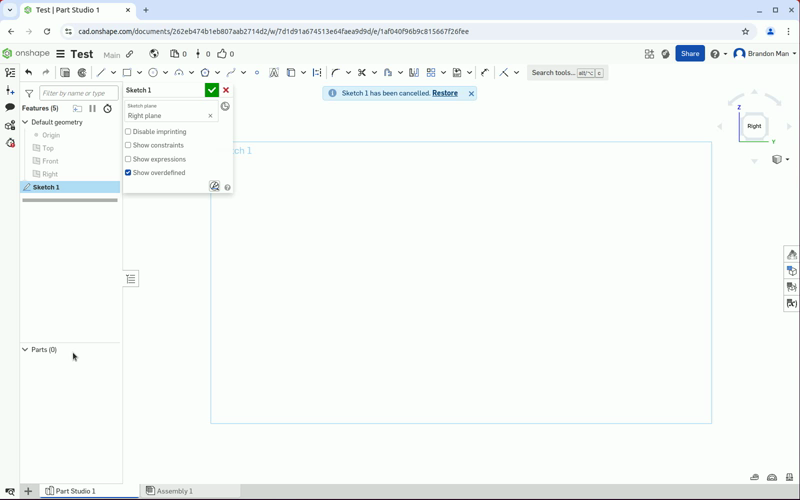
key(y)
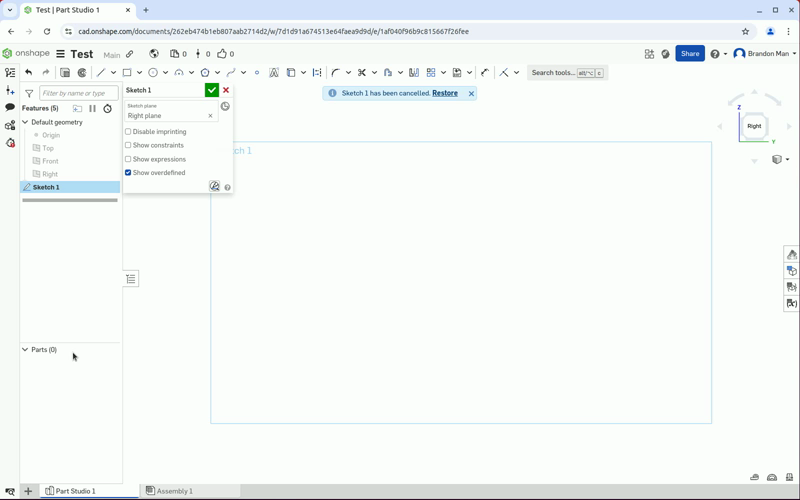
key(l)
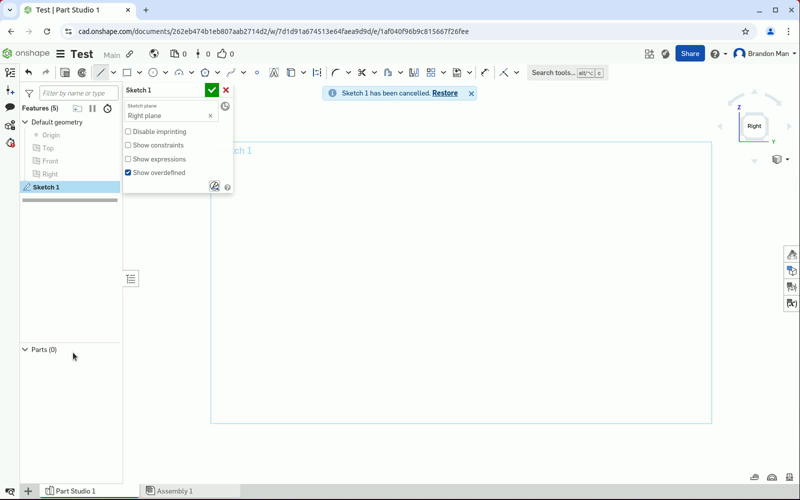
key_down(shift)
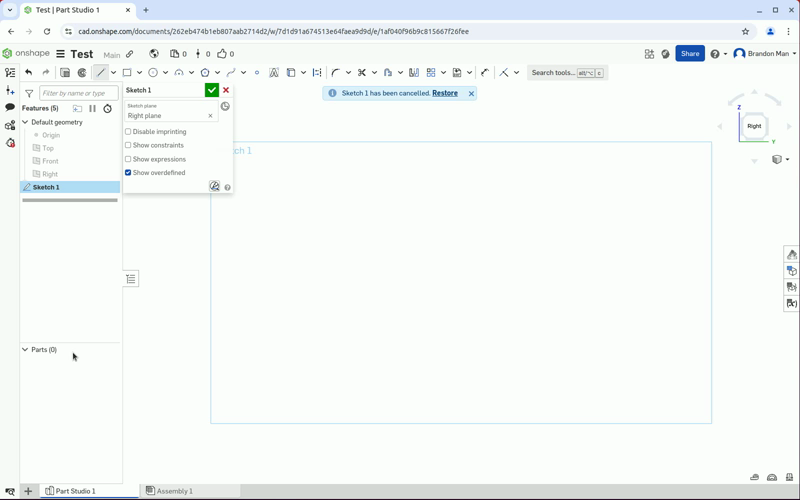
mouse_move(399, 293)
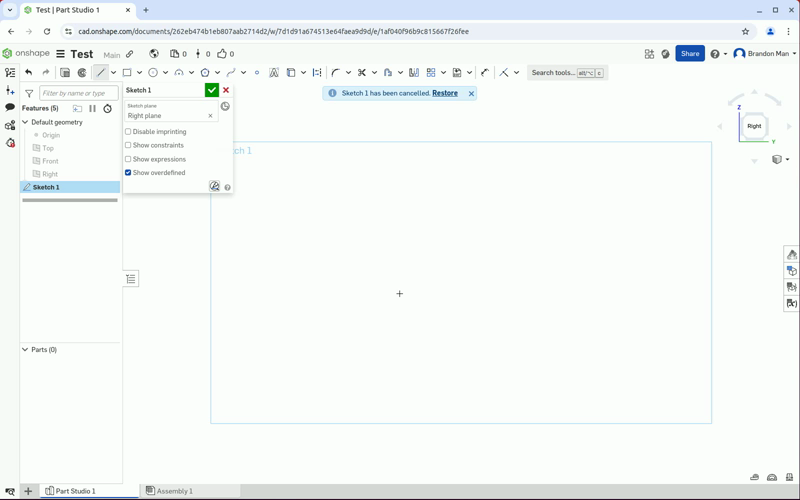
click(399, 293)
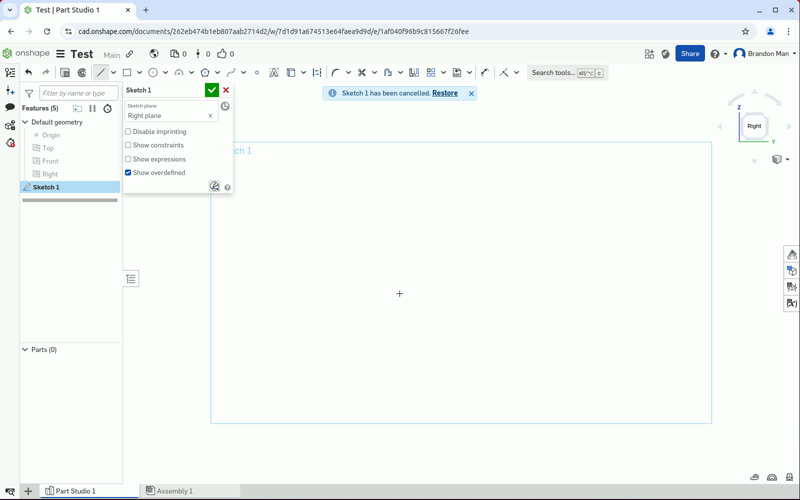
key_up(shift)
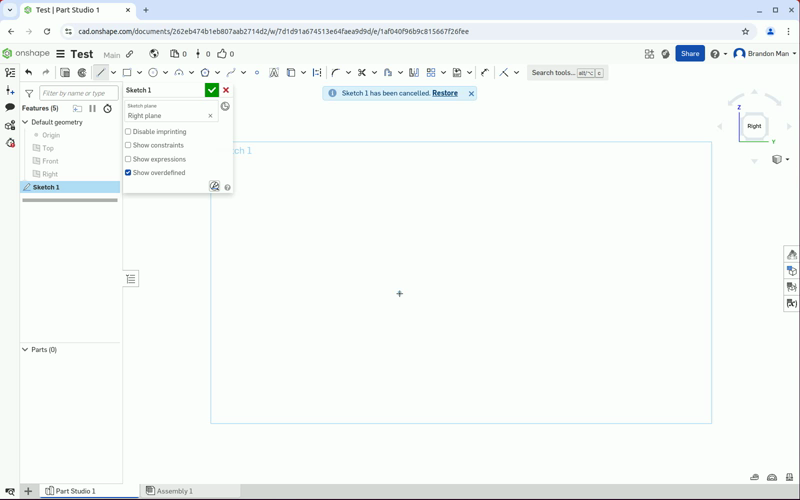
key_down(shift)
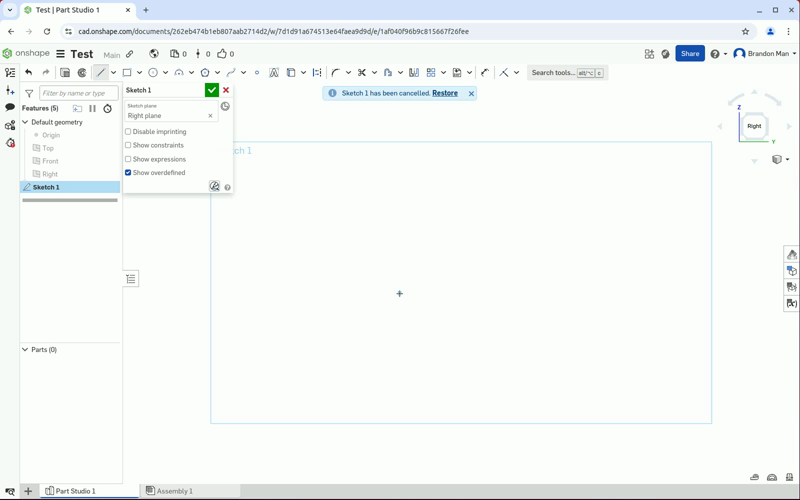
mouse_move(522, 293)
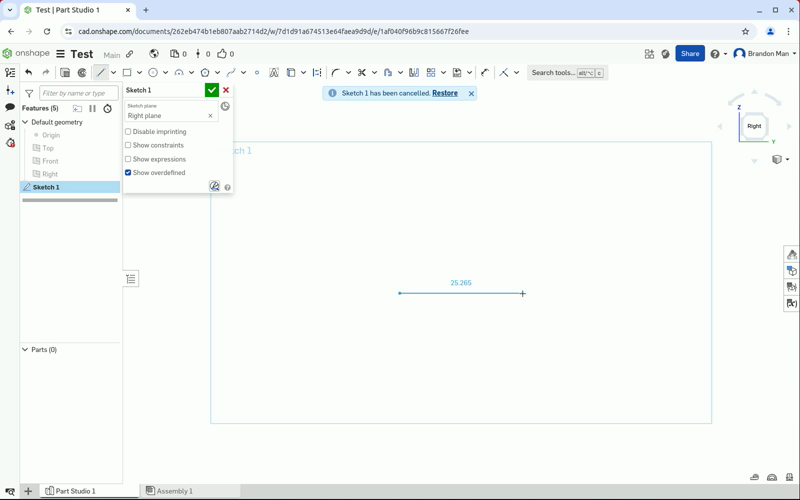
click(522, 293)
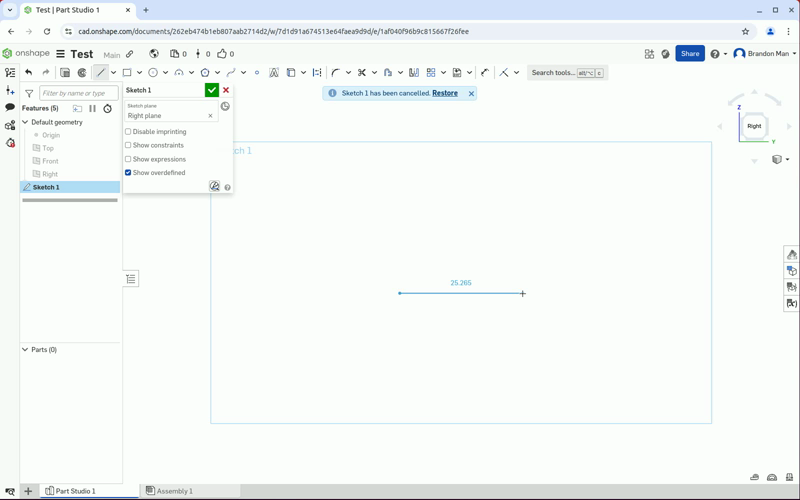
key_up(shift)
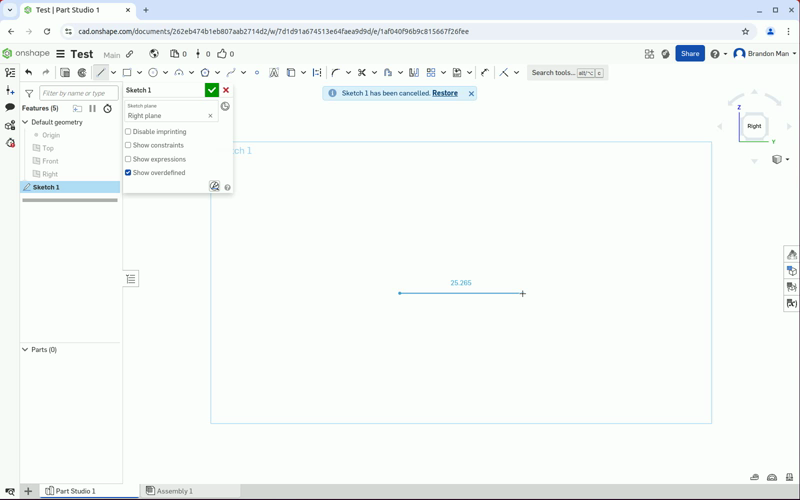
key_down(shift)
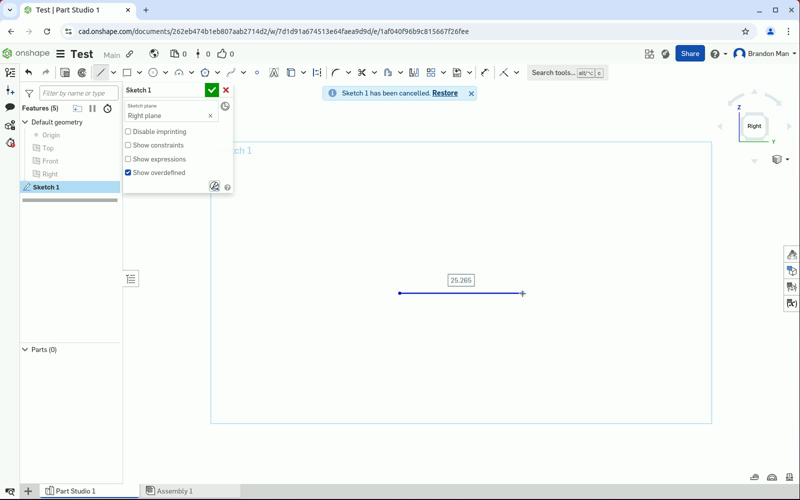
mouse_move(522, 170)
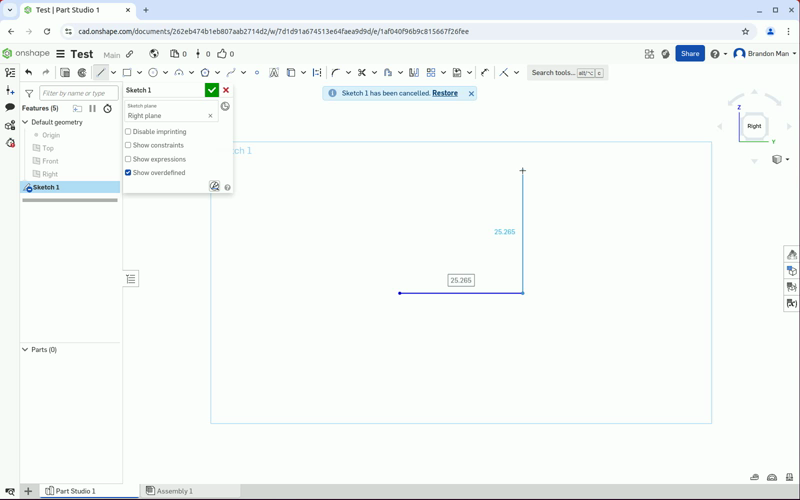
click(522, 170)
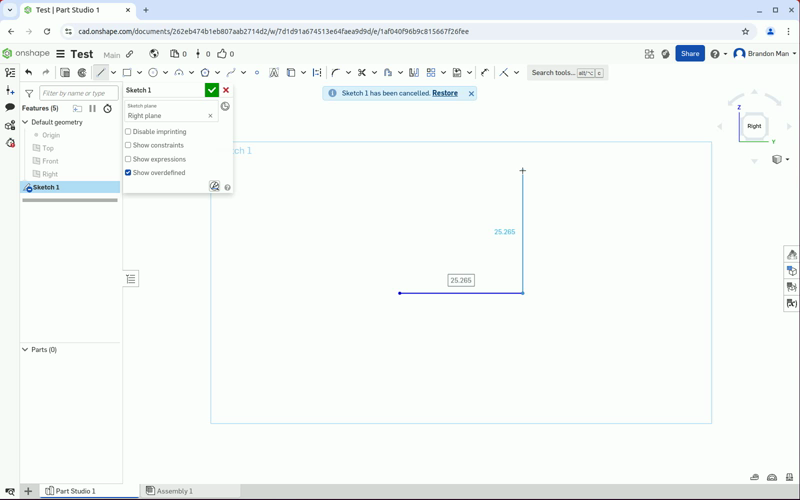
key_up(shift)
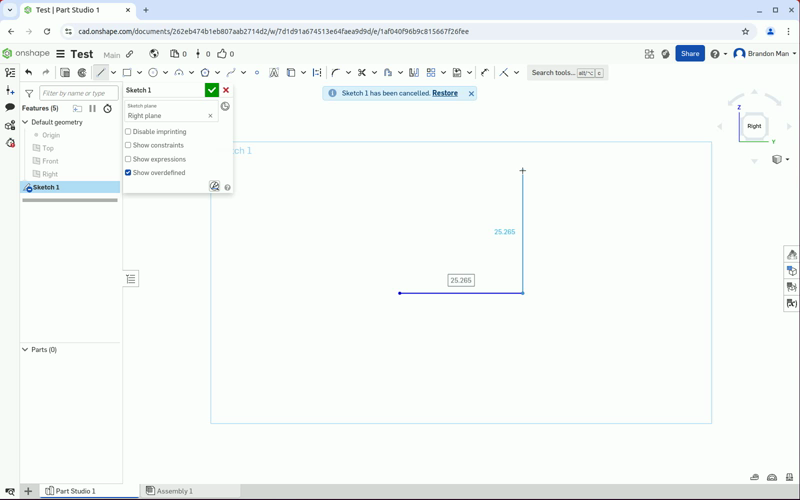
key_down(shift)
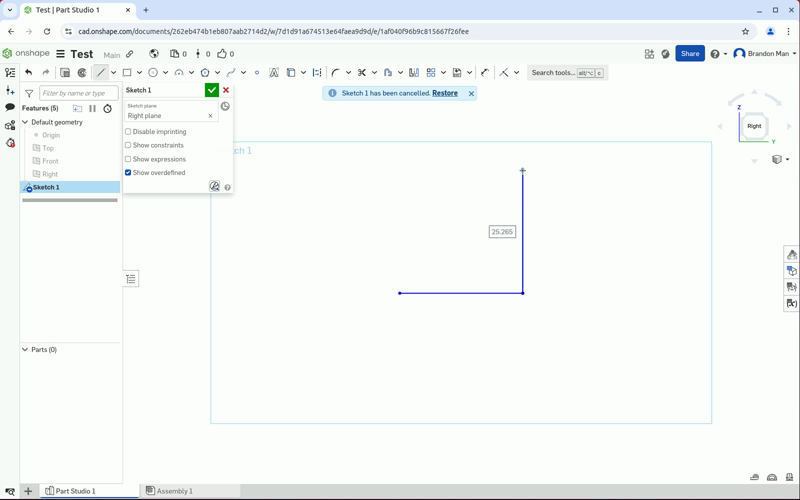
mouse_move(552, 170)
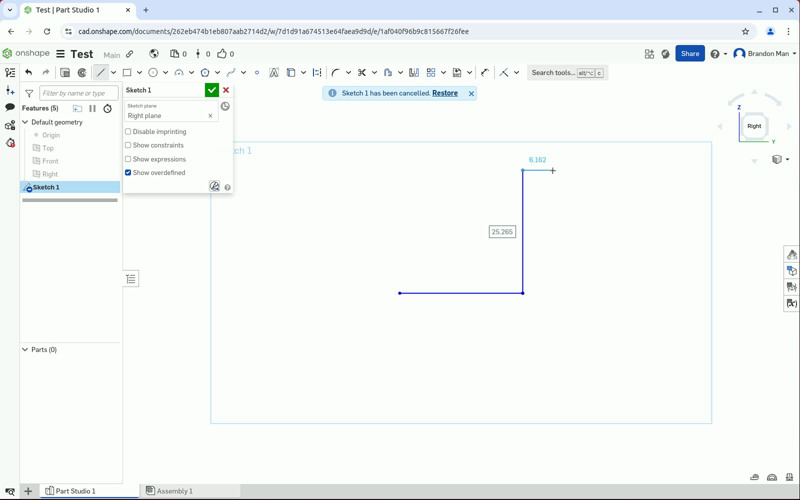
mouse_move(491, 170)
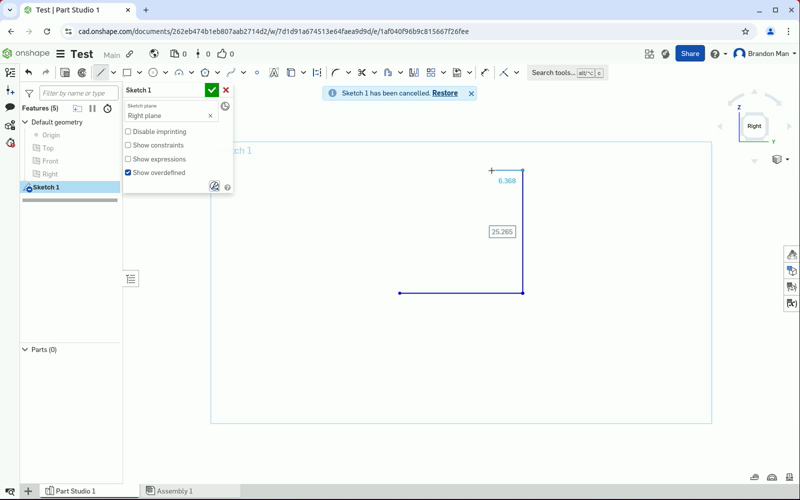
click(491, 170)
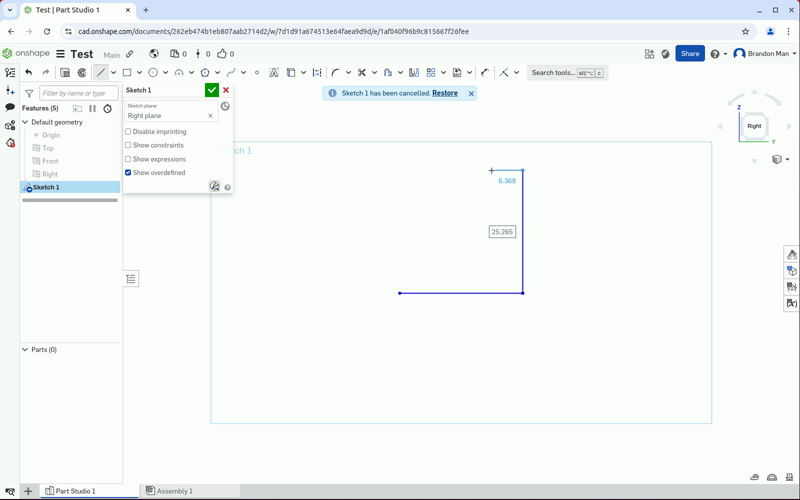
key_up(shift)
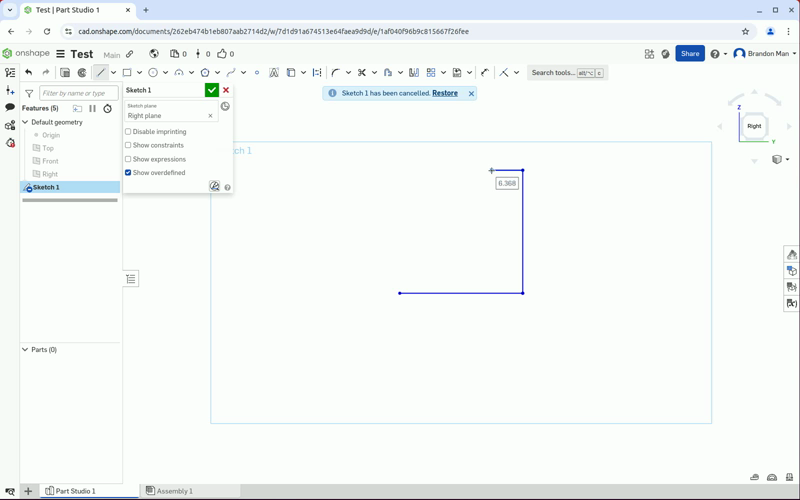
key_down(shift)
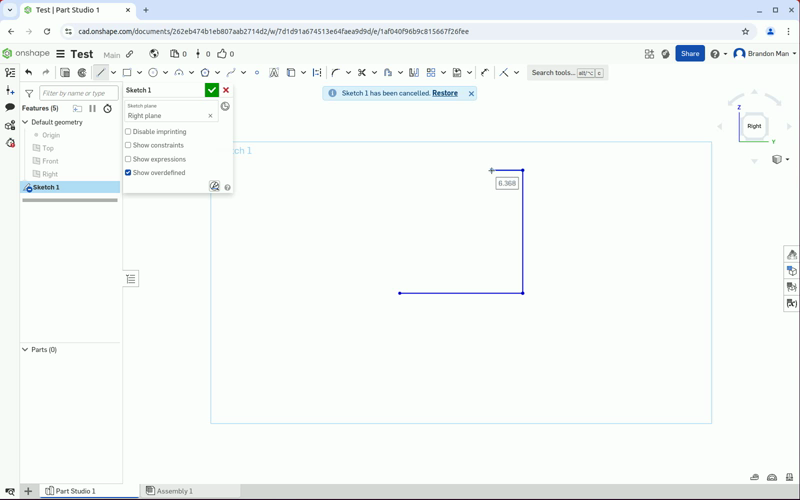
mouse_move(521, 170)
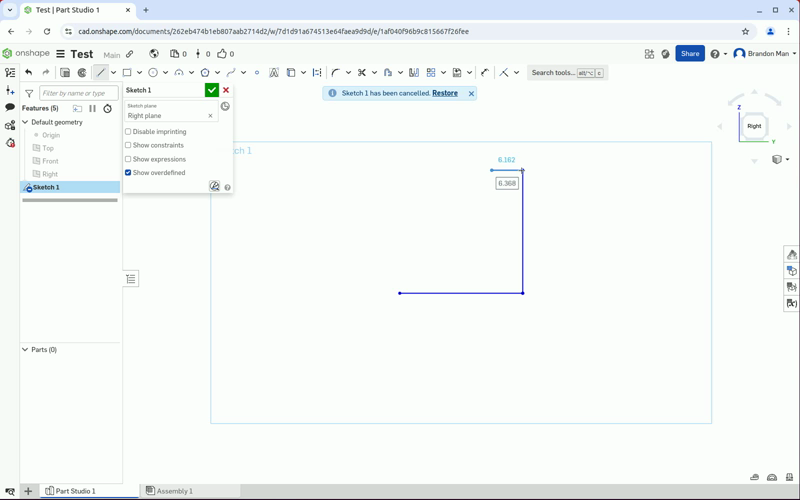
mouse_move(461, 201)
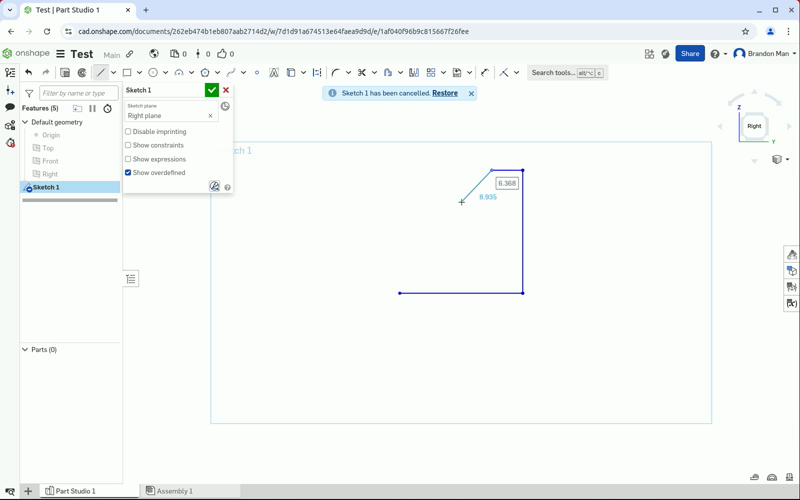
click(461, 201)
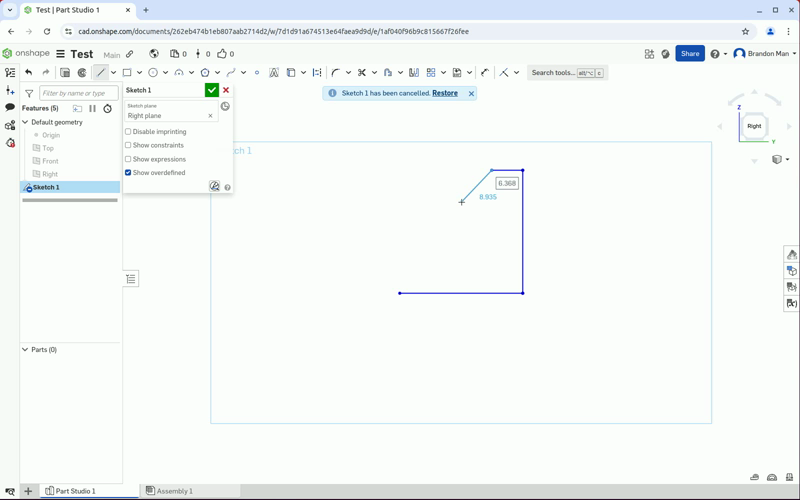
key_up(shift)
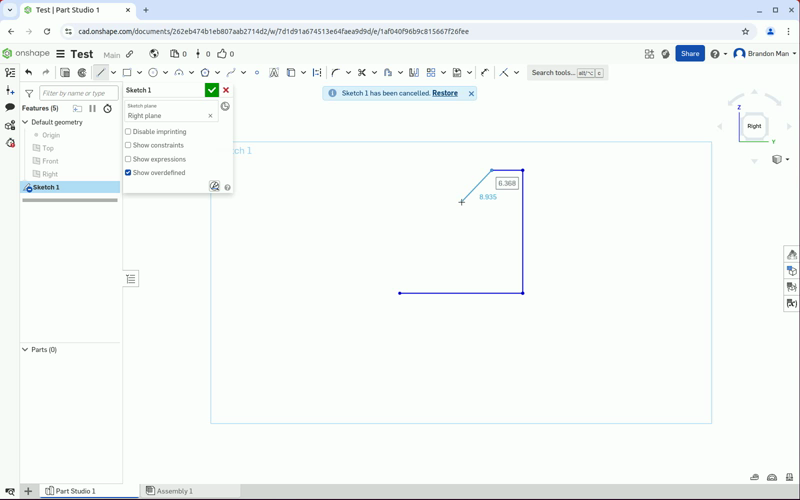
key_down(shift)
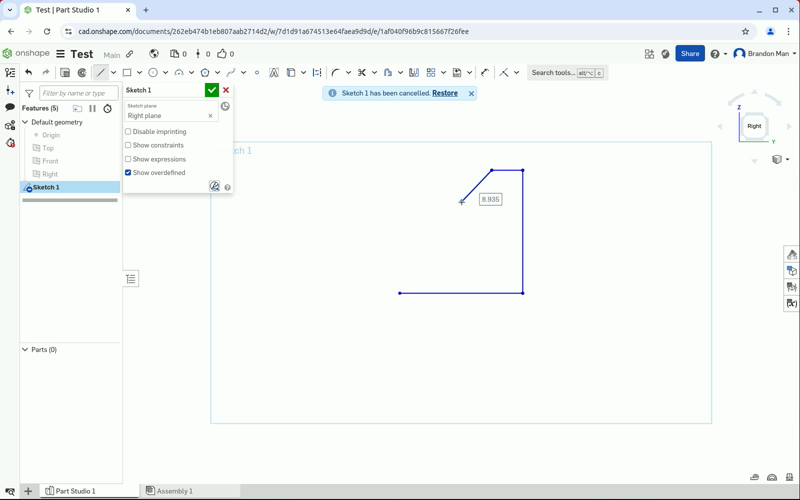
mouse_move(492, 201)
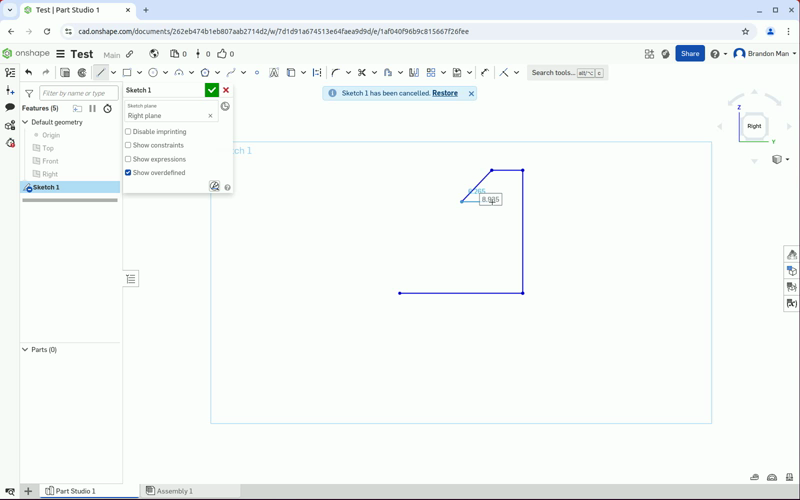
mouse_move(431, 170)
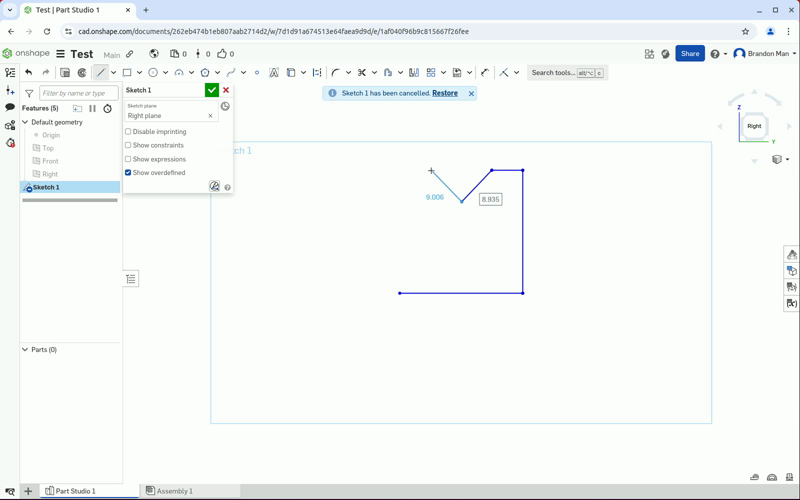
click(431, 170)
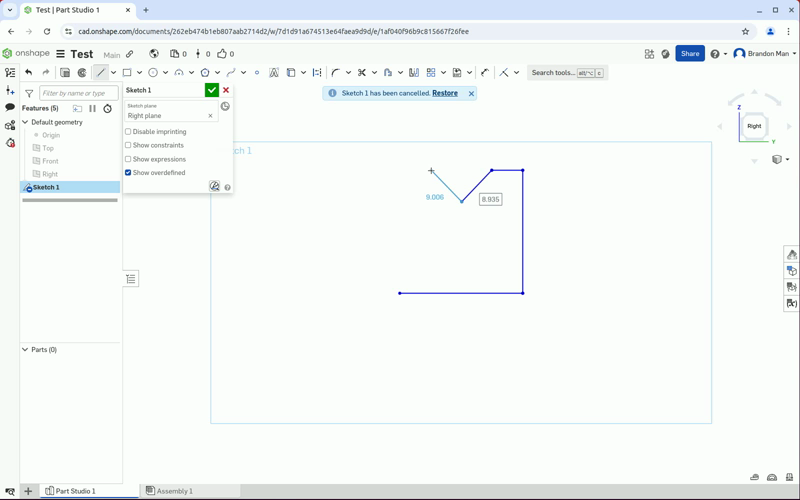
key_up(shift)
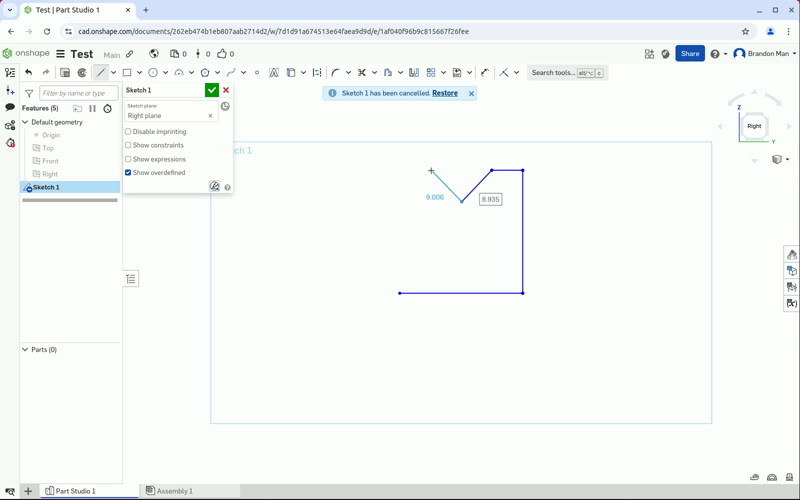
key_down(shift)
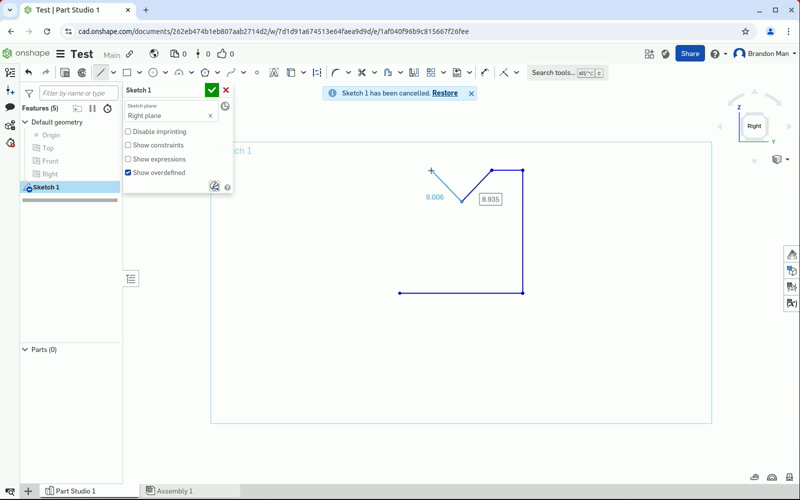
mouse_move(461, 170)
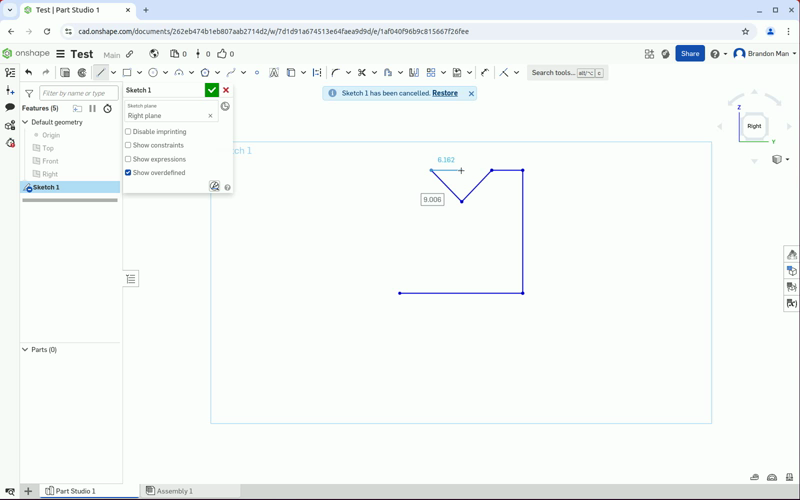
mouse_move(399, 170)
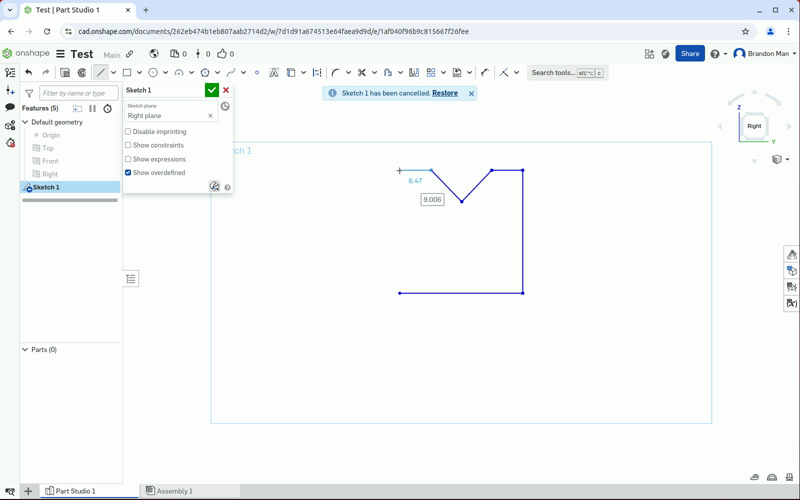
click(399, 170)
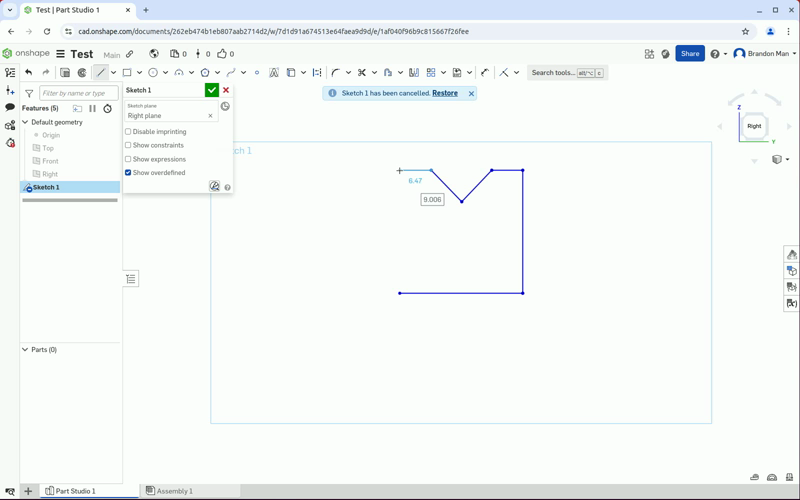
key_up(shift)
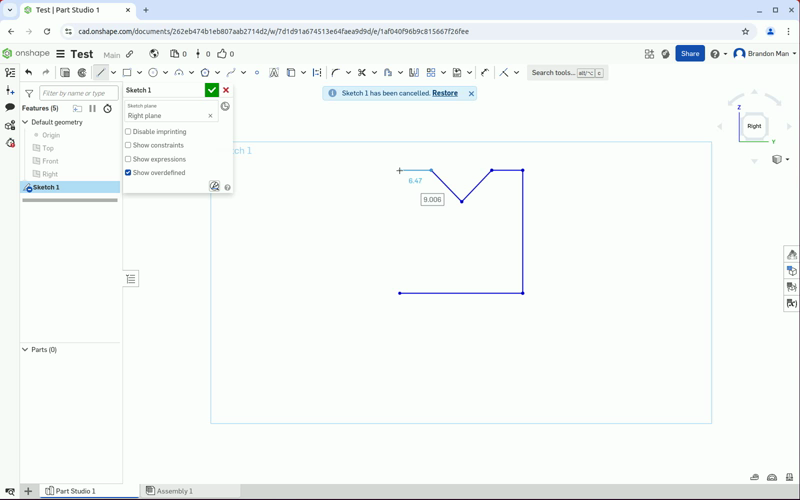
key_down(shift)
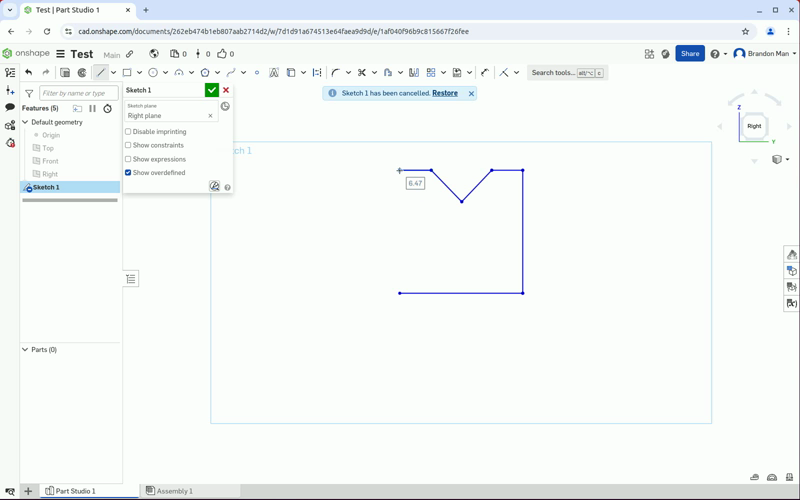
mouse_move(399, 293)
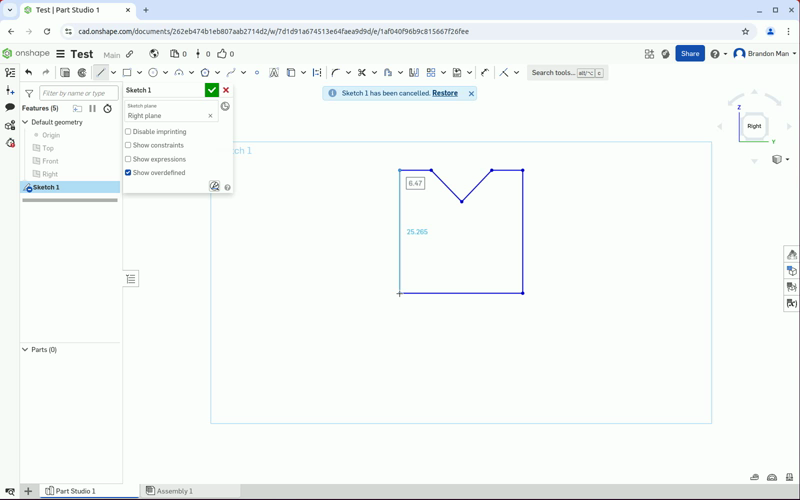
key_up(shift)
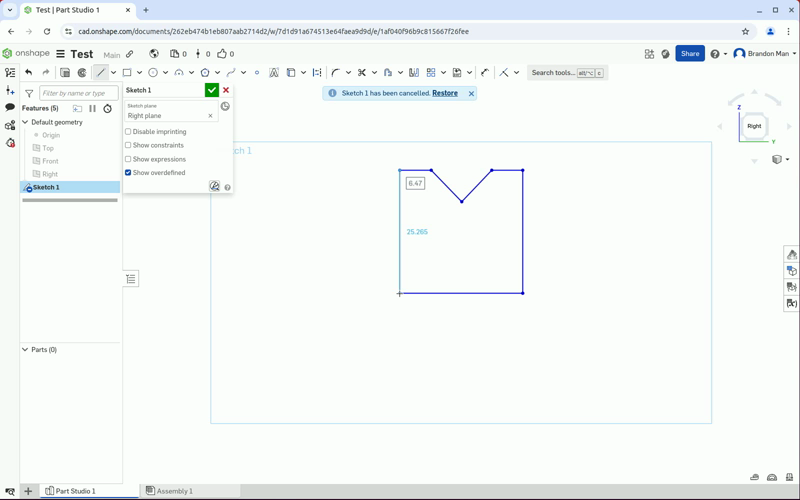
click(399, 293)
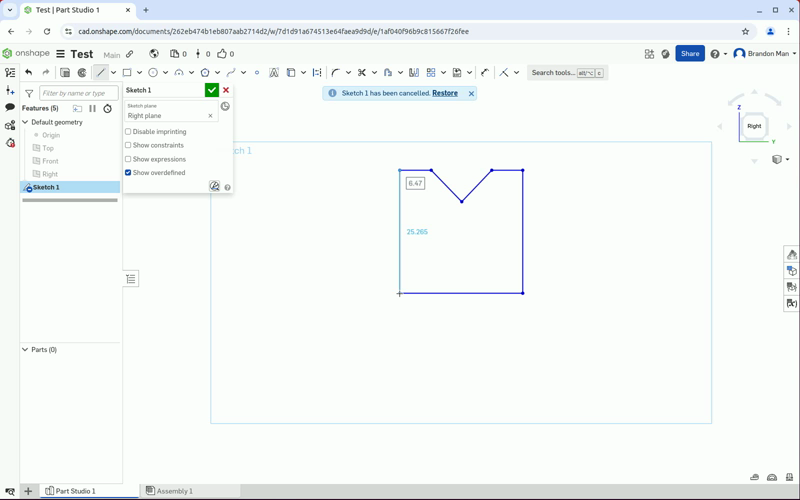
key(esc)
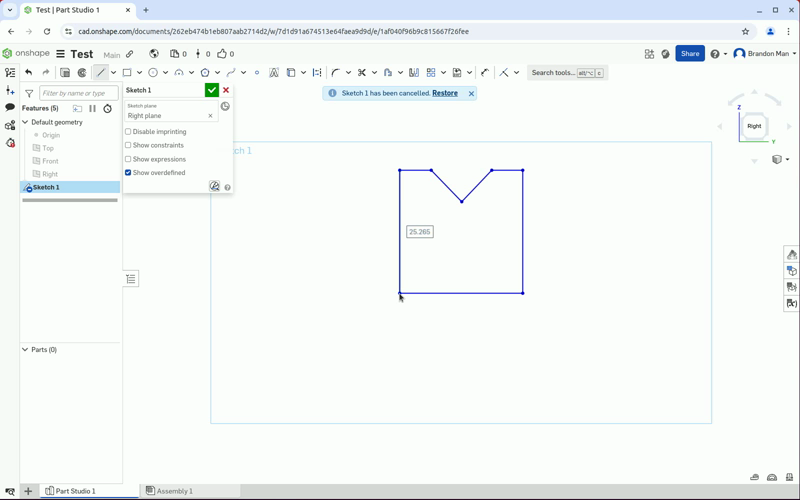
key(c)
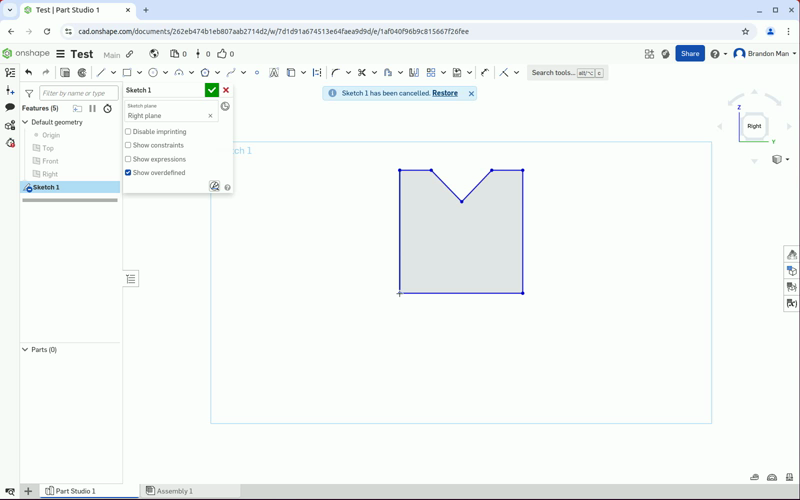
key_down(shift)
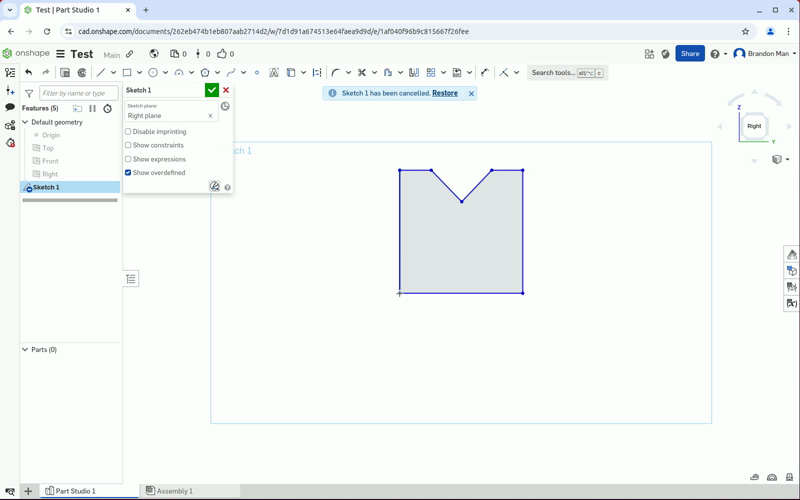
mouse_move(410, 282)
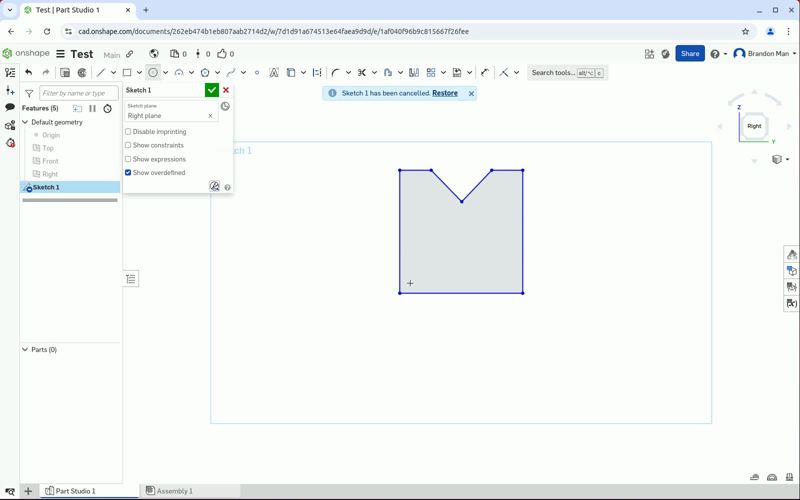
click(410, 282)
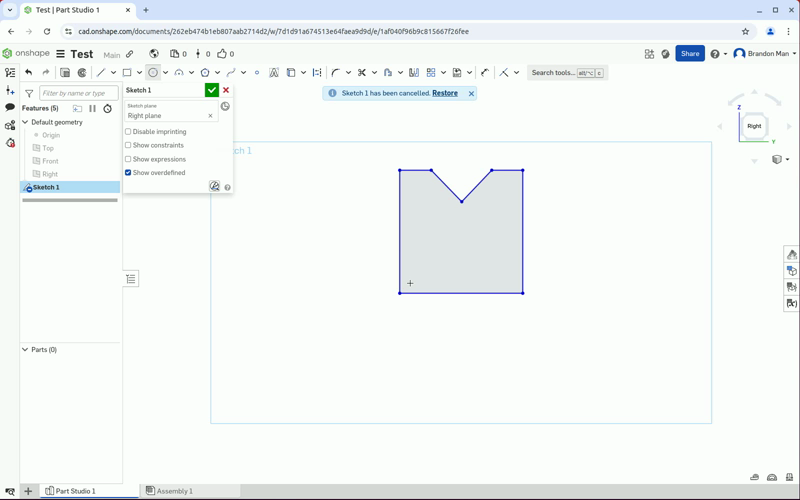
key_up(shift)
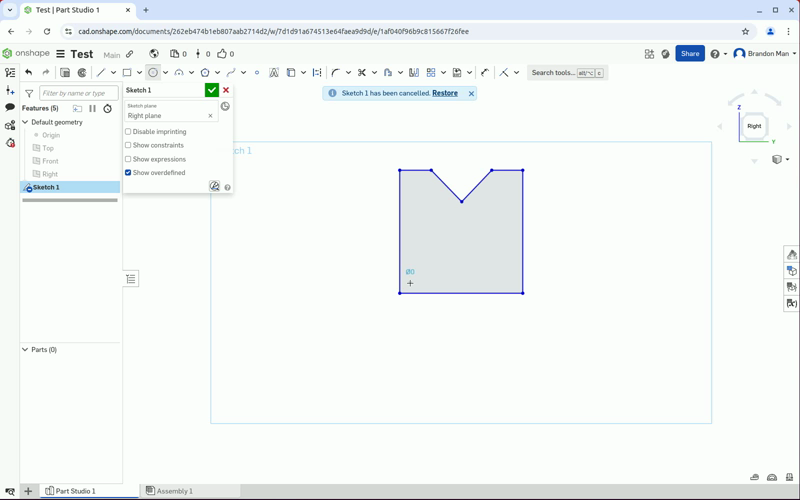
mouse_move(417, 282)
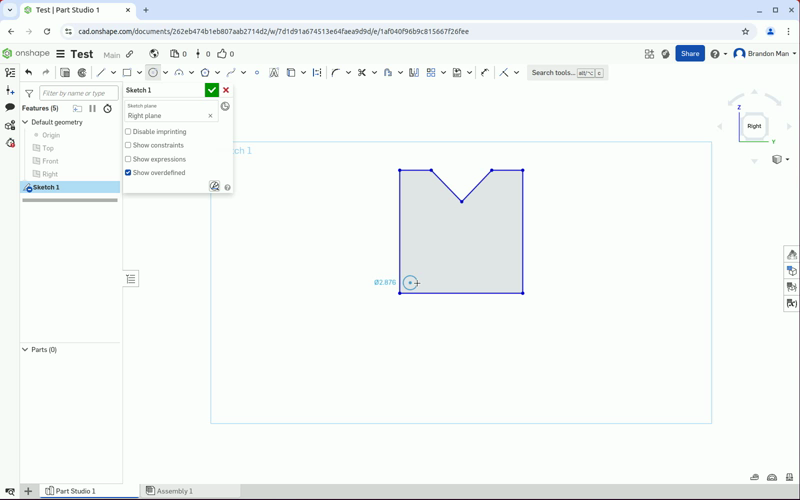
click(417, 282)
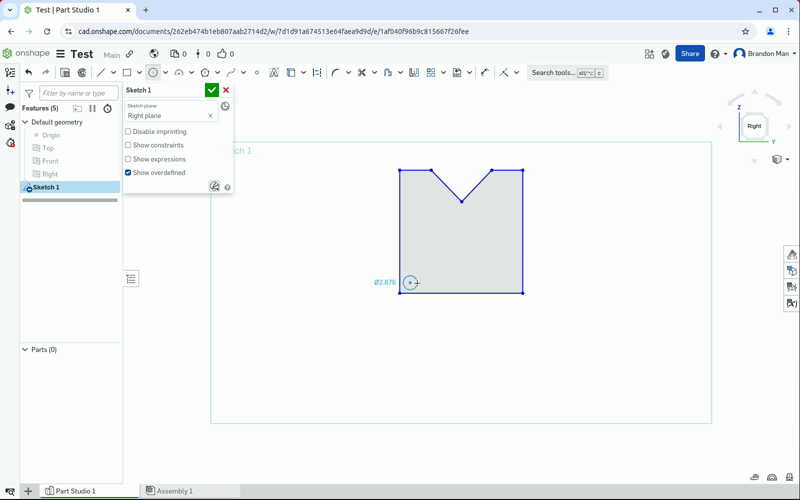
key(esc)
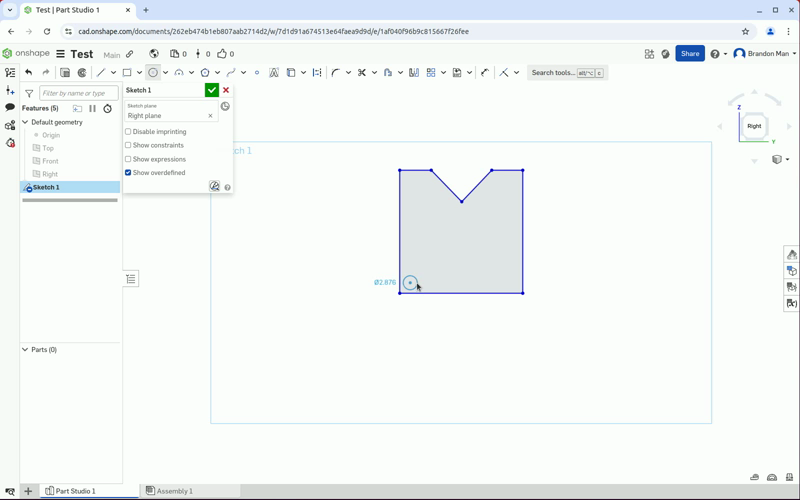
key(c)
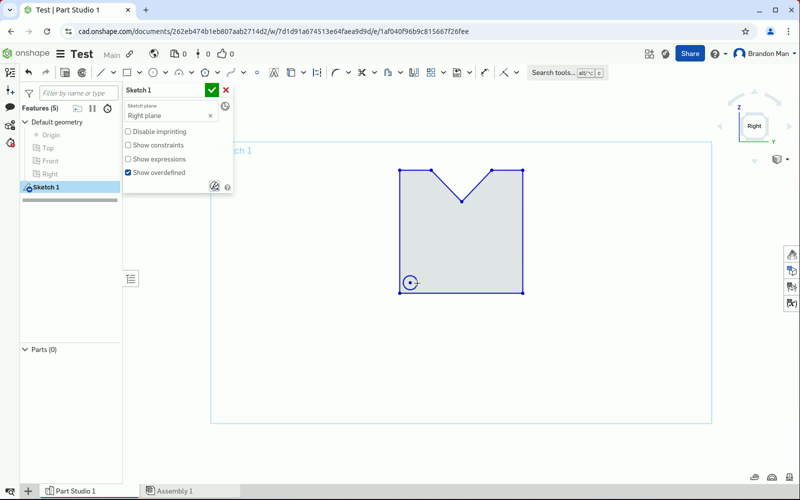
key_down(shift)
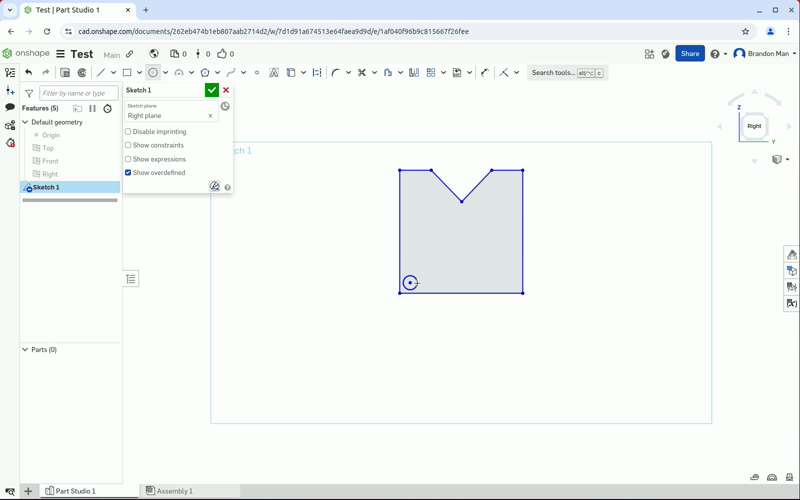
mouse_move(420, 262)
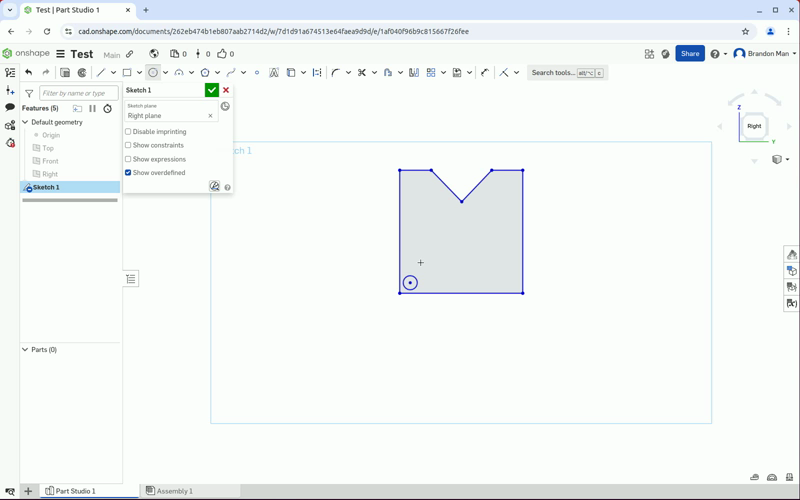
click(420, 262)
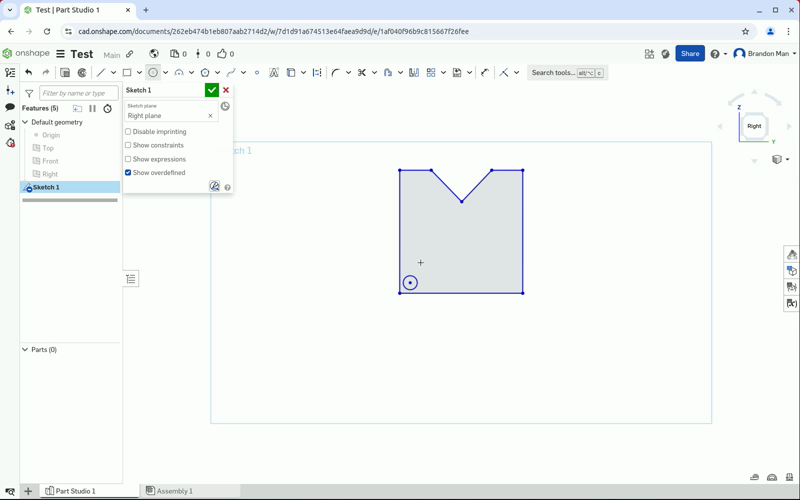
key_up(shift)
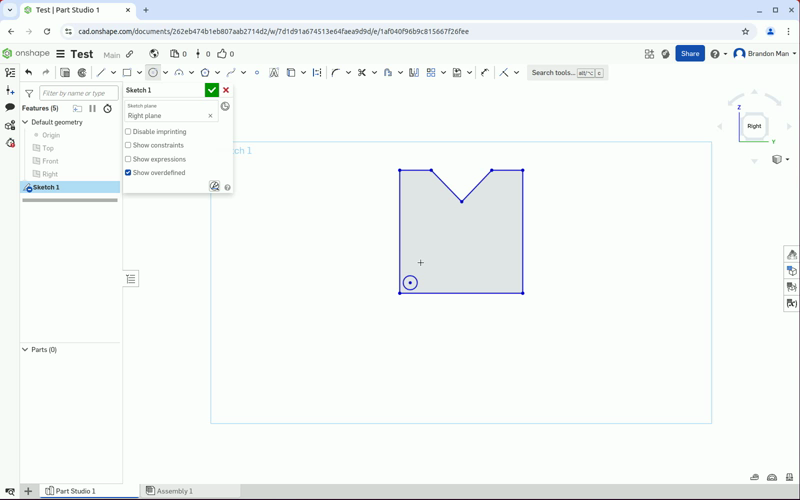
mouse_move(427, 262)
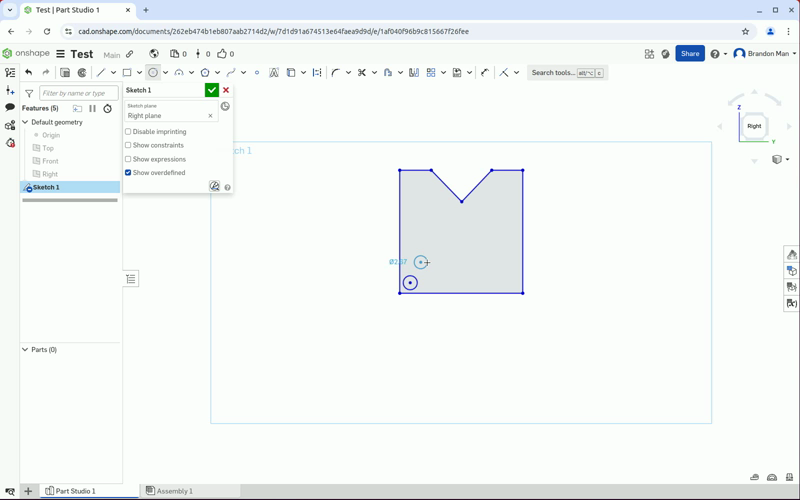
click(427, 262)
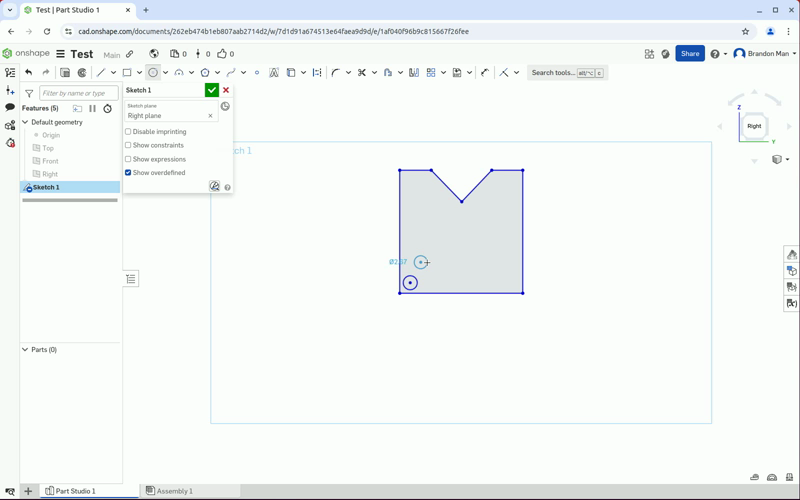
key(esc)
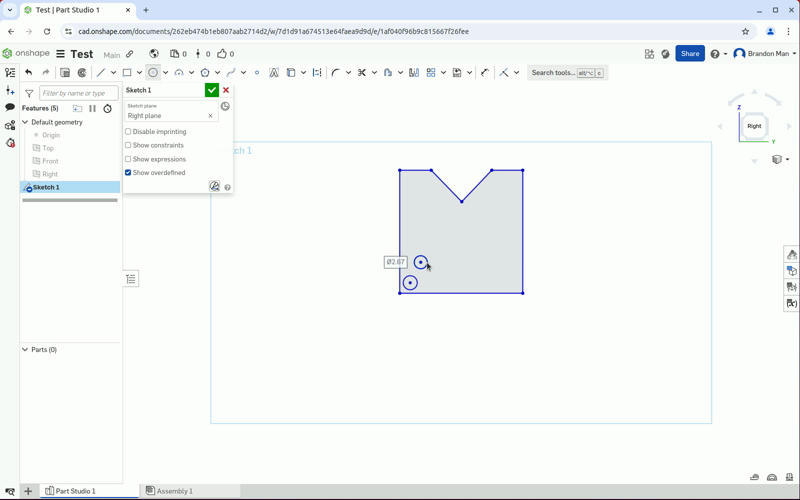
key(c)
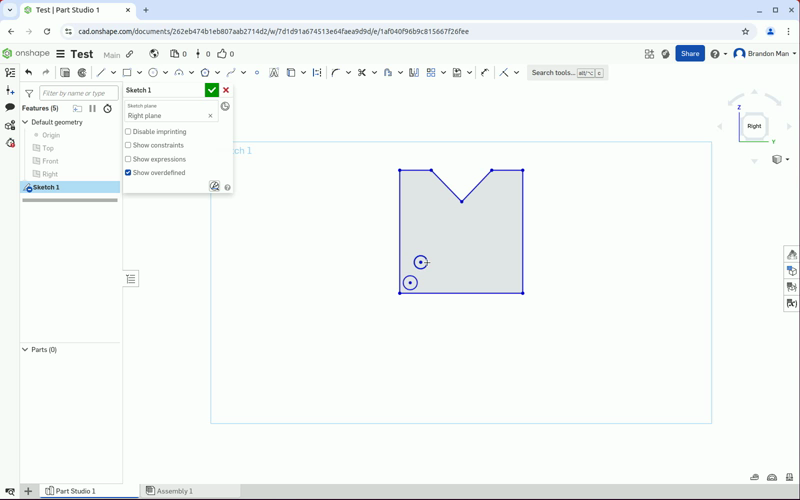
key_down(shift)
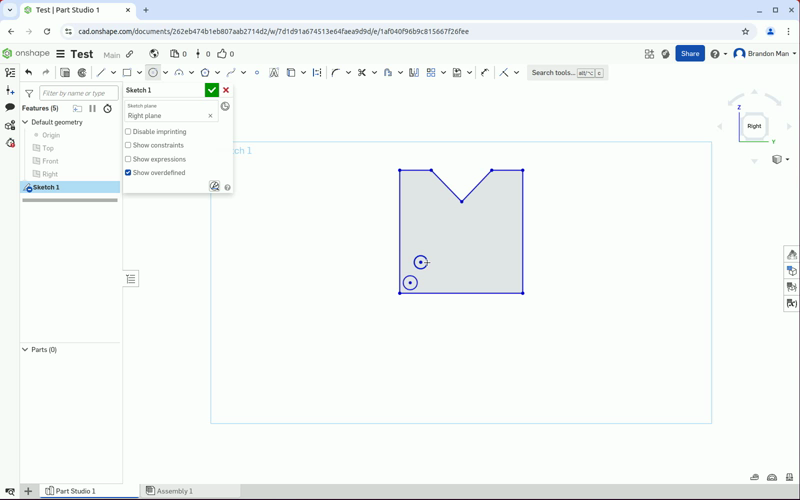
mouse_move(461, 262)
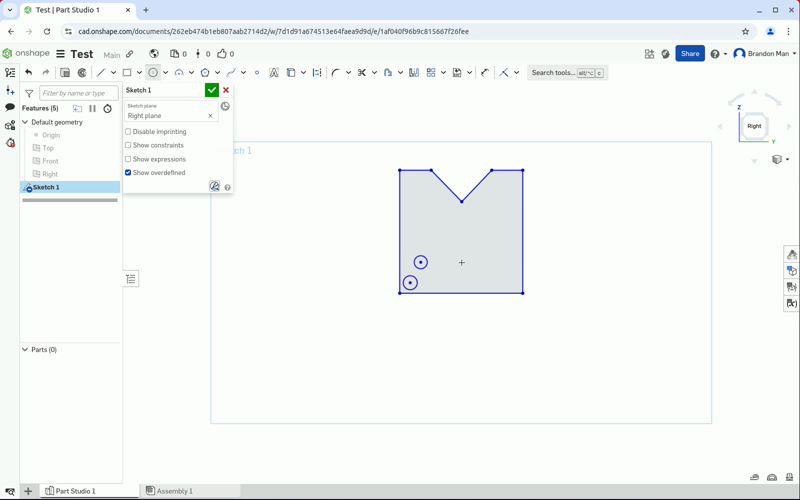
click(461, 262)
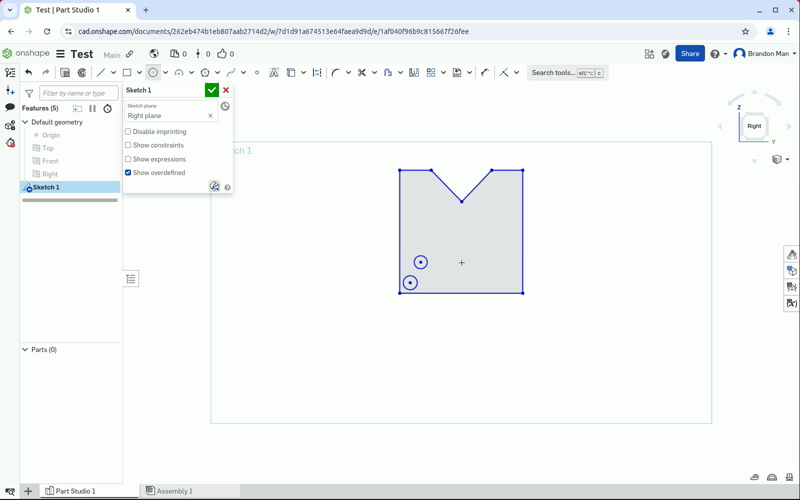
key_up(shift)
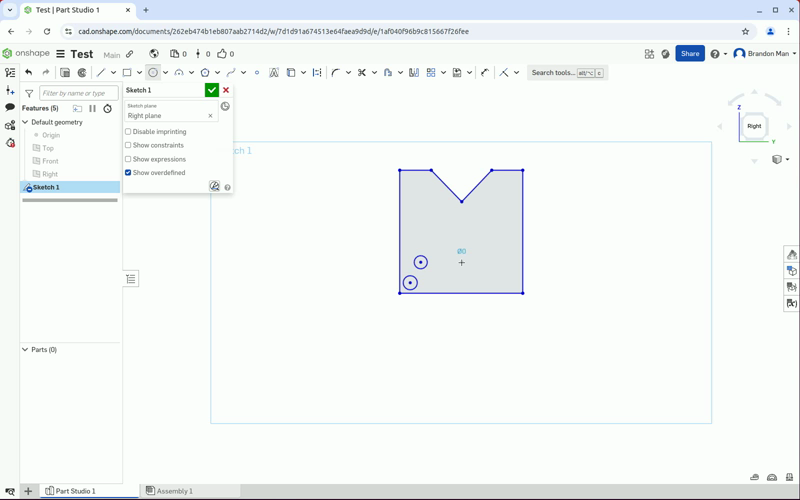
mouse_move(468, 262)
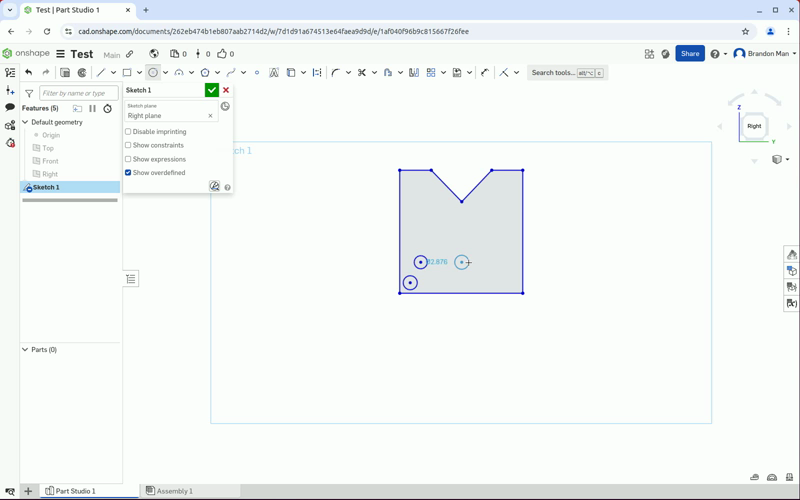
click(468, 262)
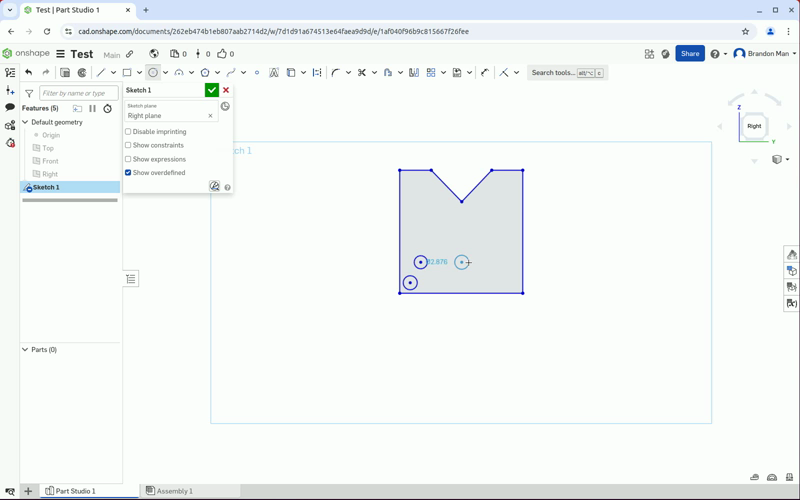
key(esc)
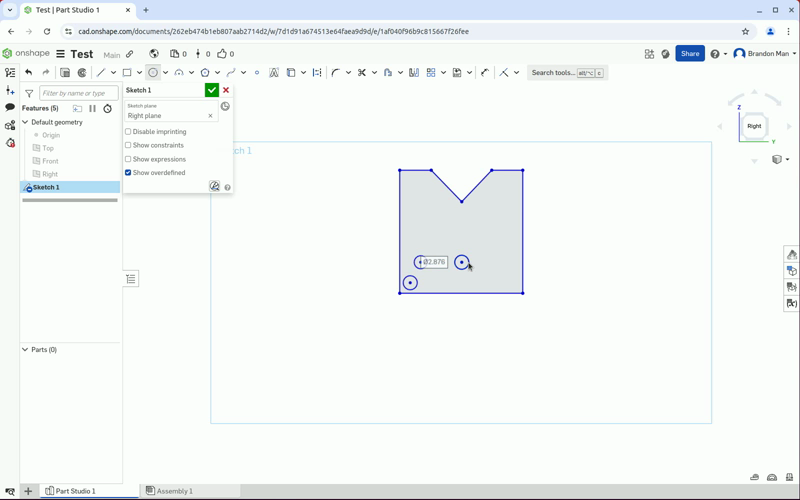
key(c)
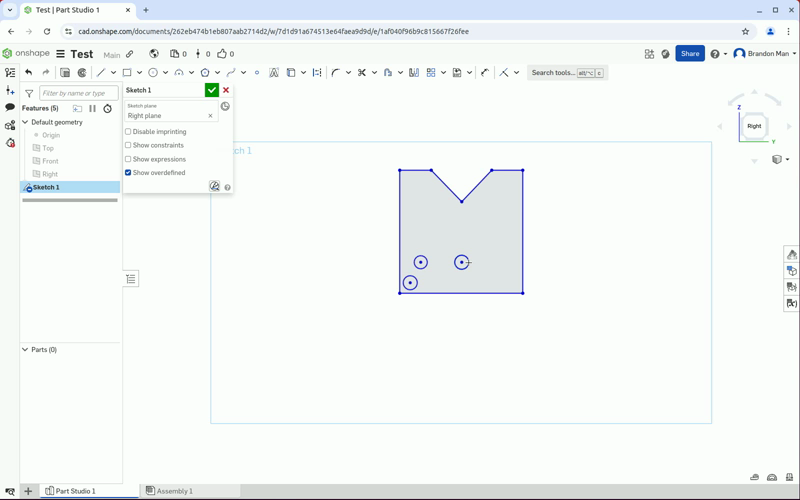
key_down(shift)
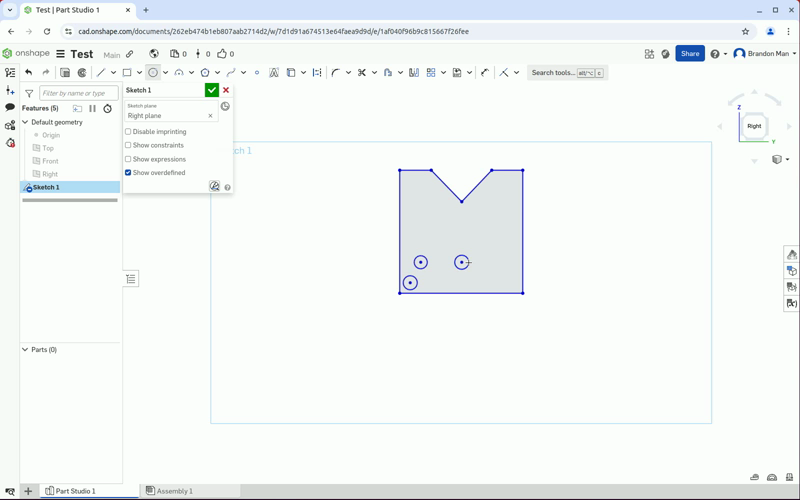
mouse_move(502, 262)
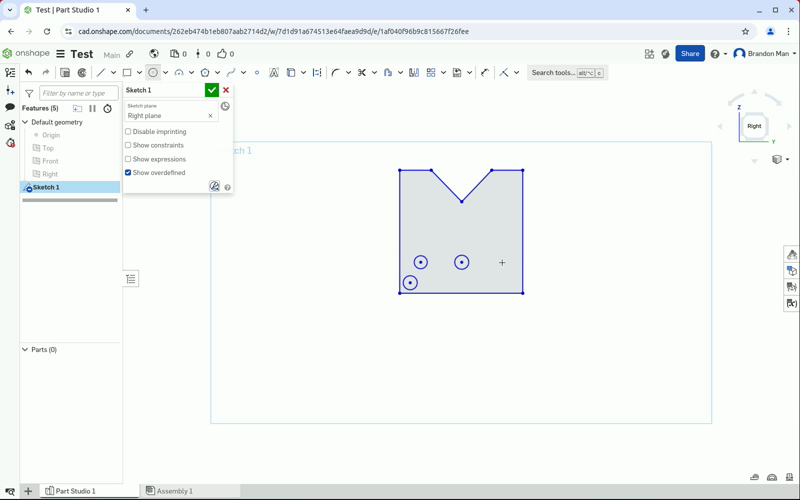
click(502, 262)
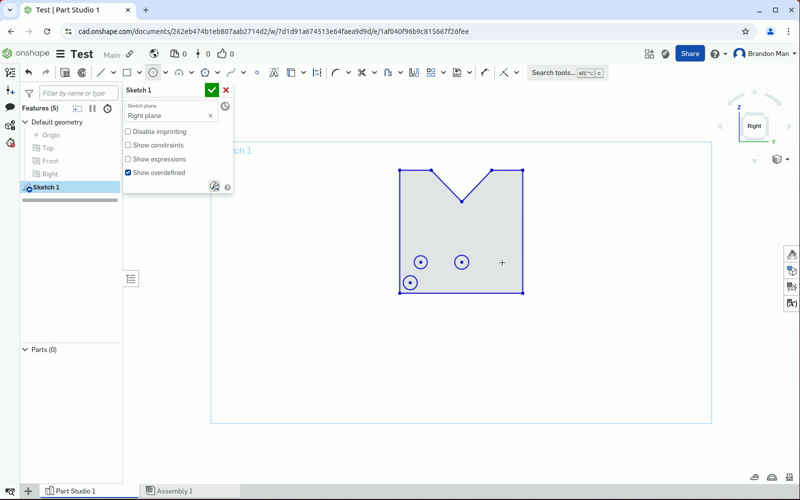
key_up(shift)
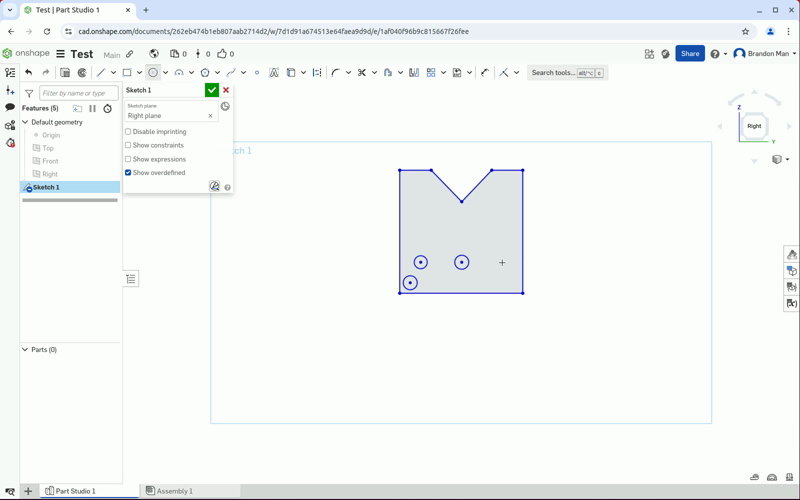
mouse_move(508, 262)
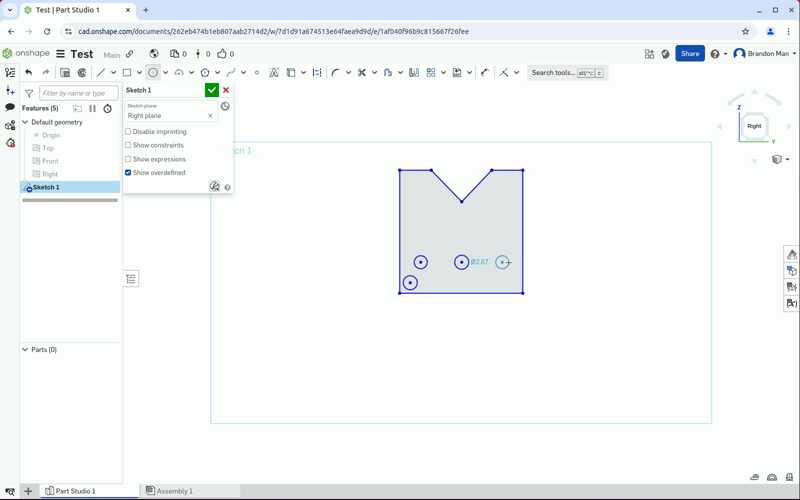
click(508, 262)
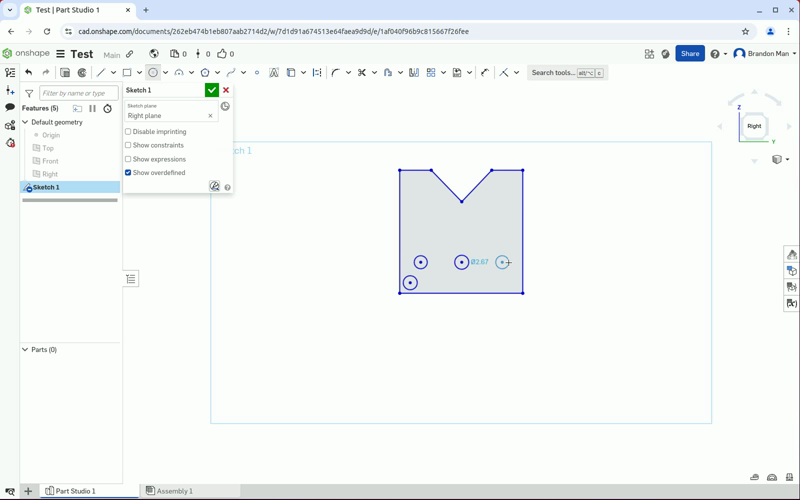
key(esc)
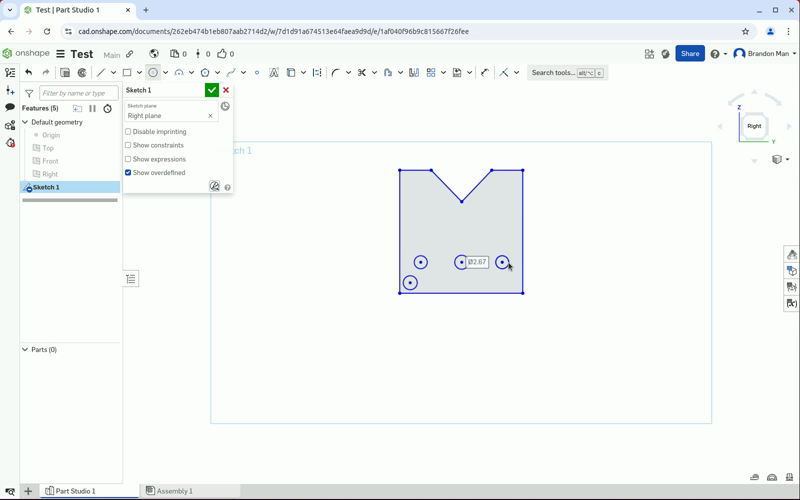
key(c)
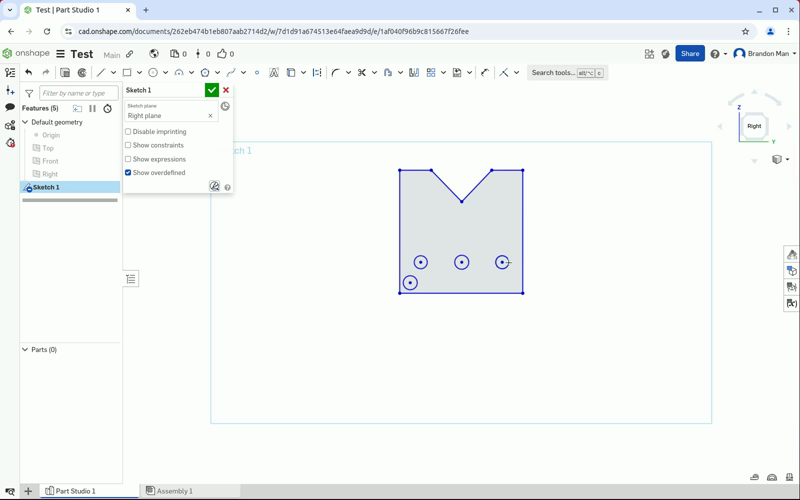
key_down(shift)
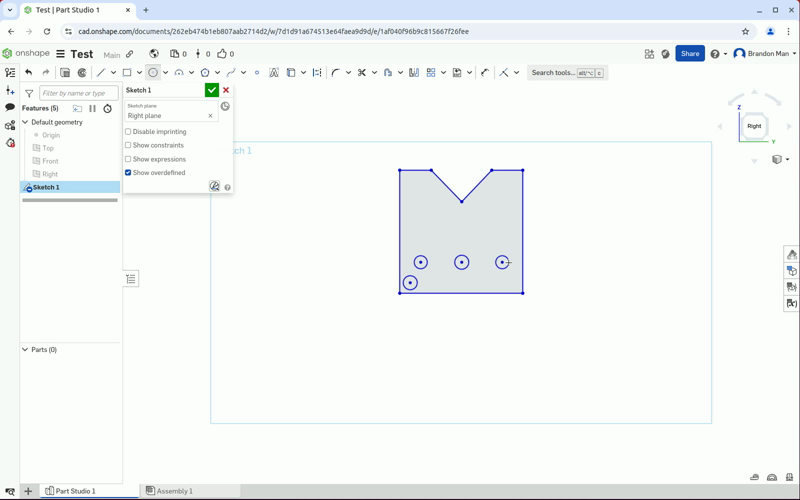
mouse_move(512, 282)
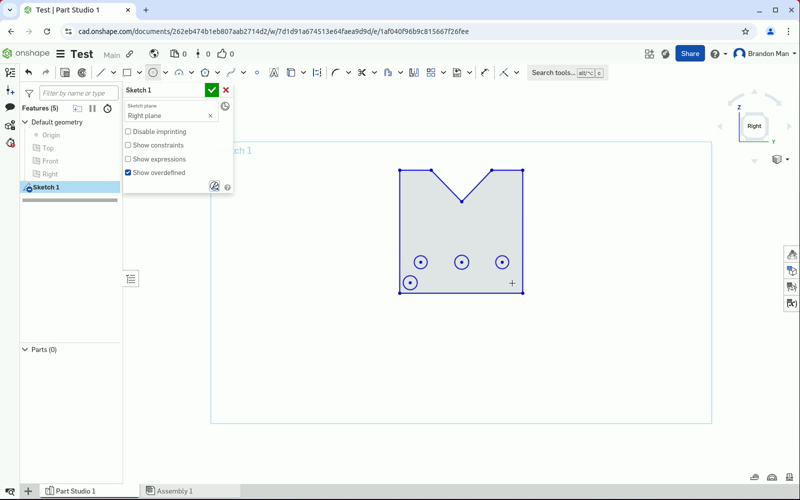
click(512, 282)
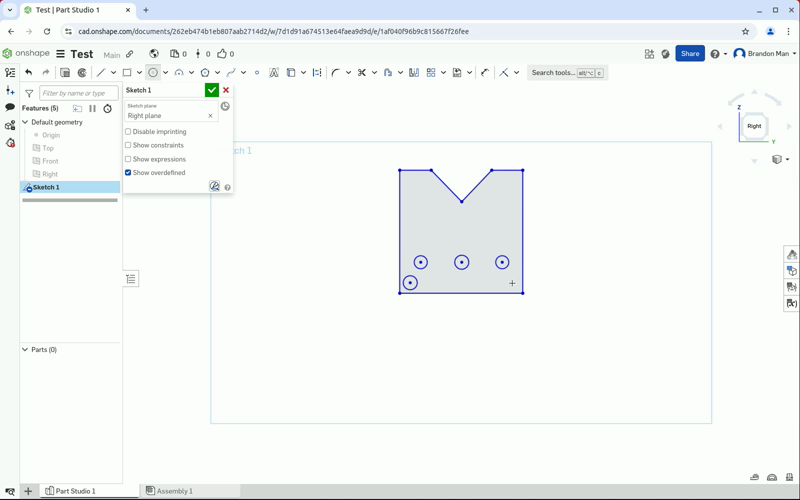
key_up(shift)
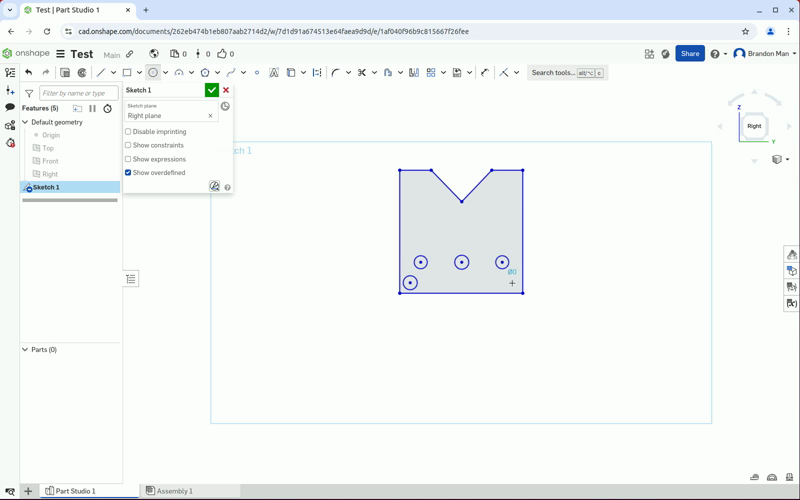
mouse_move(519, 282)
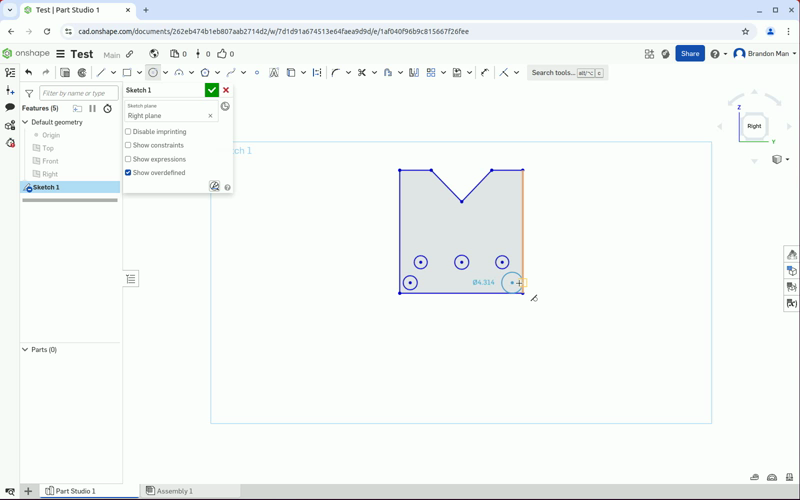
click(519, 282)
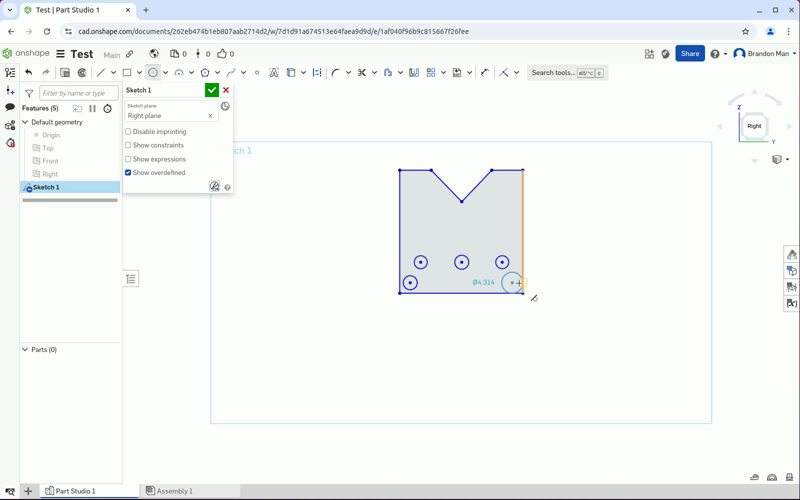
key(esc)
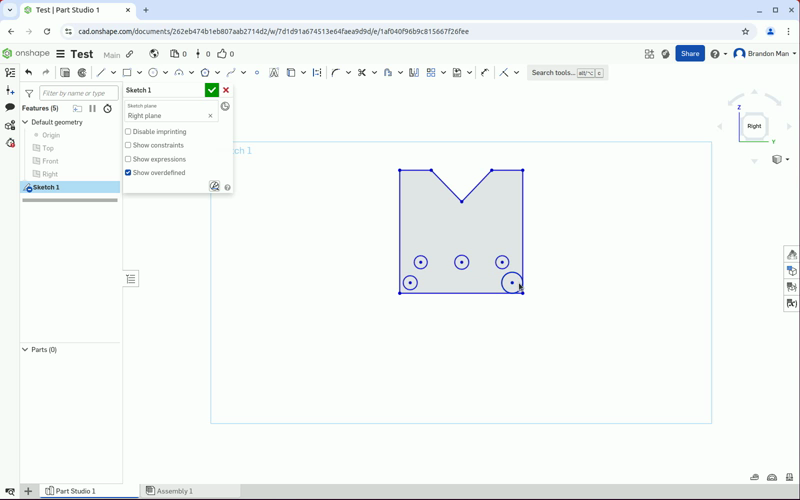
mouse_move(462, 233)
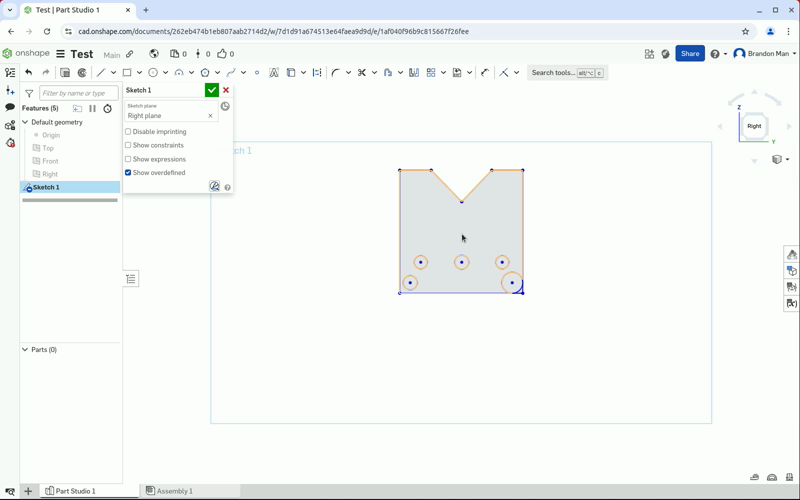
click(462, 233)
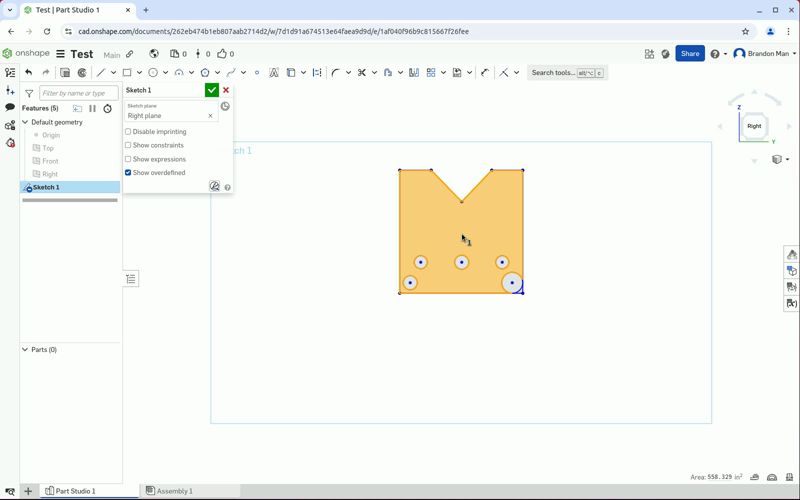
mouse_move(73, 352)
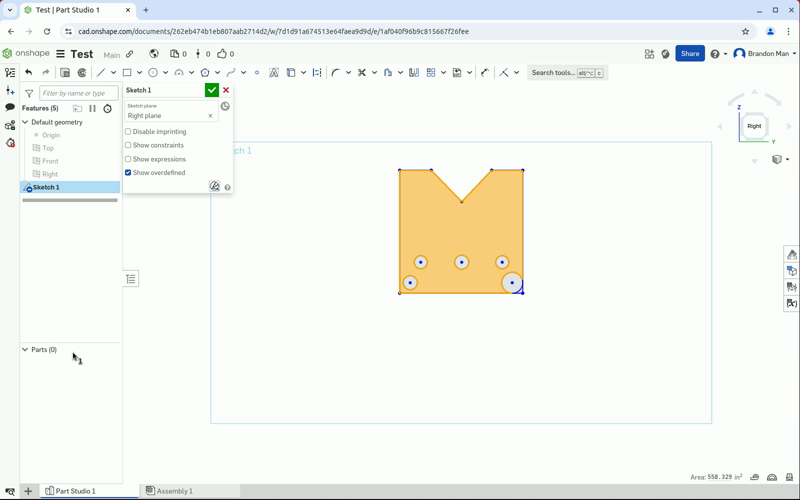
key(shift+y)
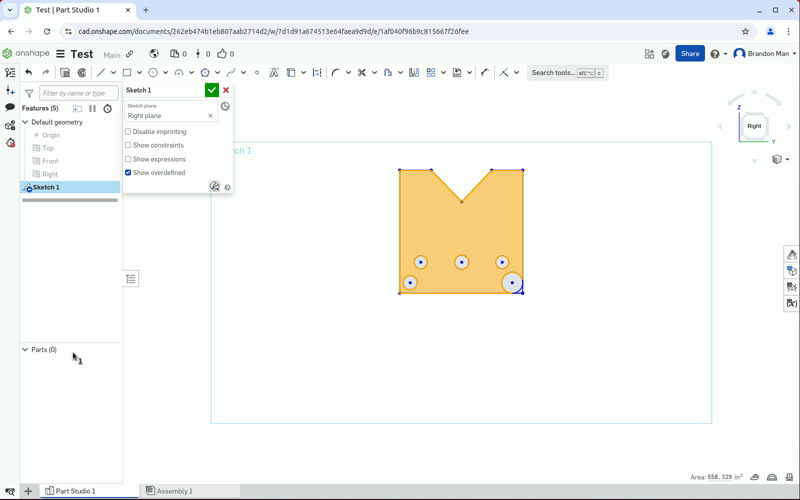
key(shift+e)
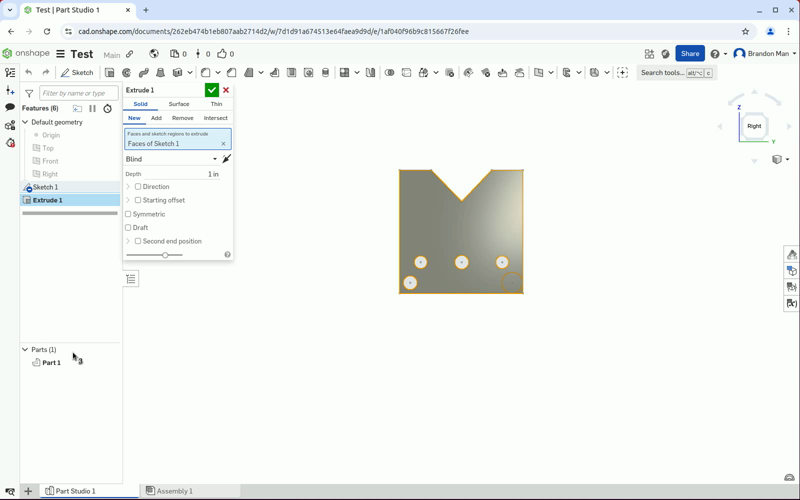
mouse_move(143, 106)
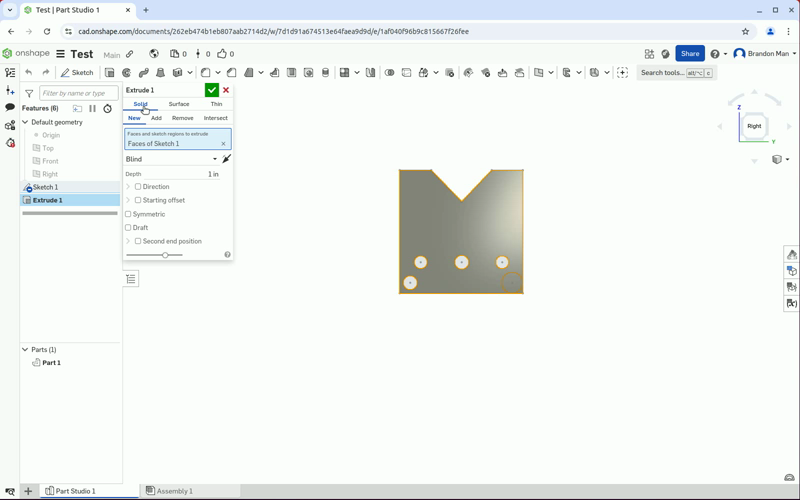
click(143, 106)
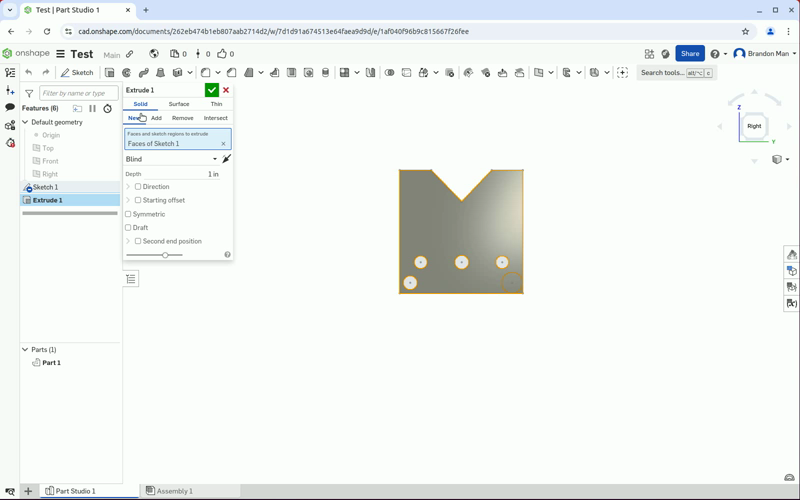
mouse_move(137, 120)
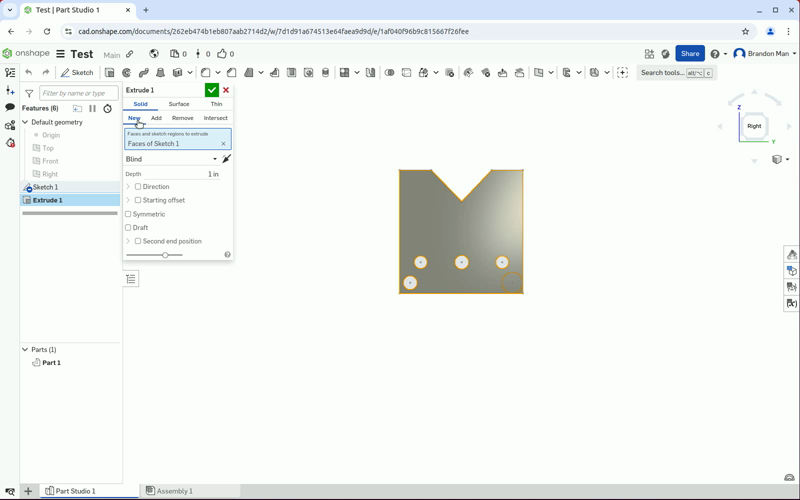
click(137, 120)
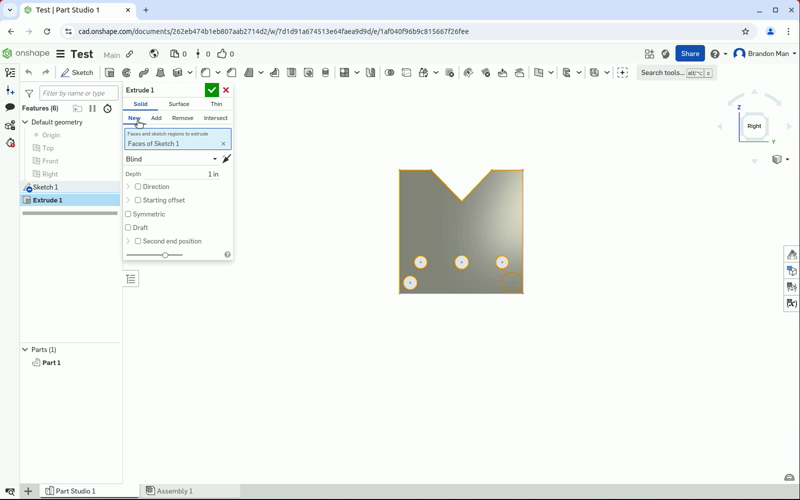
key(tab, 4)
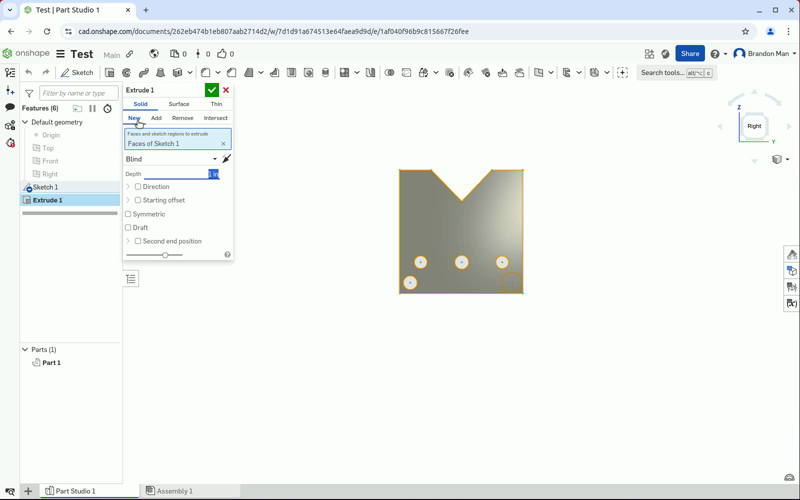
text(4.092)
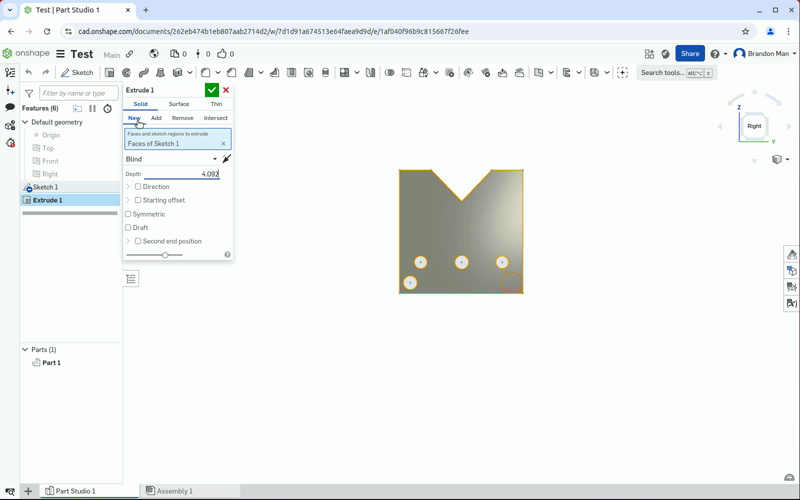
key(enter)
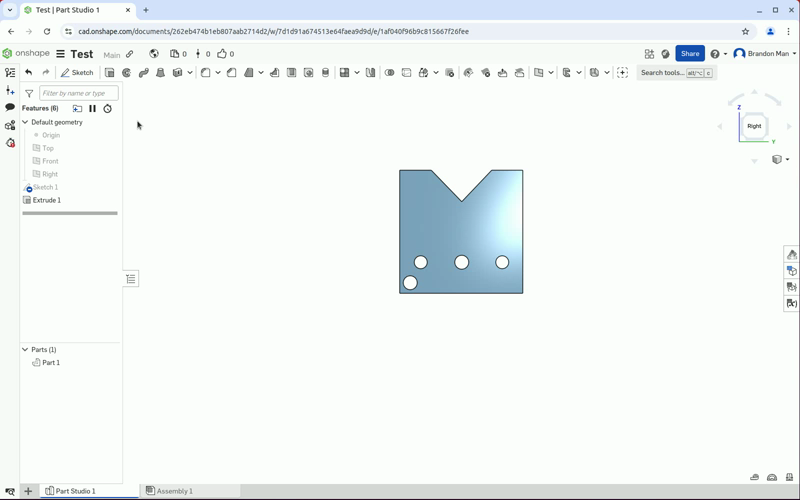
key(shift+h)
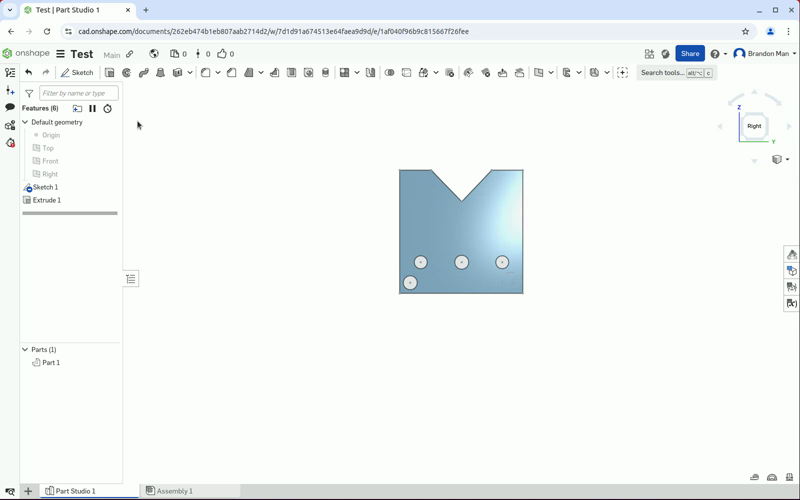
key(shift+h)
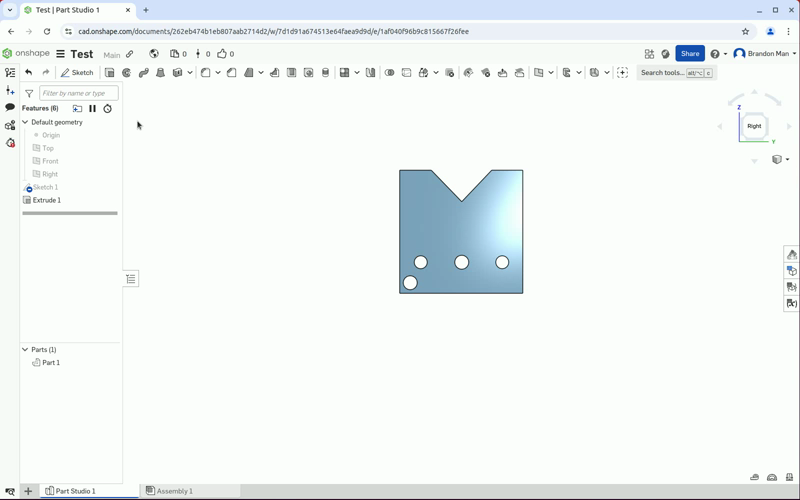
mouse_move(73, 189)
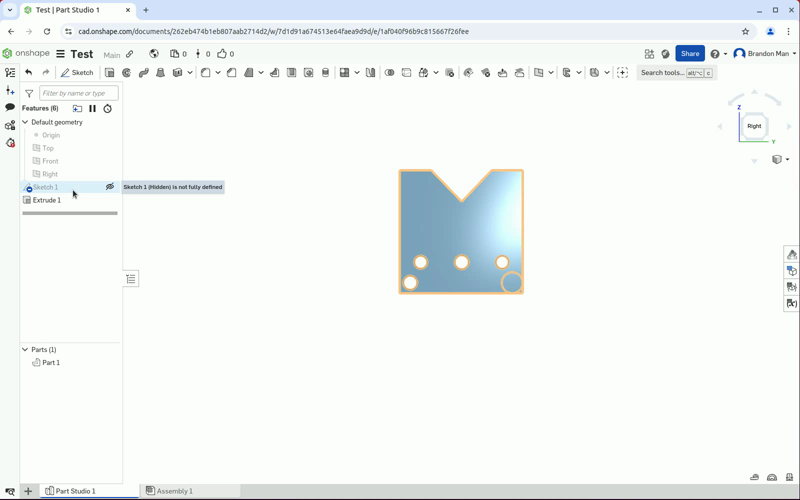
click(73, 189)
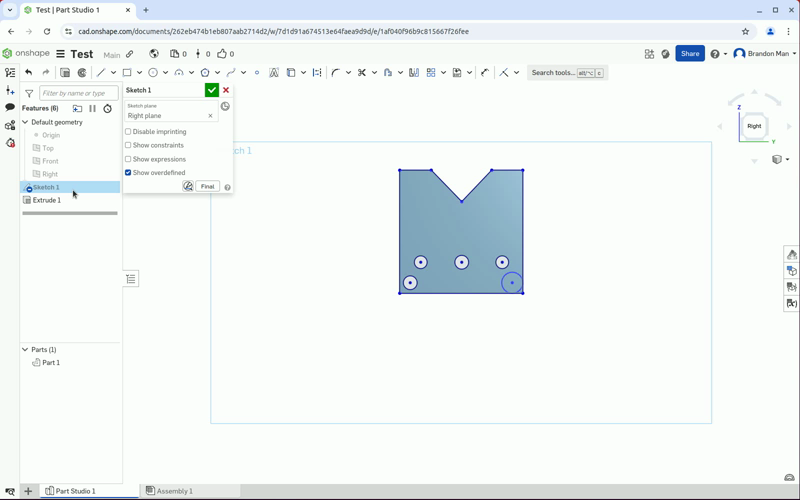
mouse_move(229, 92)
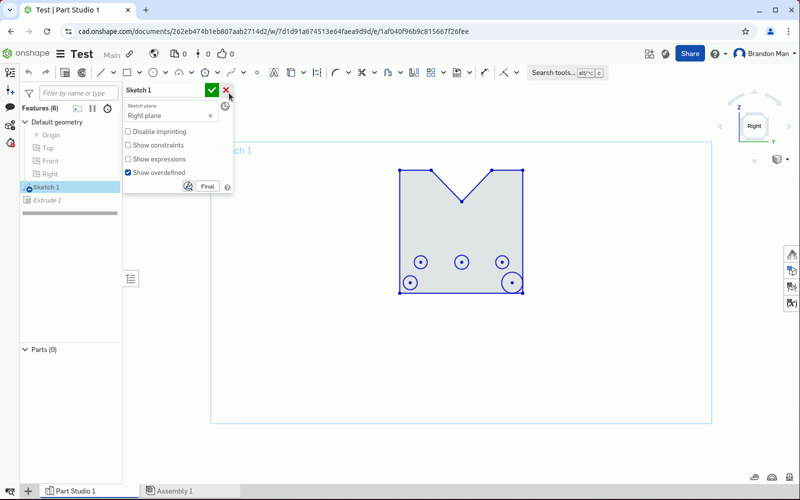
click(229, 92)
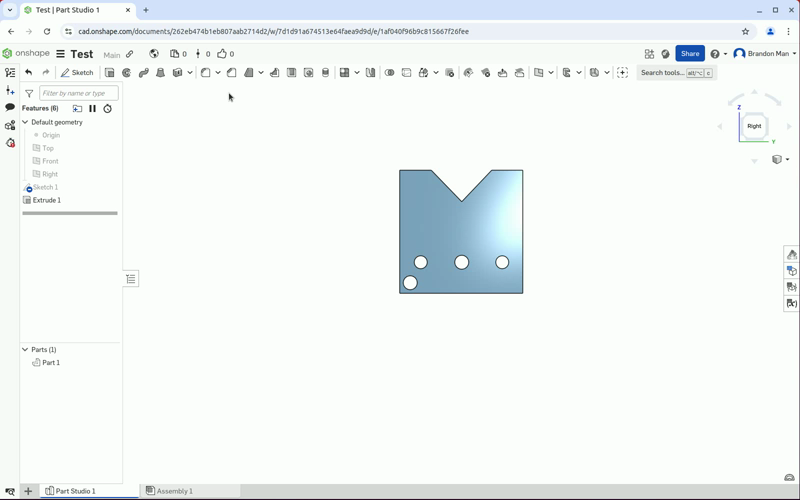
mouse_move(73, 352)
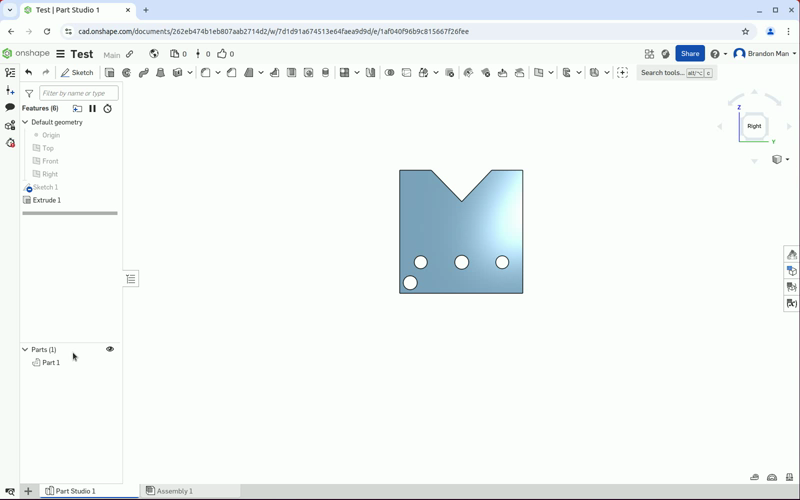
key(y)
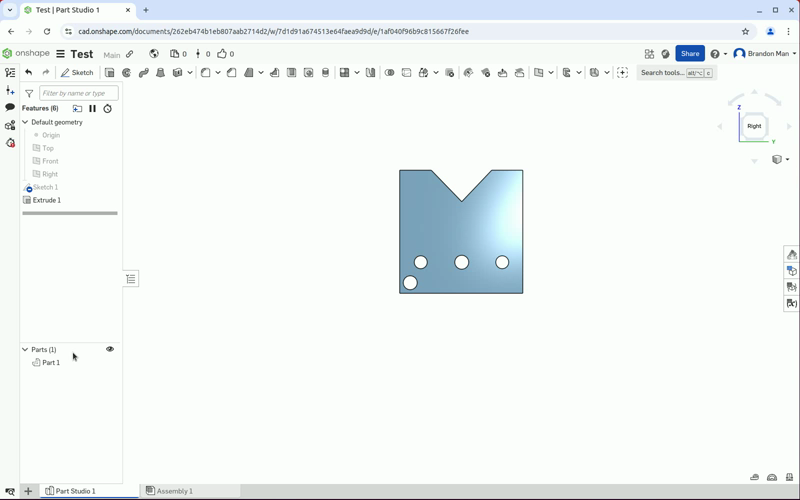
key(shift+p)
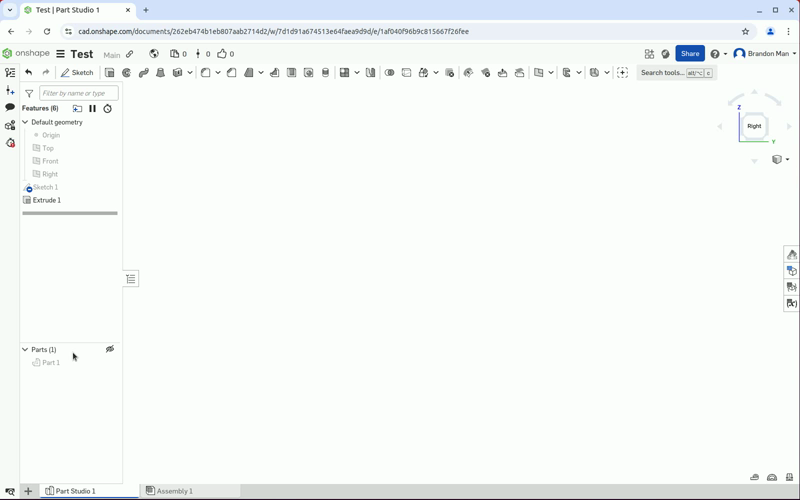
key(space)
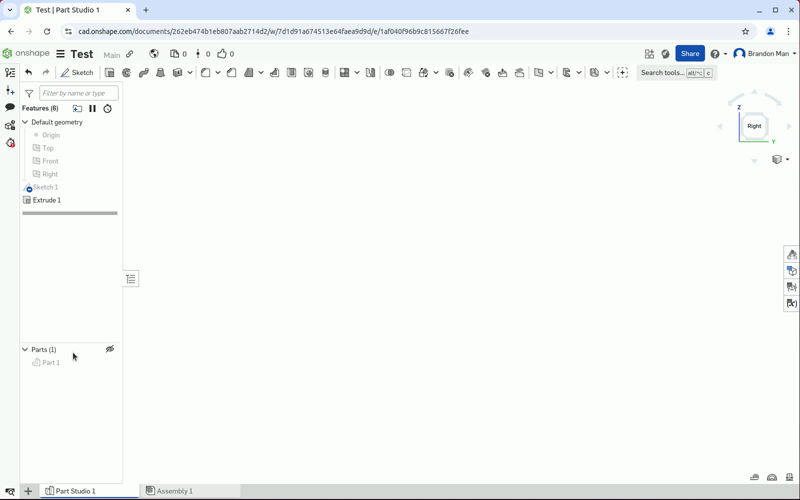
key_down(shift)
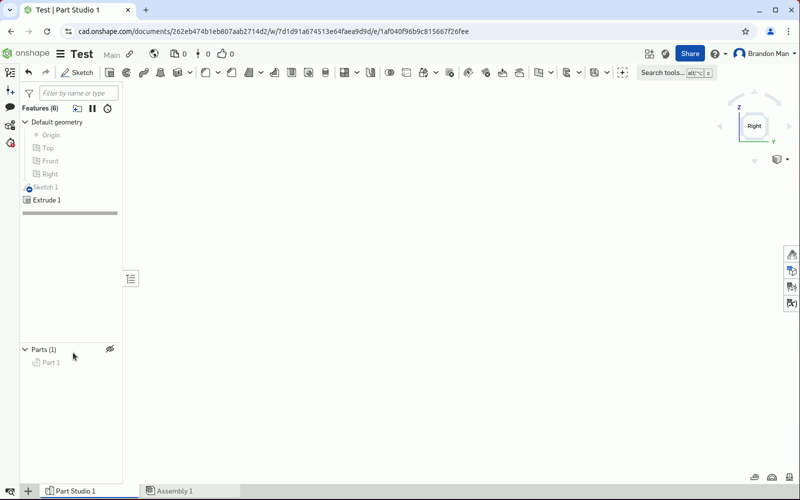
key(right)
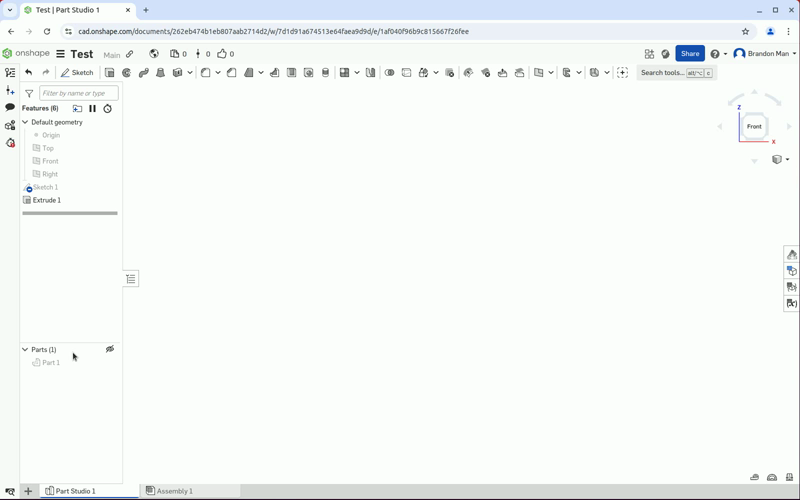
key_up(shift)
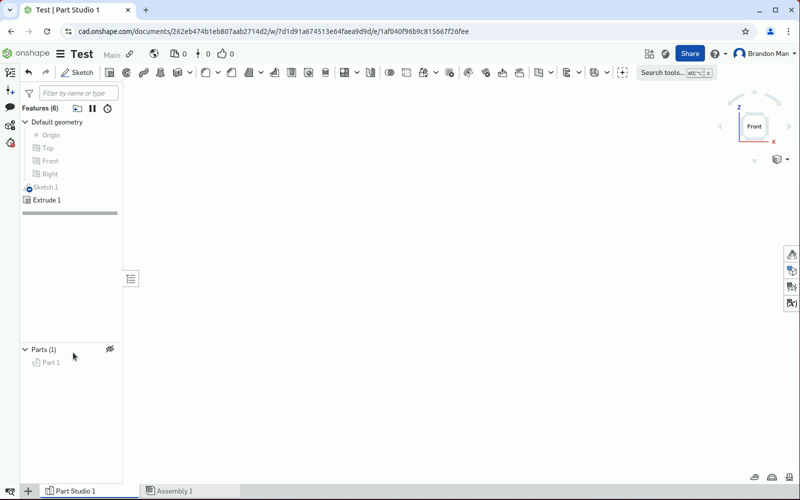
key(space)
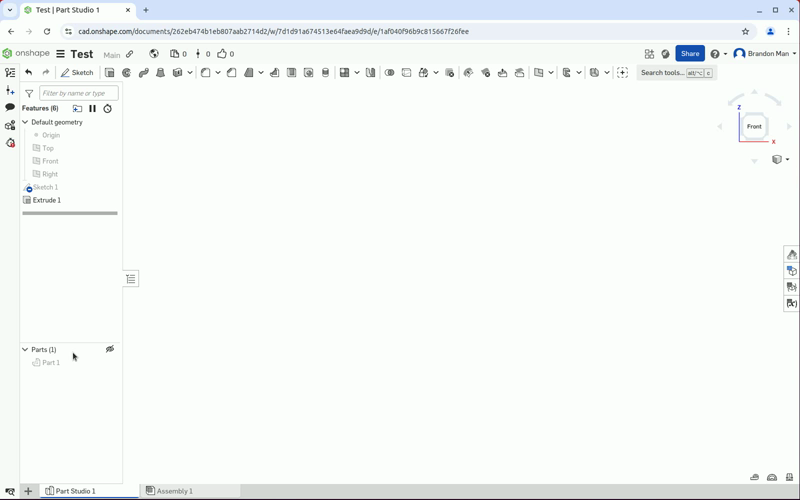
key_down(shift)
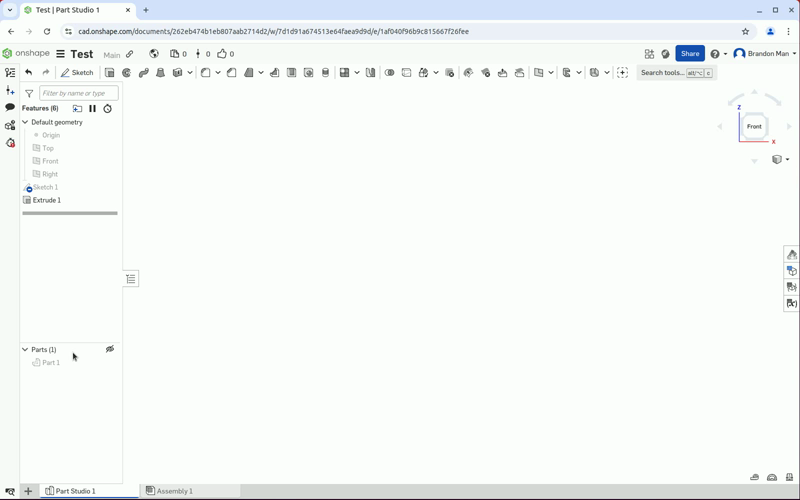
key(down)
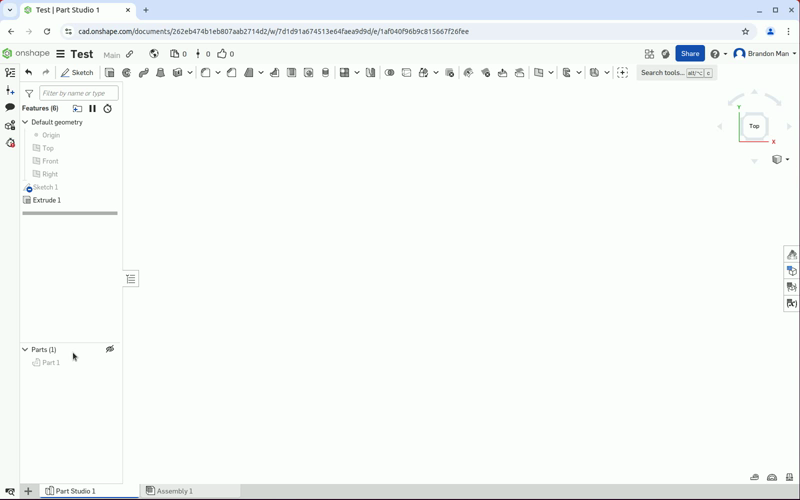
key_up(shift)
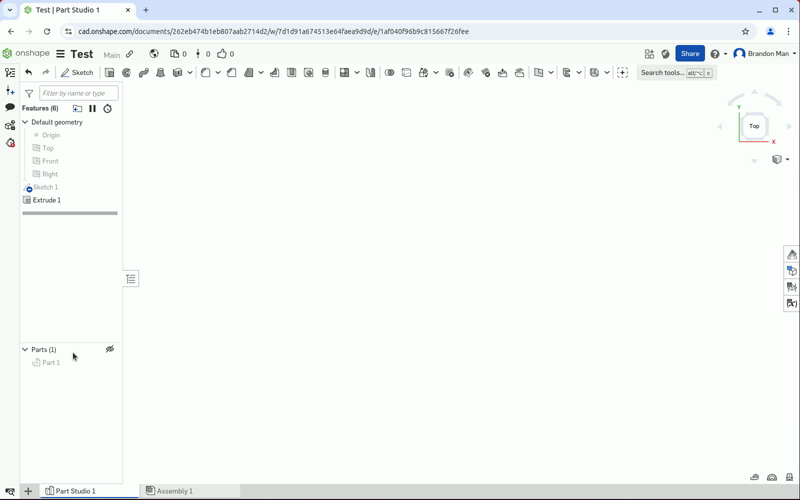
mouse_move(73, 352)
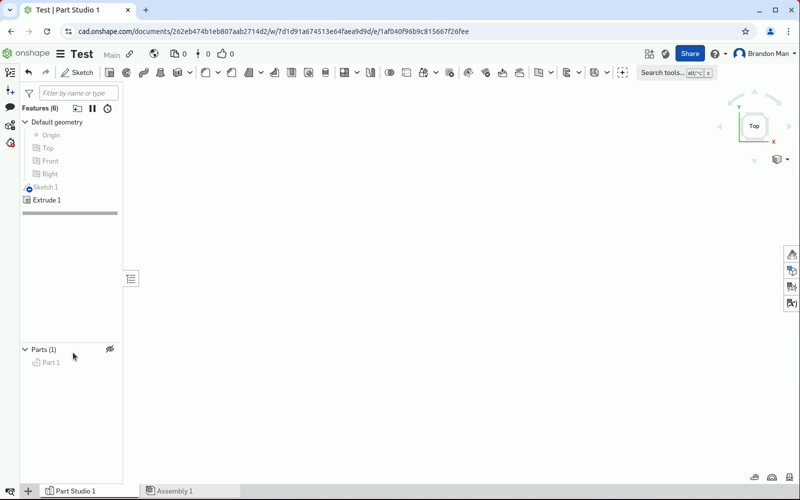
key(shift+y)
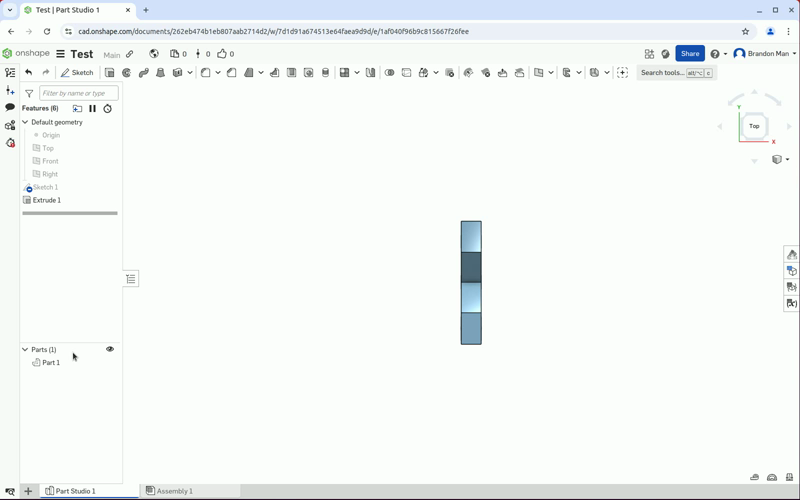
mouse_move(541, 75)
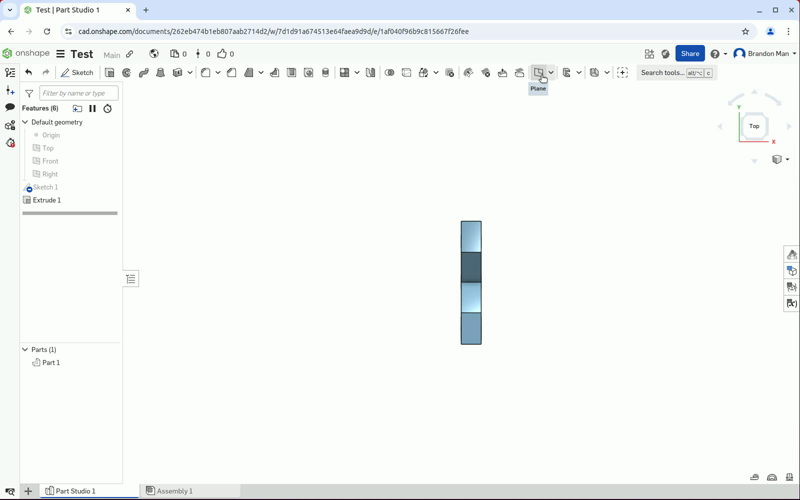
click(541, 75)
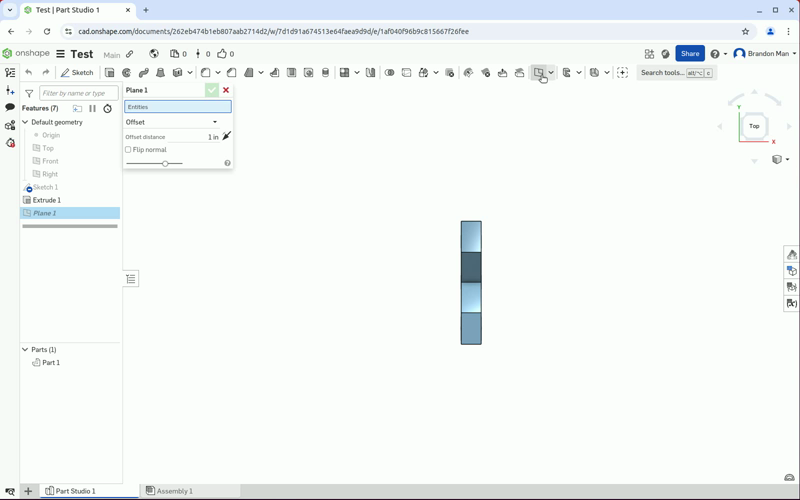
mouse_move(73, 150)
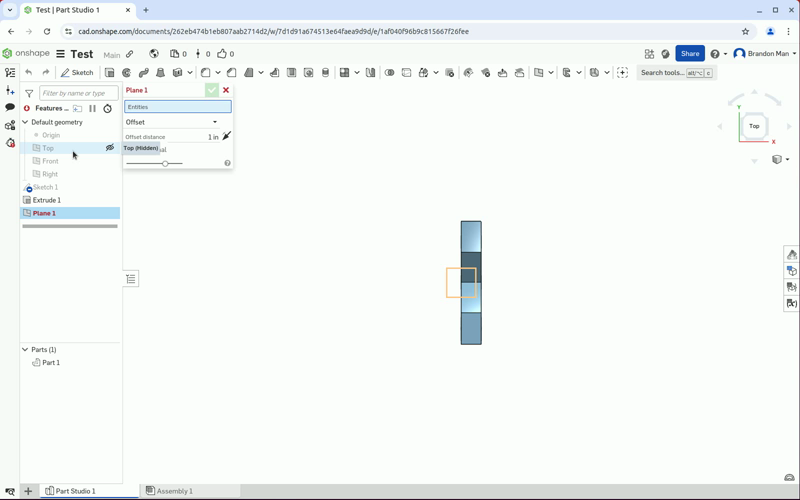
click(73, 150)
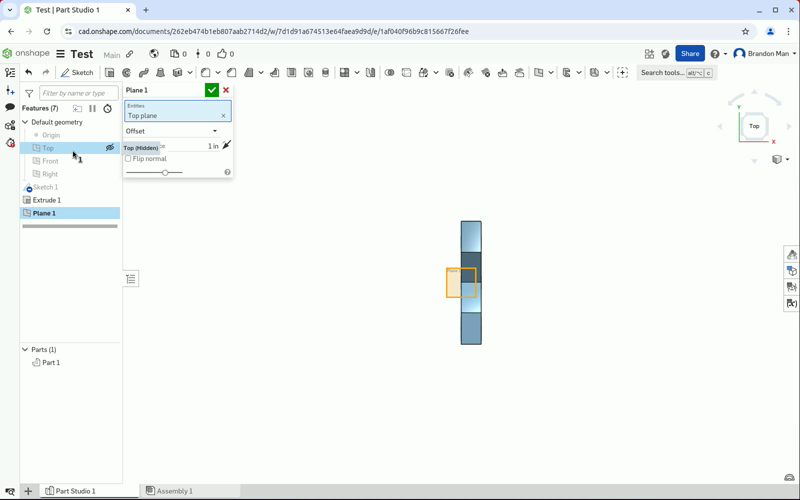
key(tab, 2)
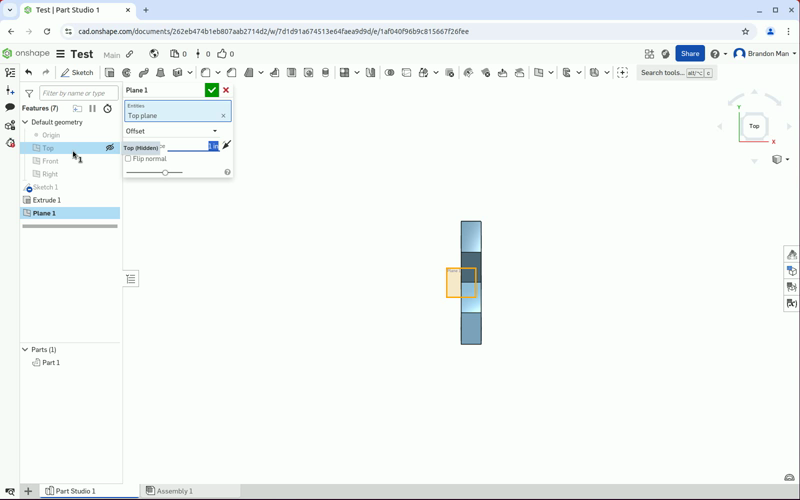
text(23.108)
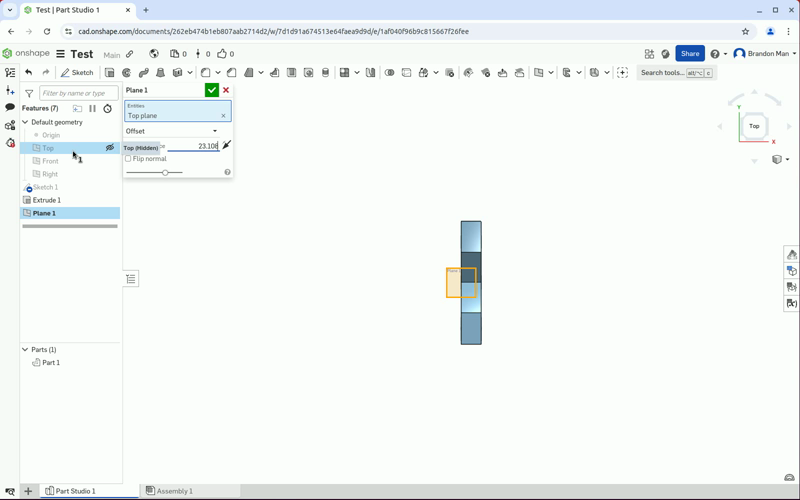
key(enter, 2)
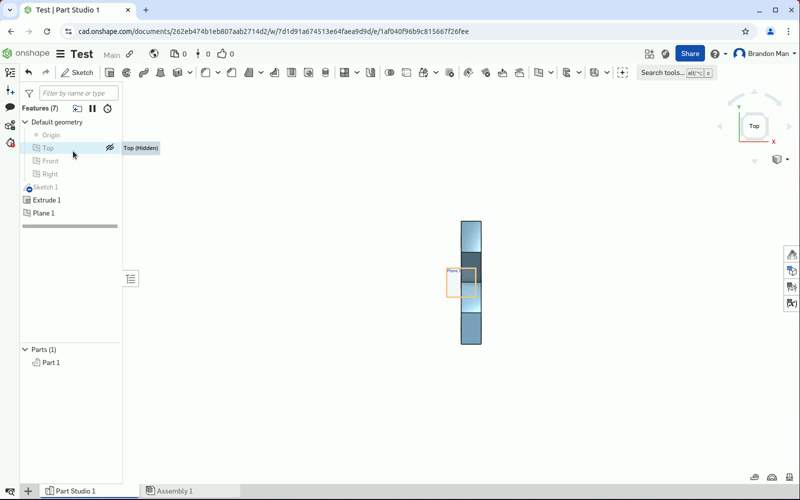
key(shift+s)
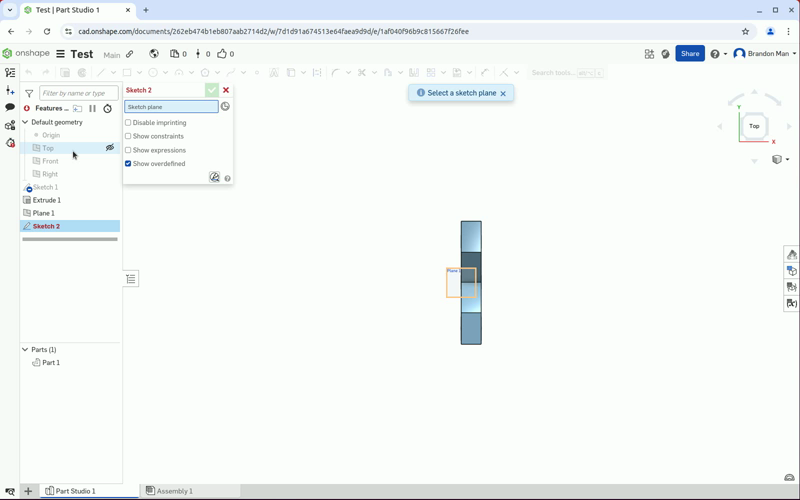
mouse_move(73, 215)
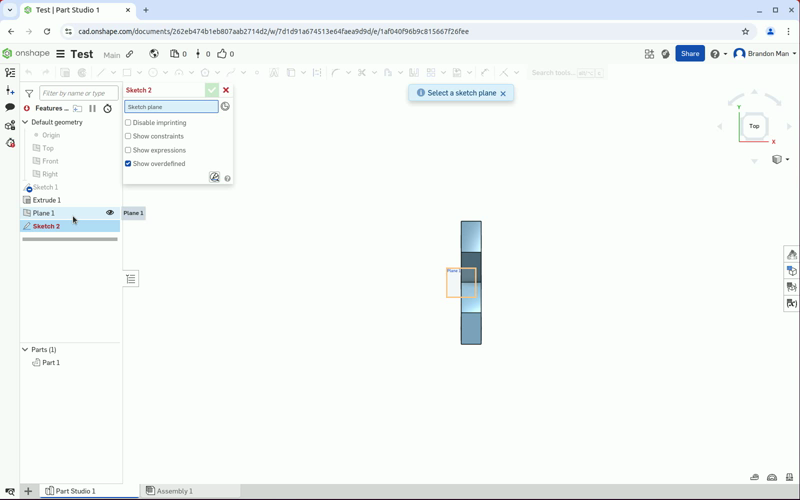
click(73, 215)
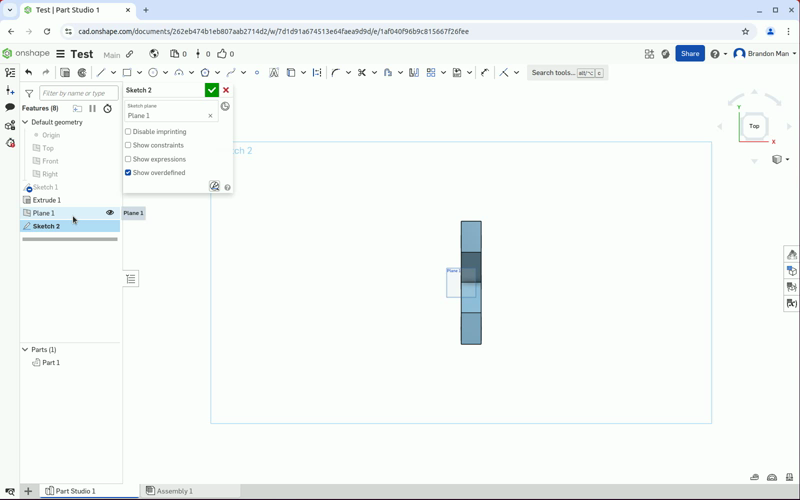
mouse_move(73, 352)
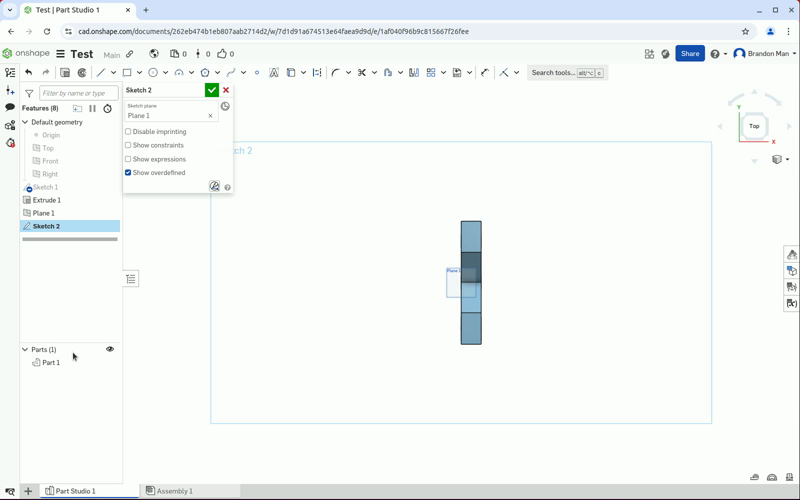
key(y)
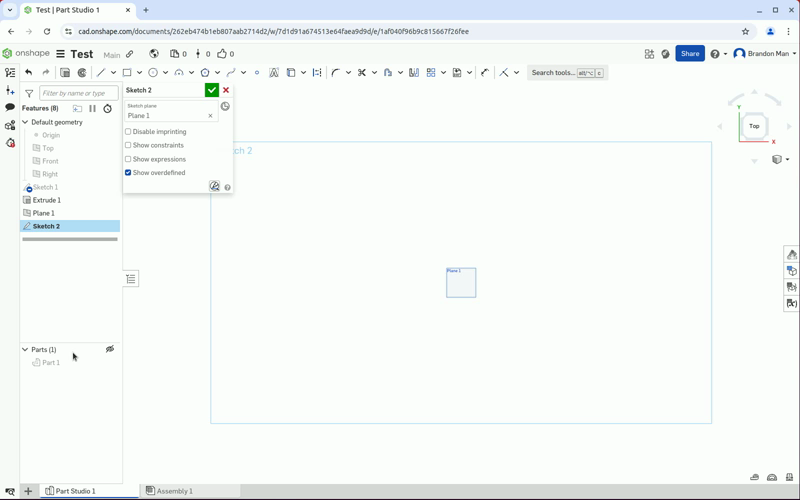
key(c)
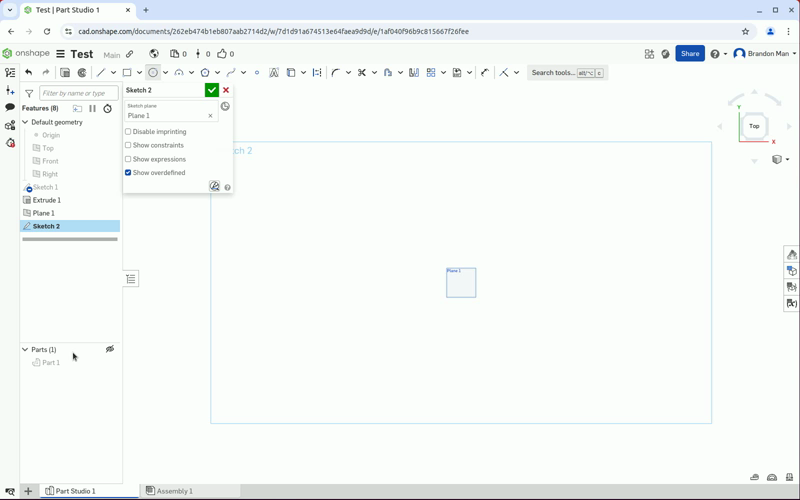
key_down(shift)
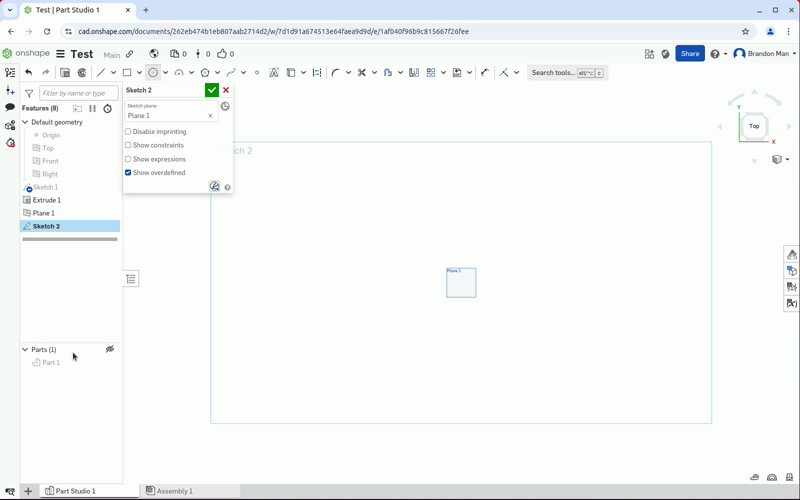
mouse_move(470, 237)
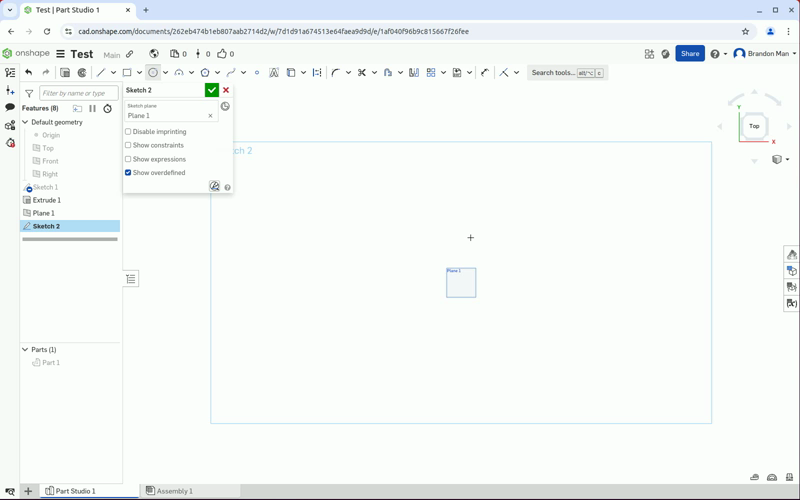
click(470, 237)
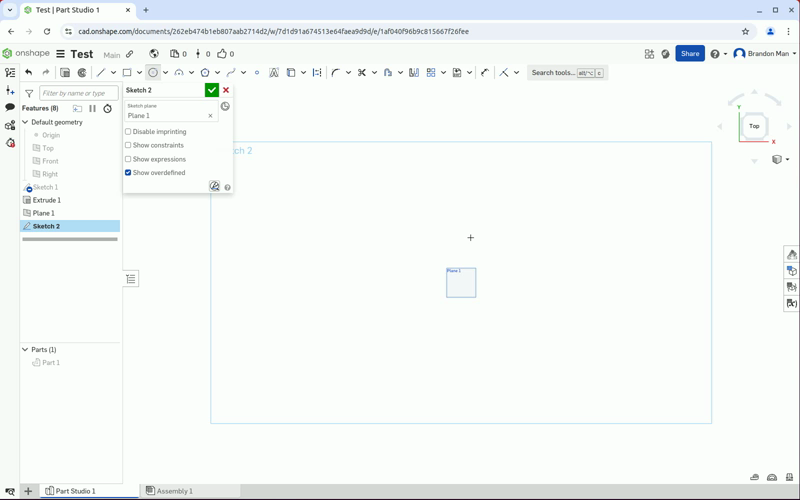
key_up(shift)
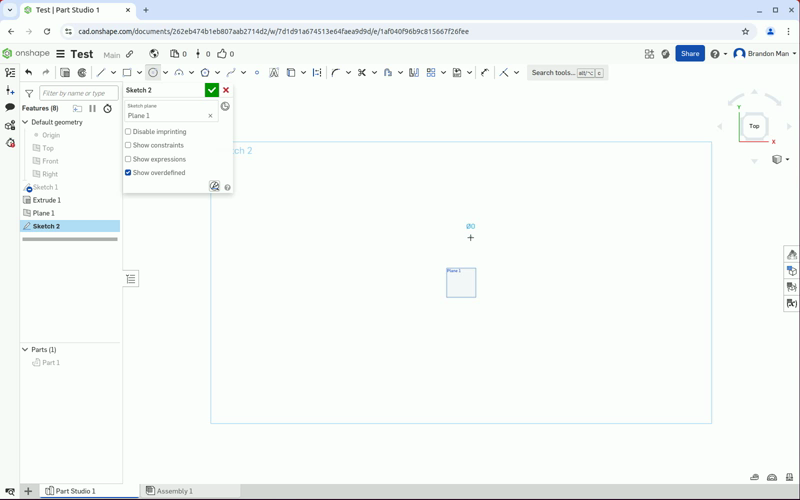
mouse_move(477, 237)
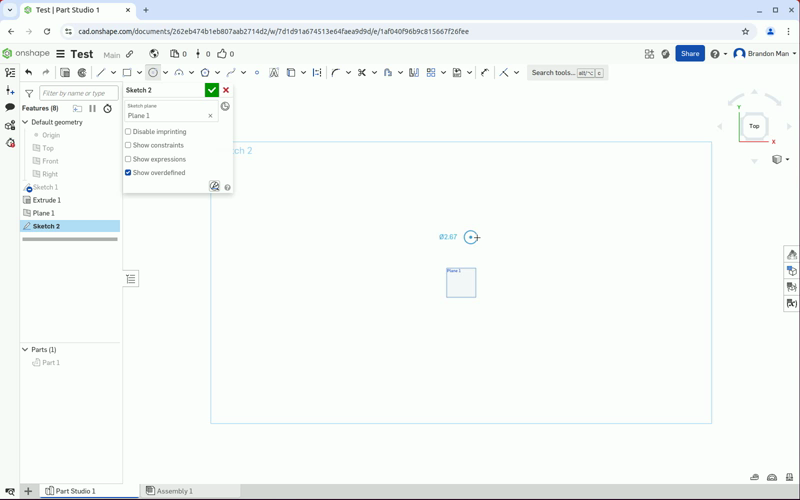
click(477, 237)
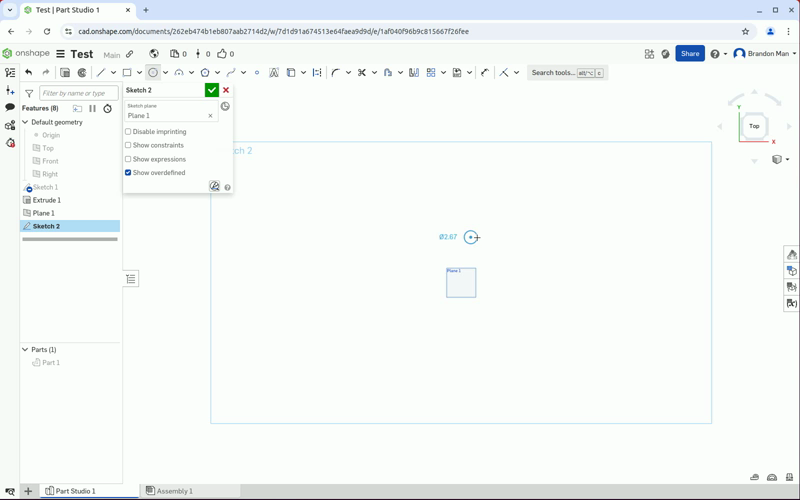
key(esc)
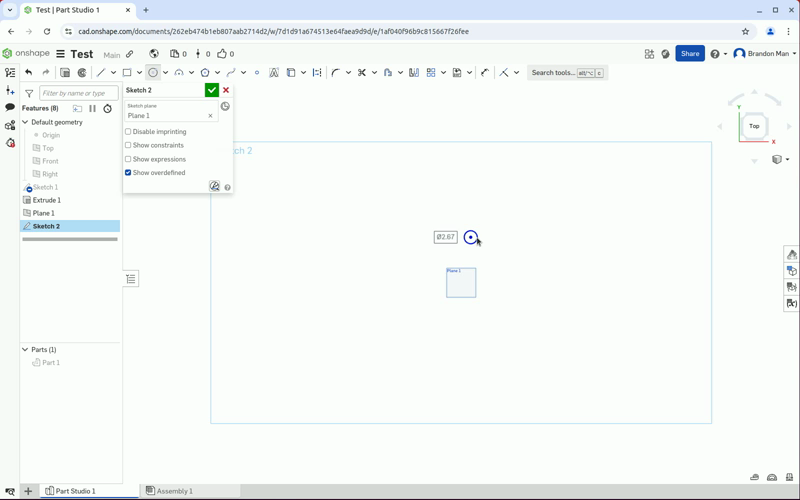
mouse_move(468, 234)
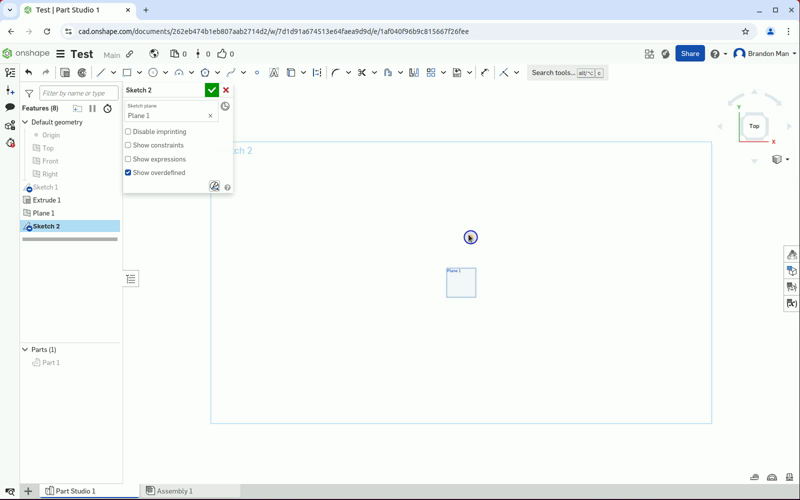
scroll(6)
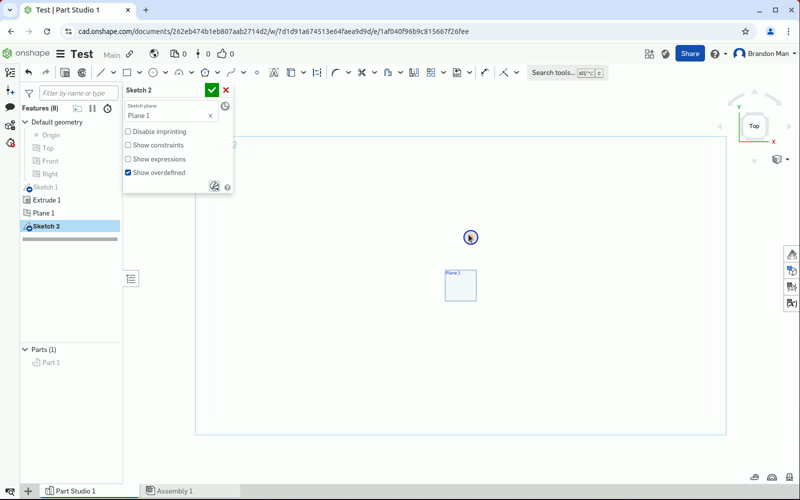
scroll(6)
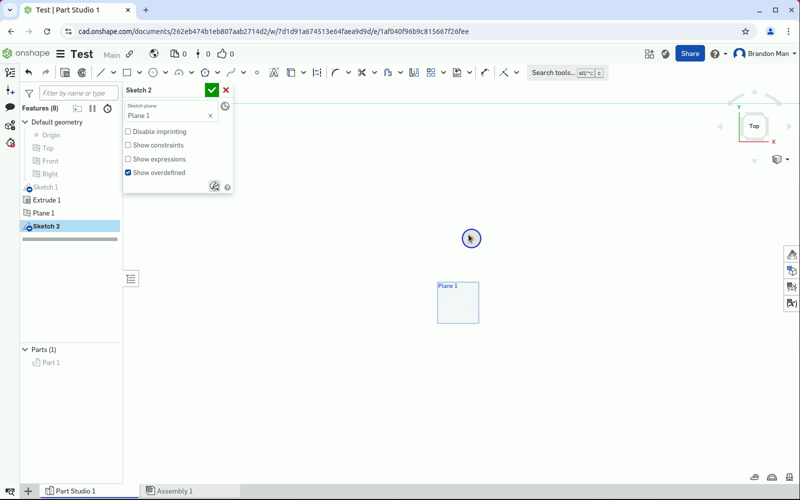
scroll(6)
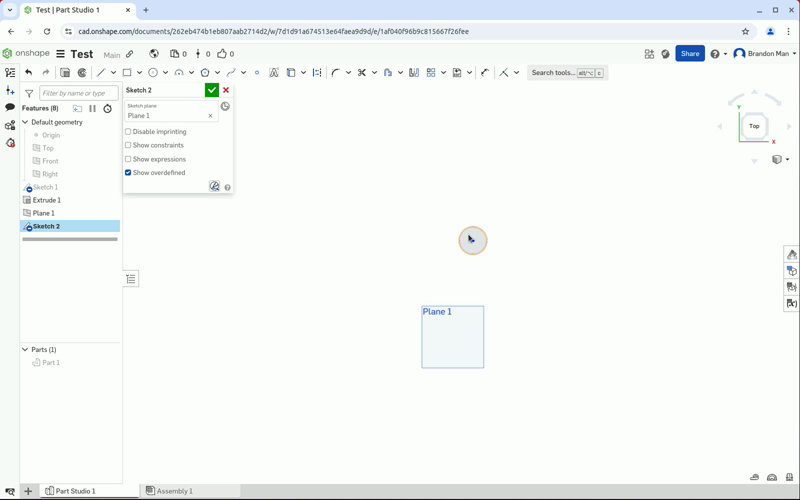
scroll(6)
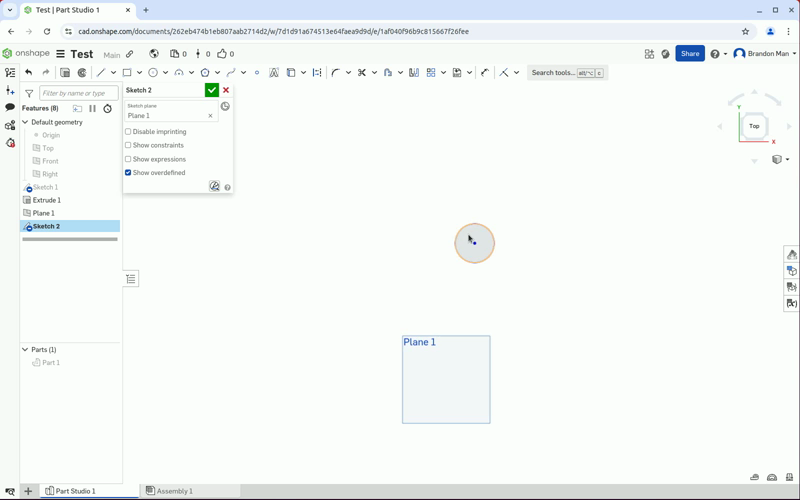
scroll(6)
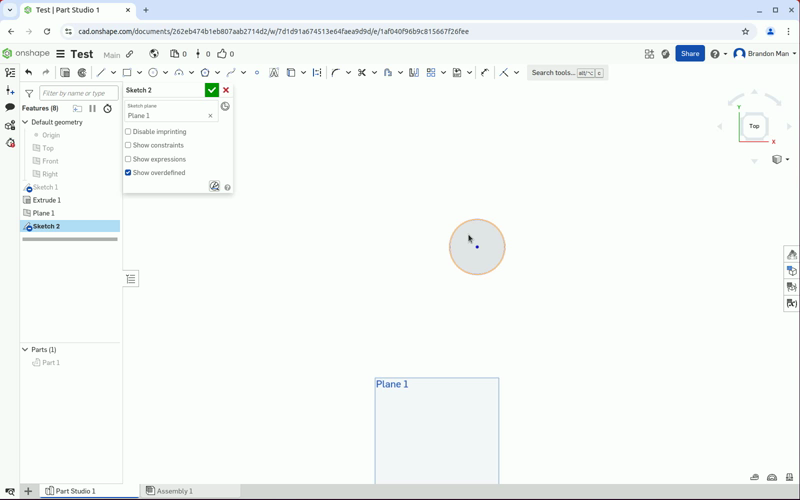
scroll(6)
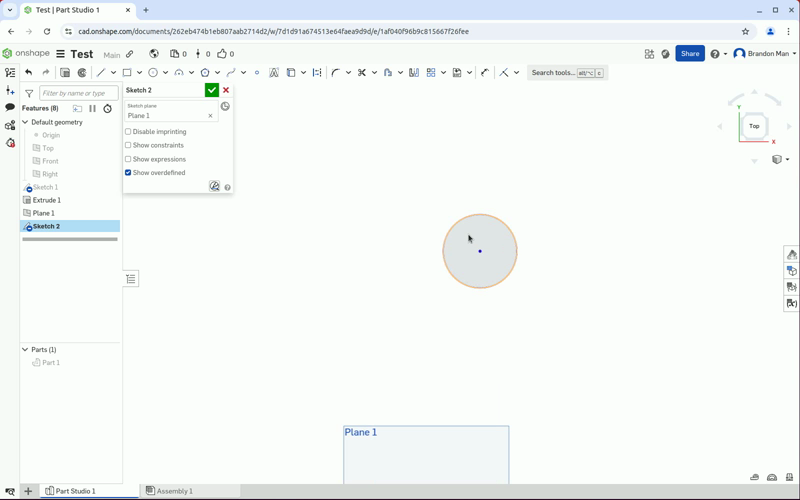
scroll(6)
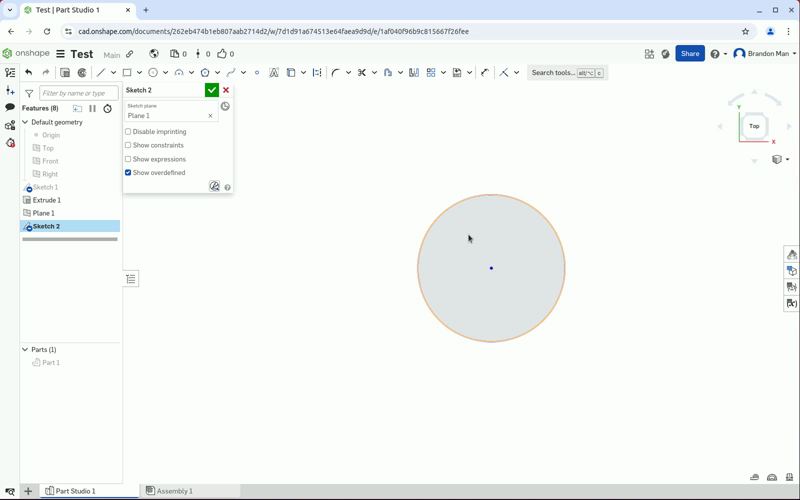
click(468, 234)
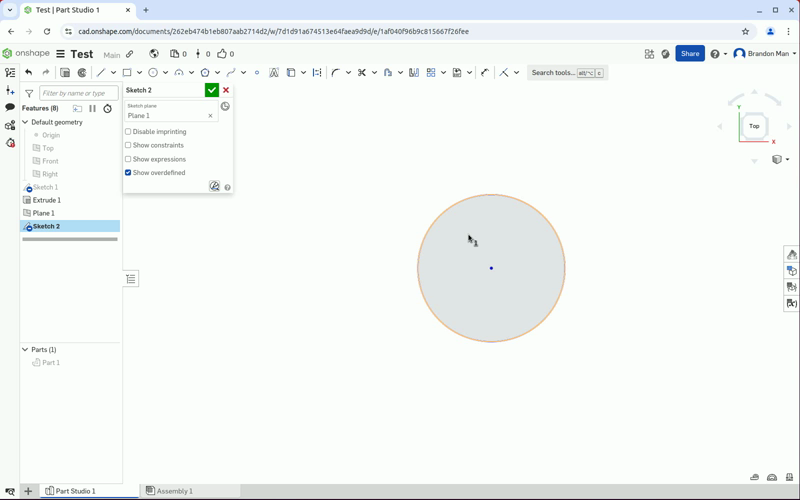
scroll(-6)
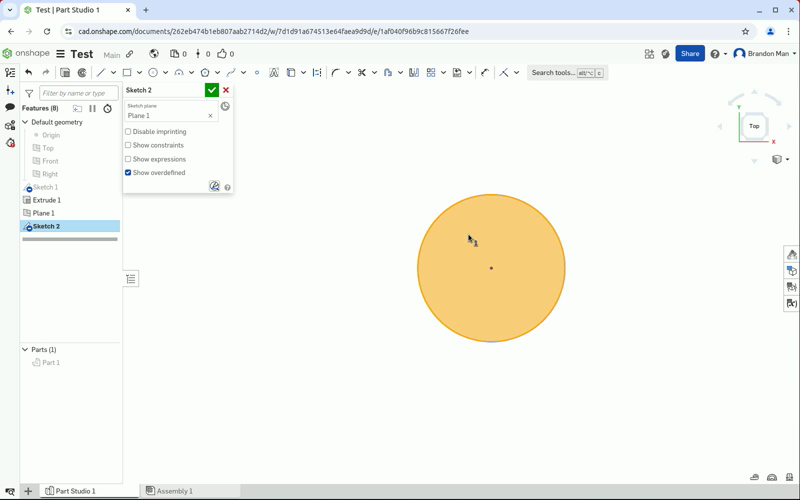
scroll(-6)
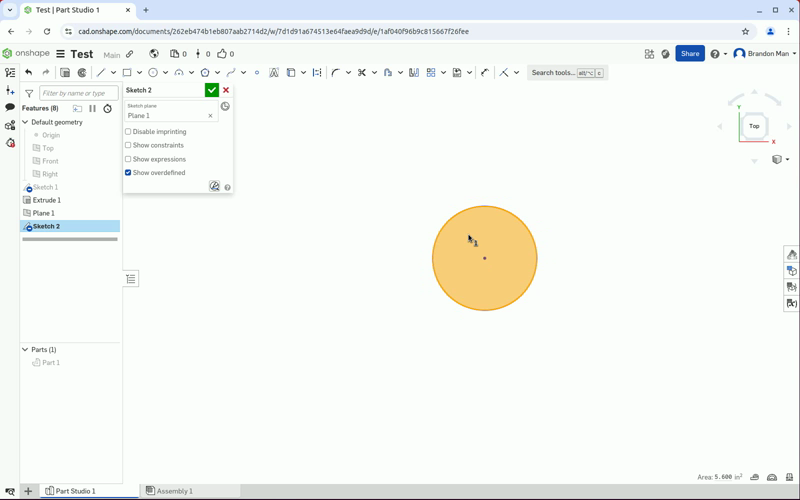
scroll(-6)
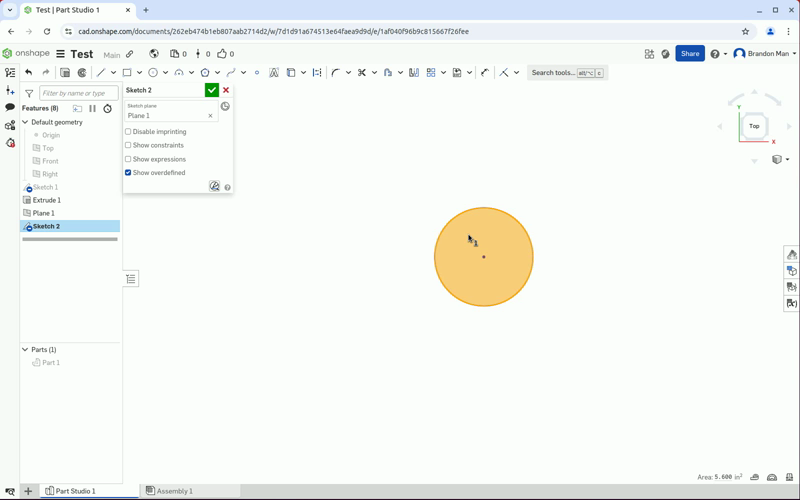
scroll(-6)
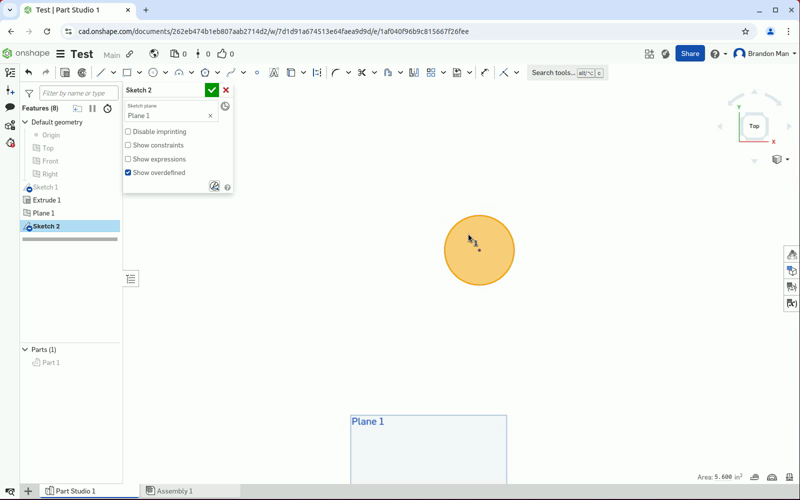
scroll(-6)
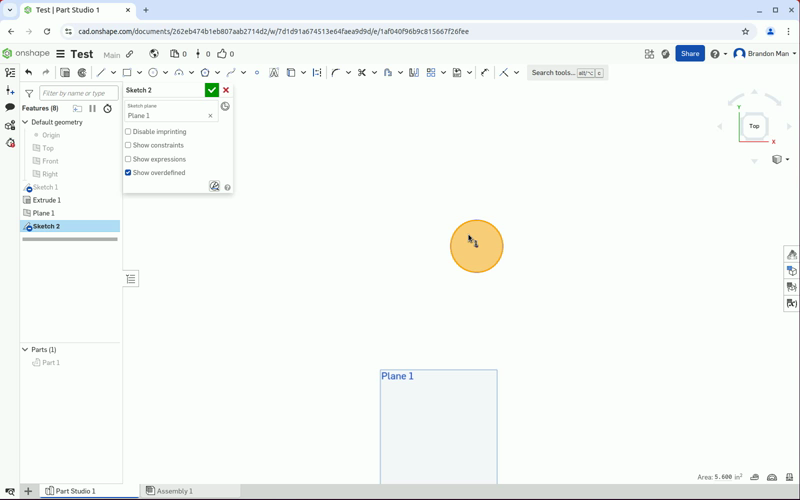
scroll(-6)
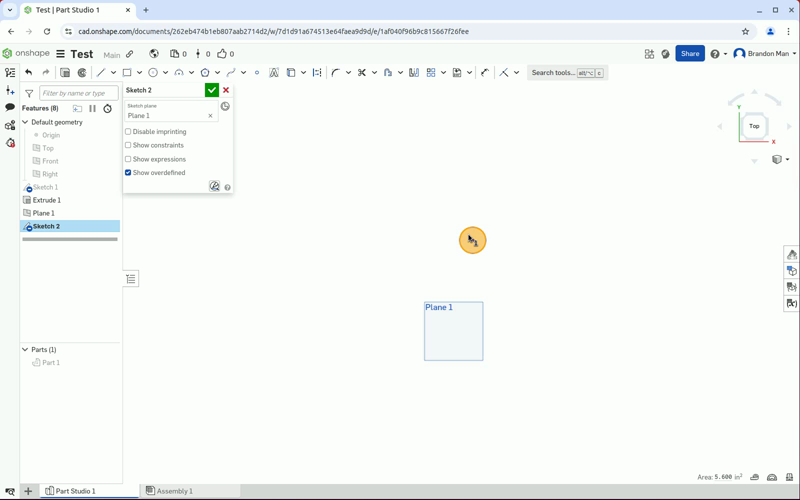
scroll(-6)
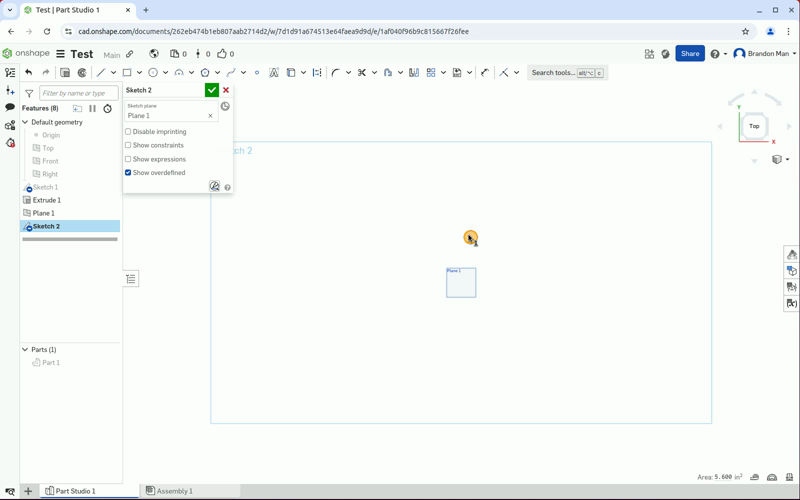
mouse_move(73, 352)
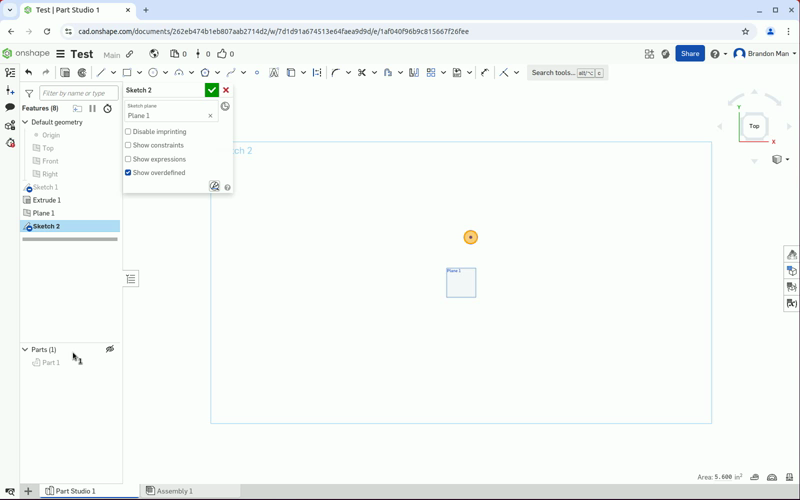
key(shift+y)
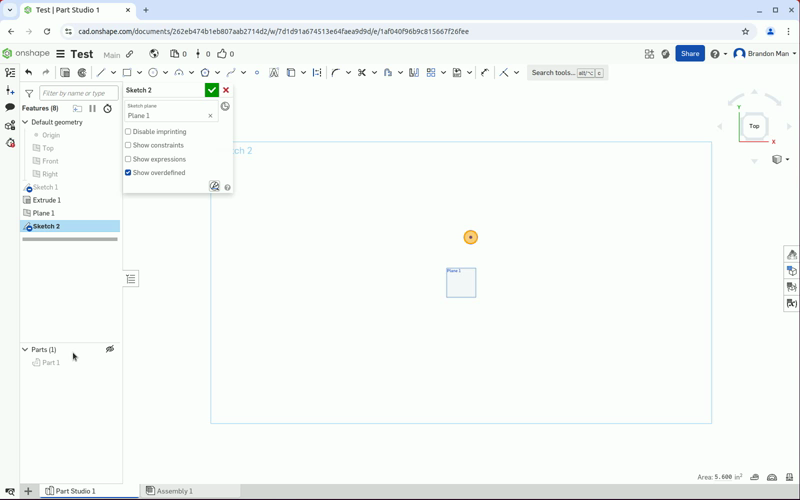
key(shift+e)
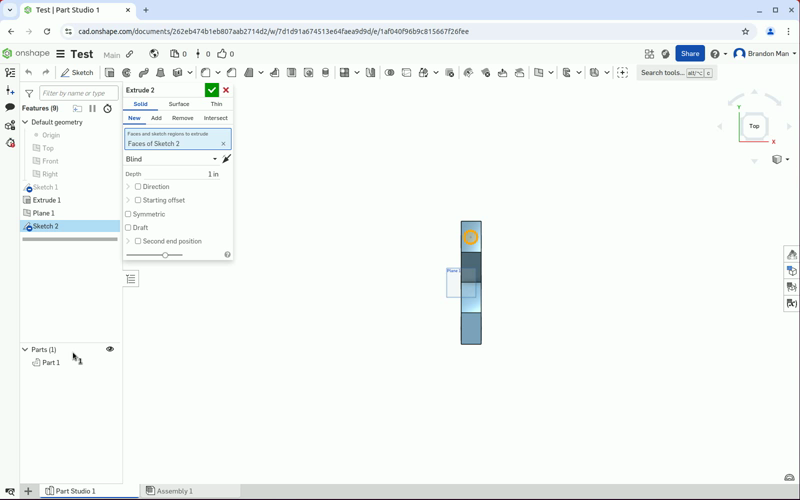
mouse_move(143, 106)
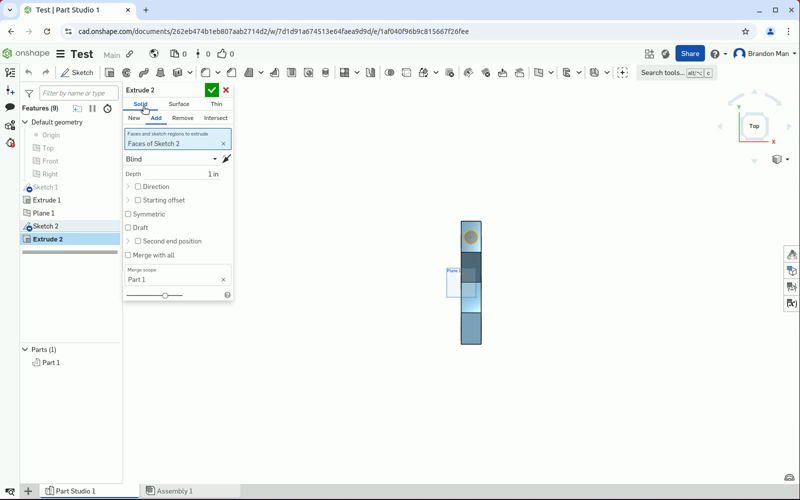
click(143, 106)
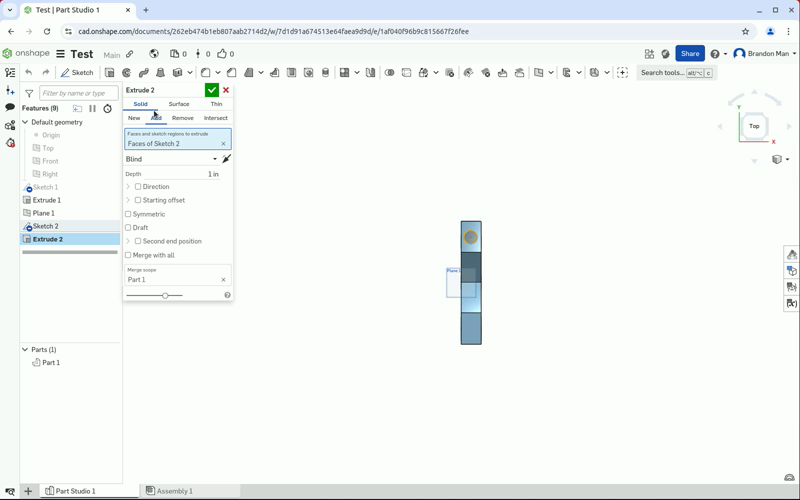
mouse_move(186, 120)
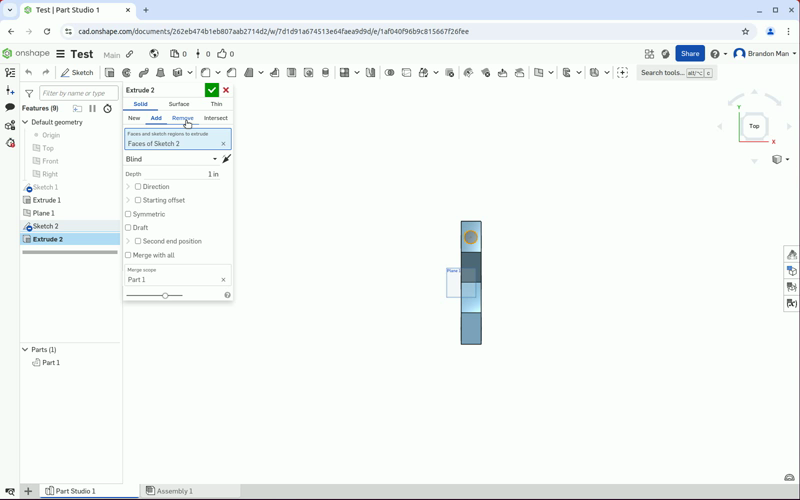
click(186, 120)
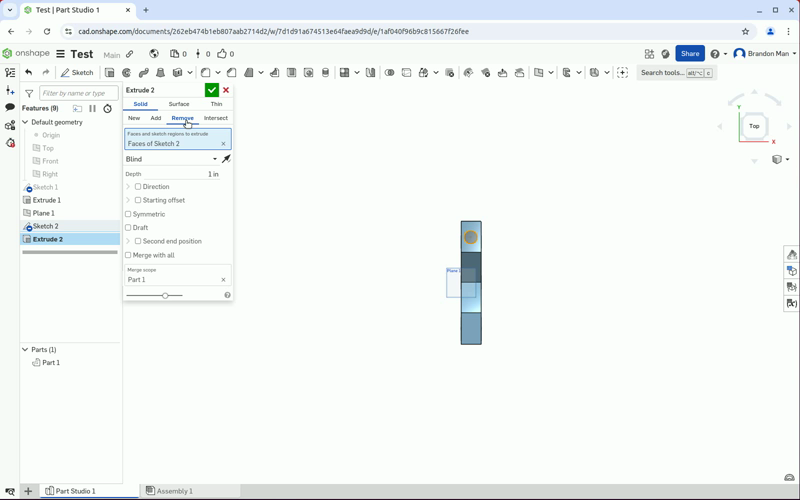
key(tab, 4)
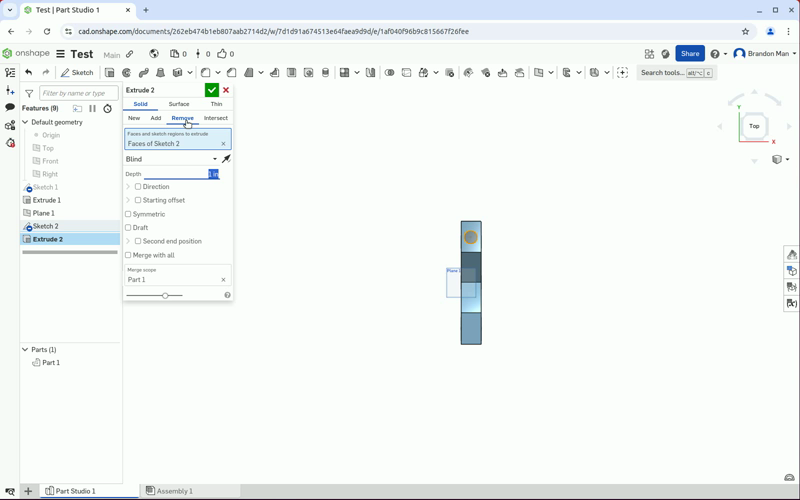
text(3.37)
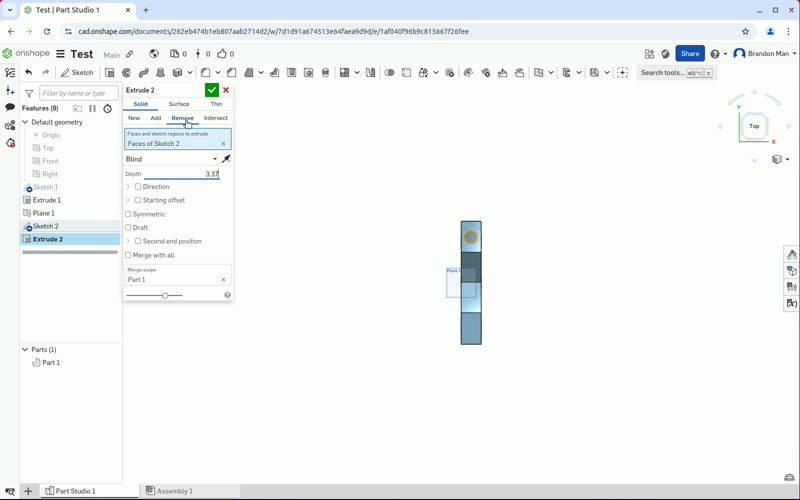
key(tab, 6)
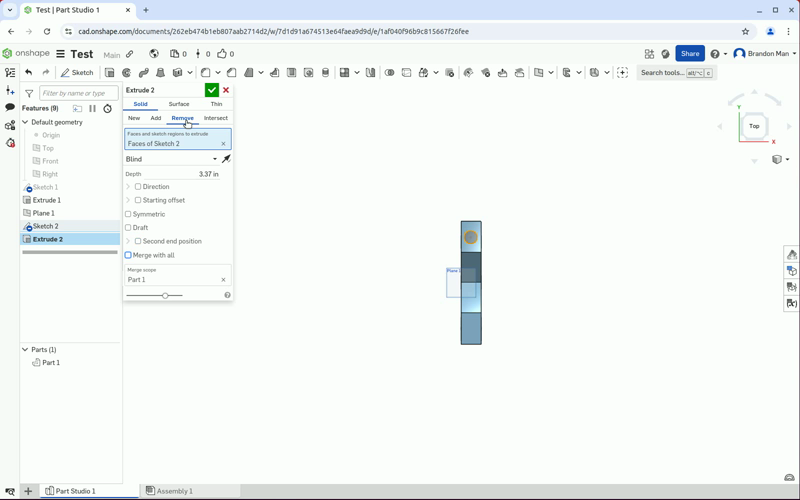
key(space)
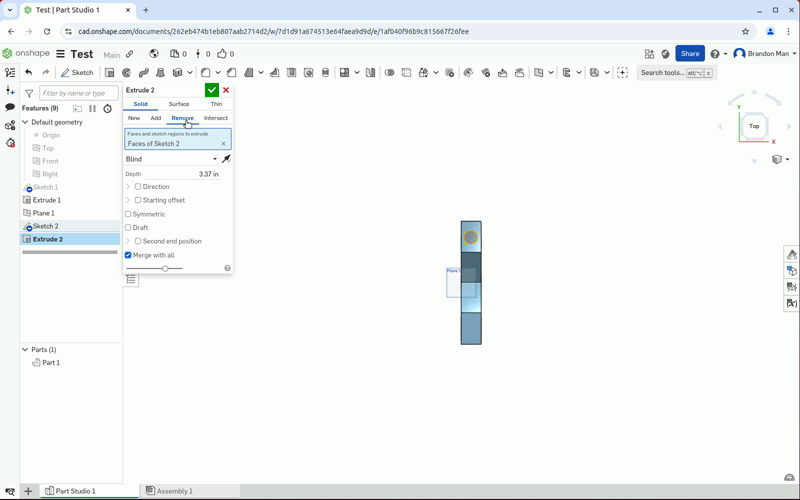
key(enter)
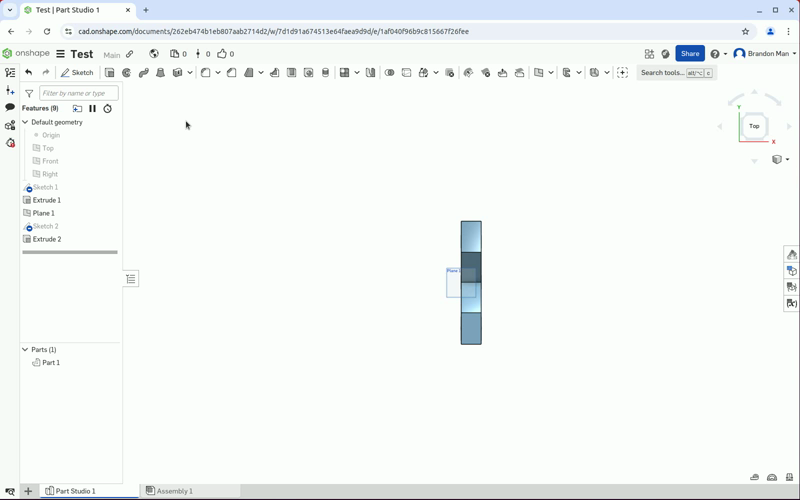
key(shift+h)
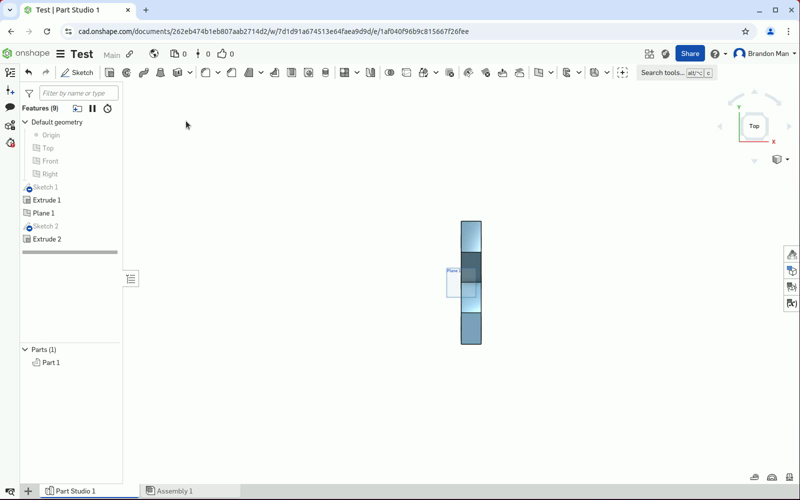
key(shift+h)
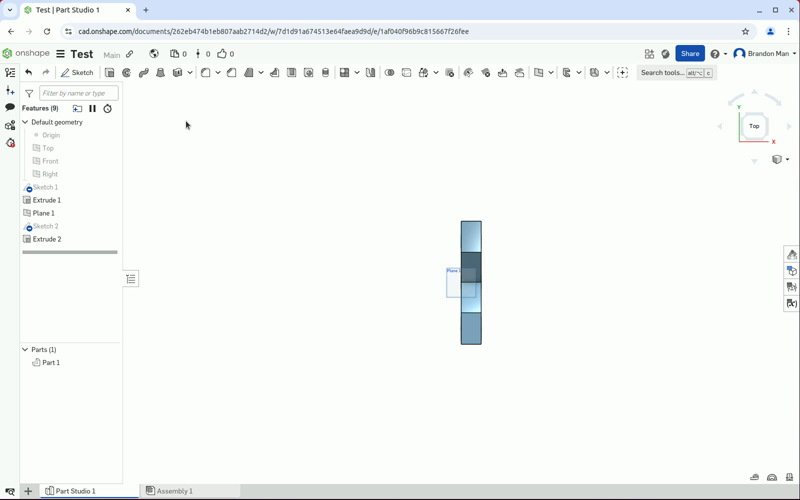
mouse_move(73, 189)
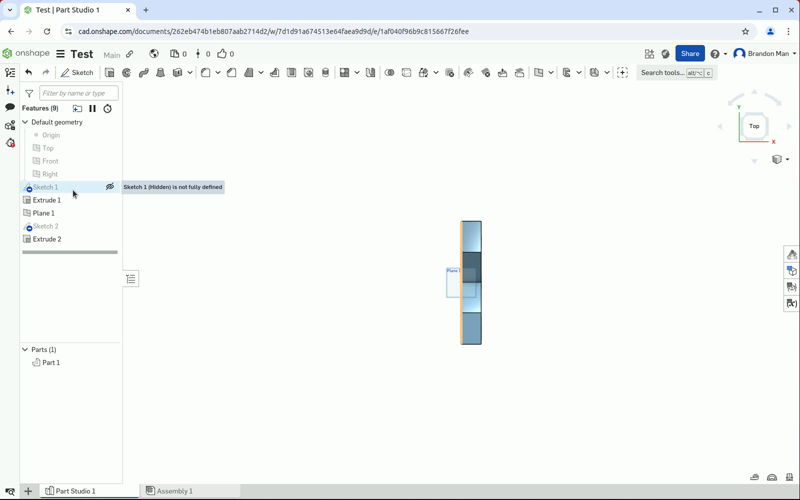
click(73, 189)
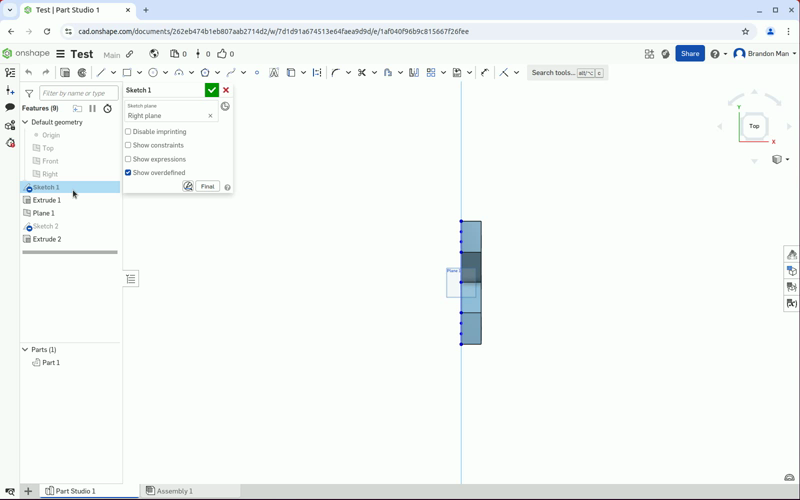
mouse_move(229, 92)
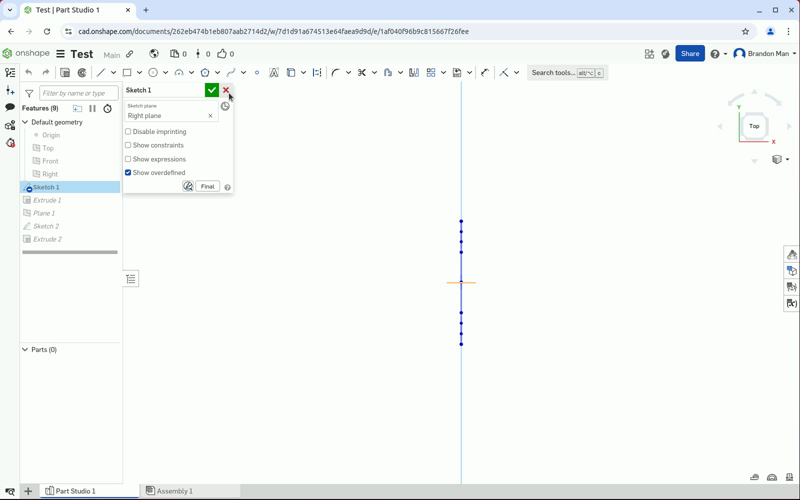
click(229, 92)
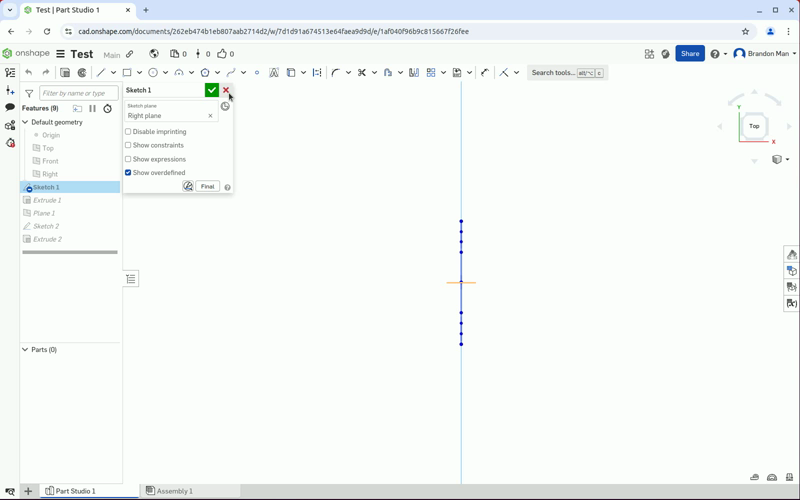
key(shift+s)
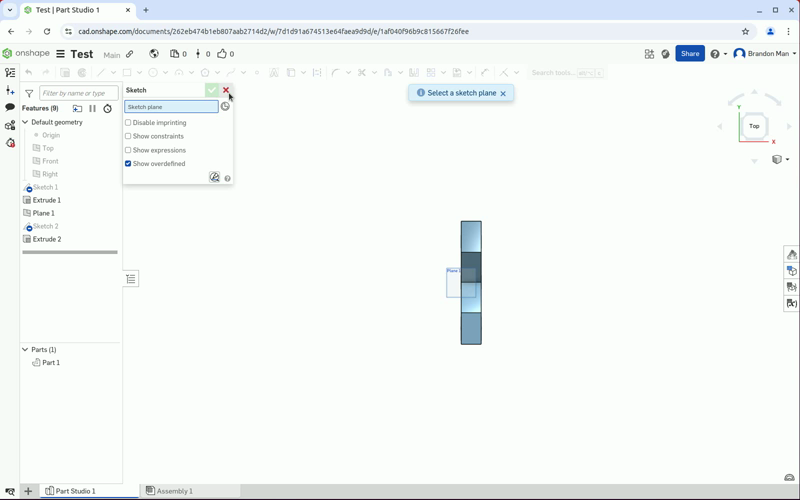
mouse_move(73, 215)
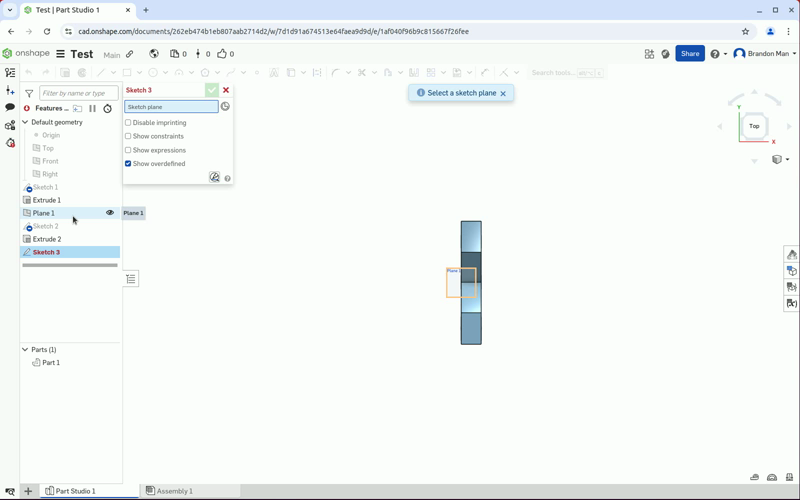
click(73, 215)
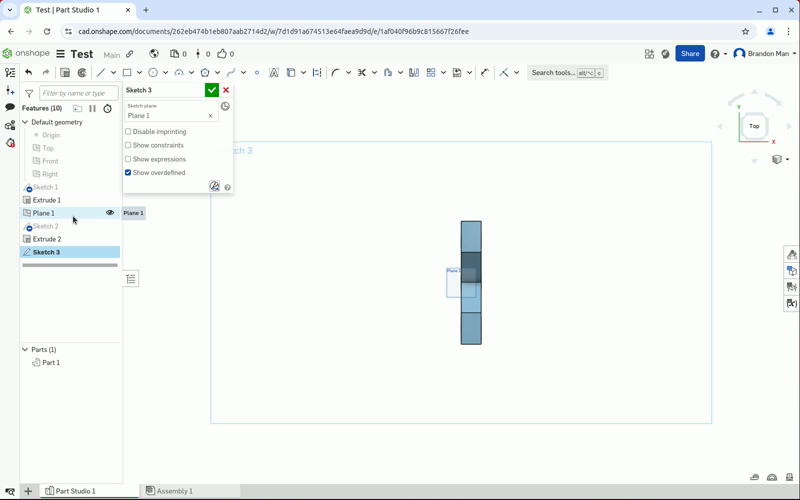
mouse_move(73, 352)
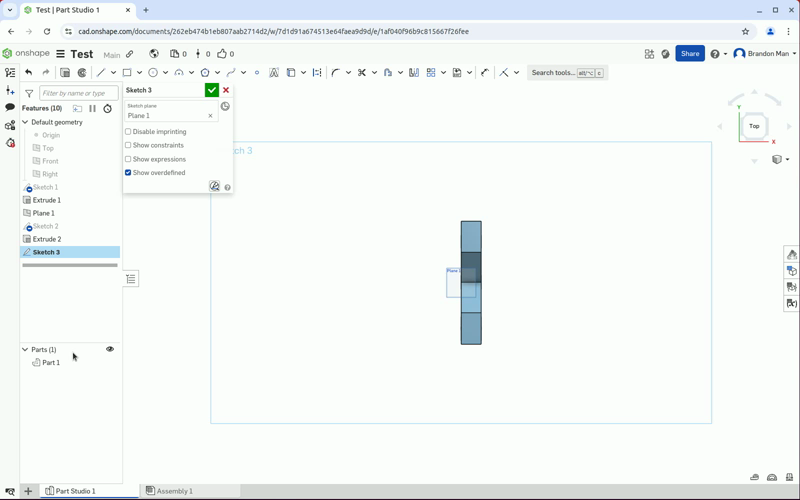
key(y)
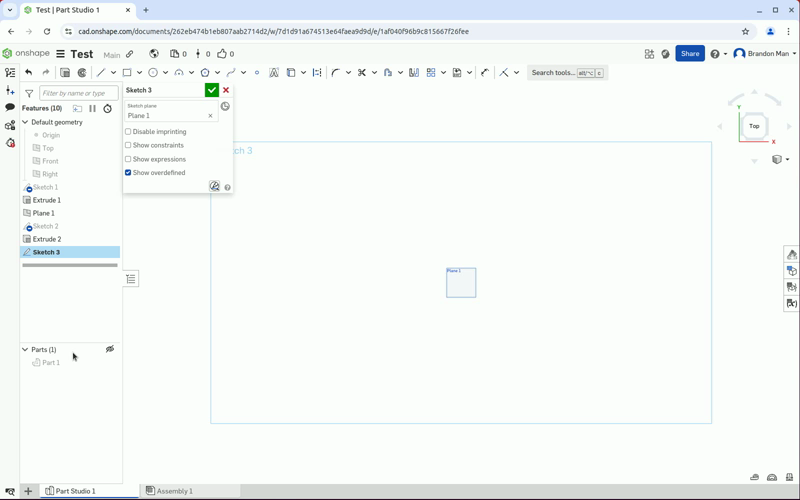
key(c)
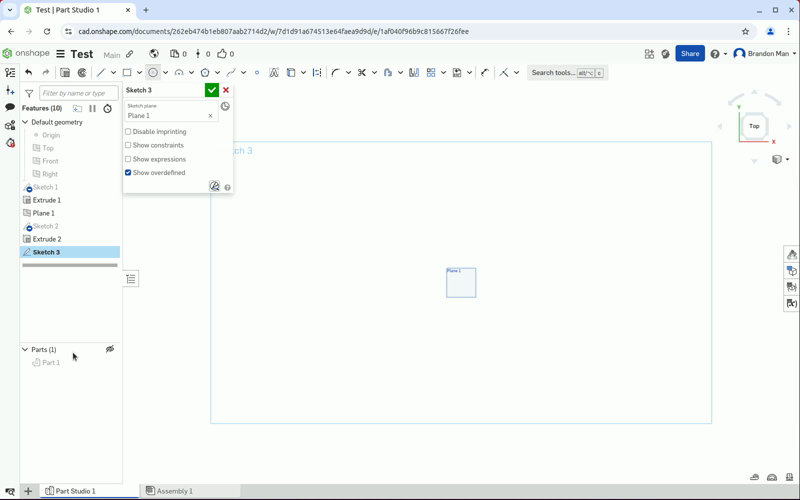
key_down(shift)
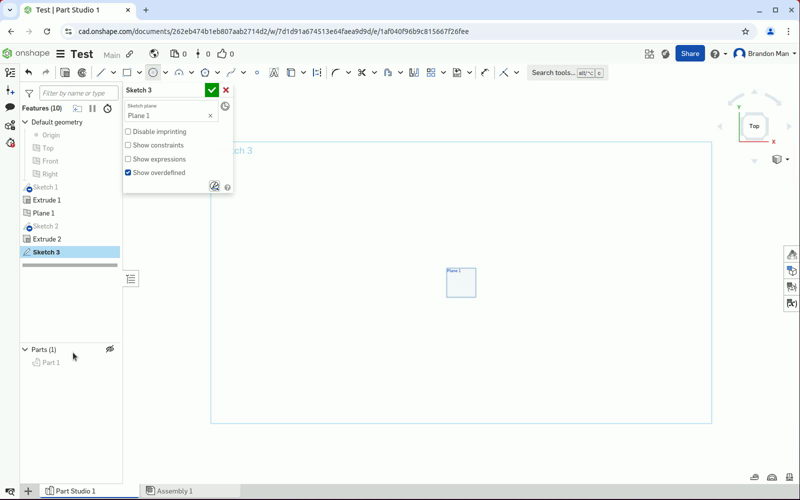
mouse_move(470, 328)
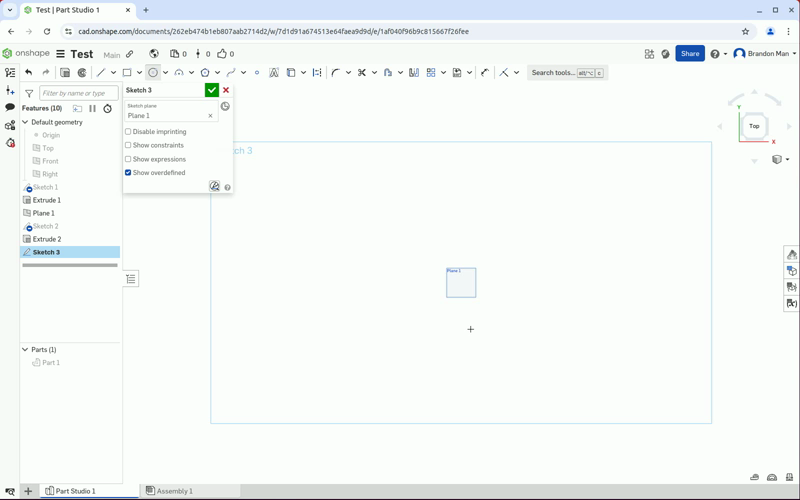
click(470, 328)
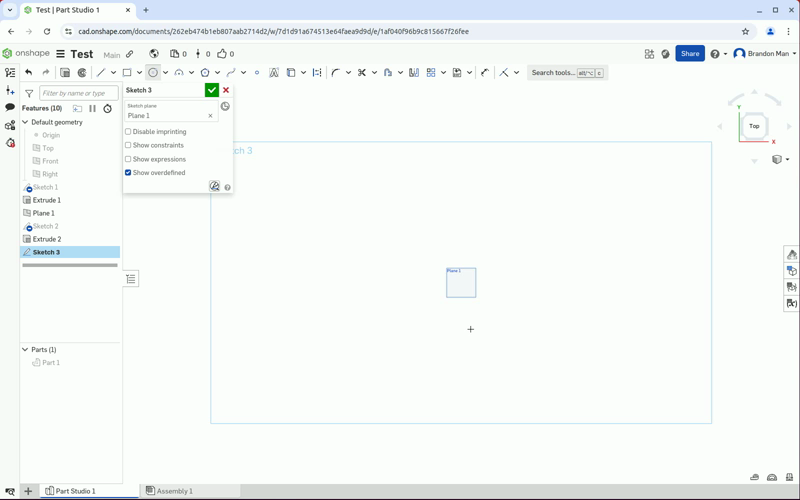
key_up(shift)
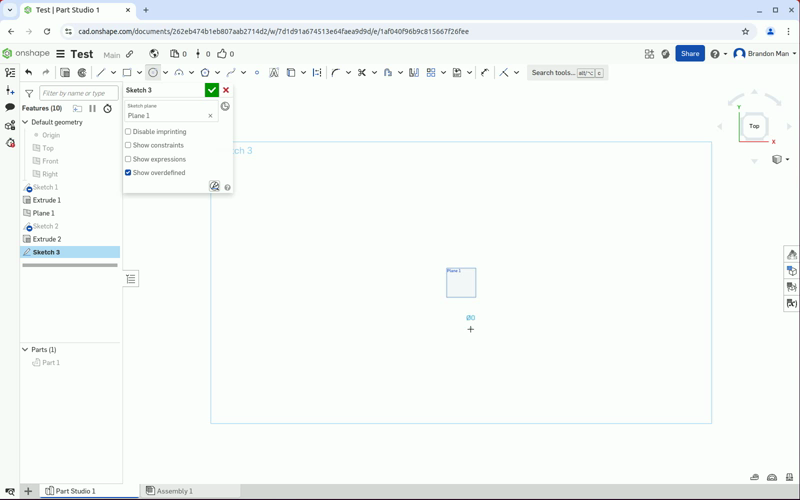
mouse_move(477, 328)
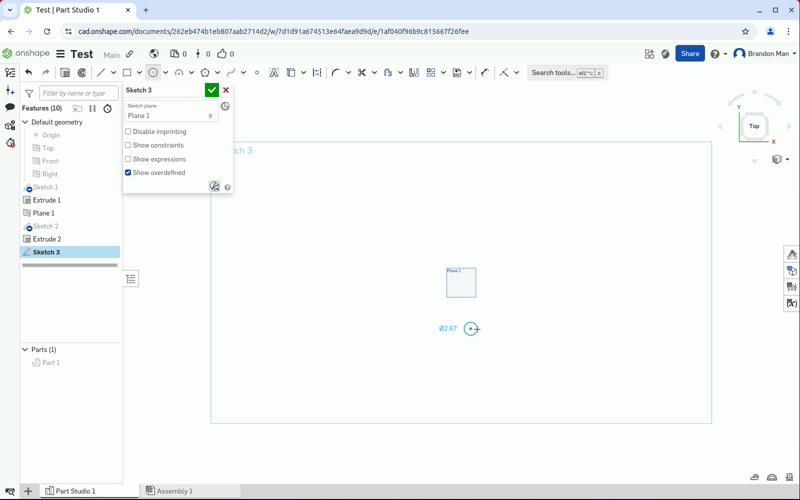
click(477, 328)
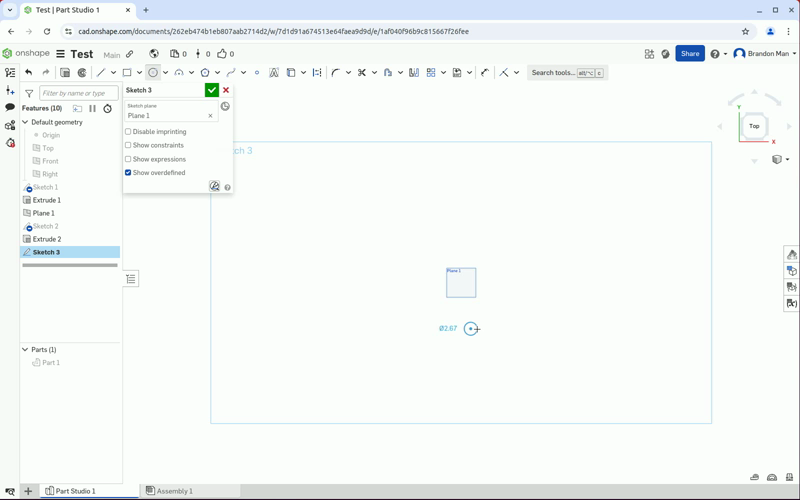
key(esc)
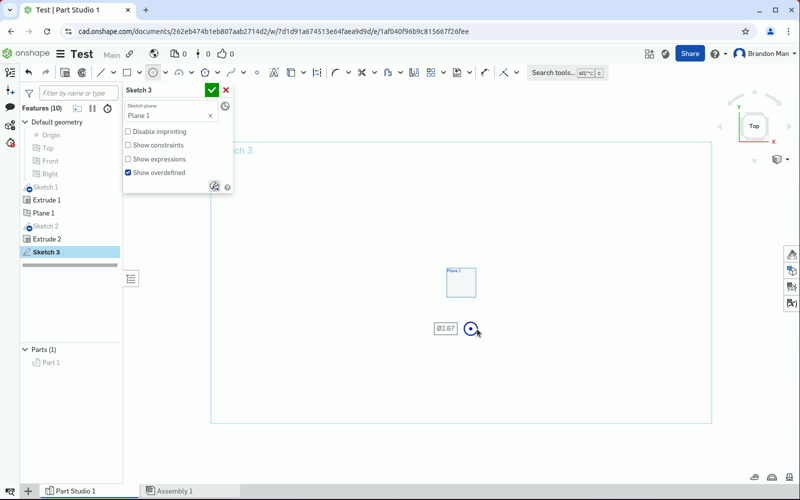
mouse_move(474, 331)
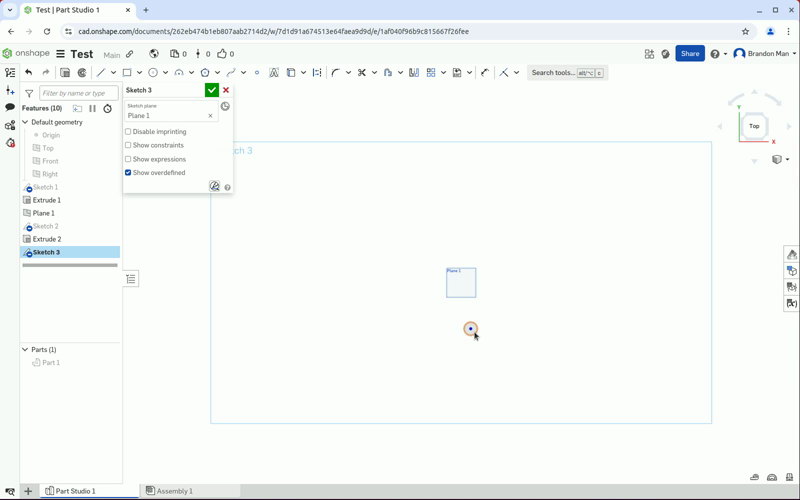
scroll(6)
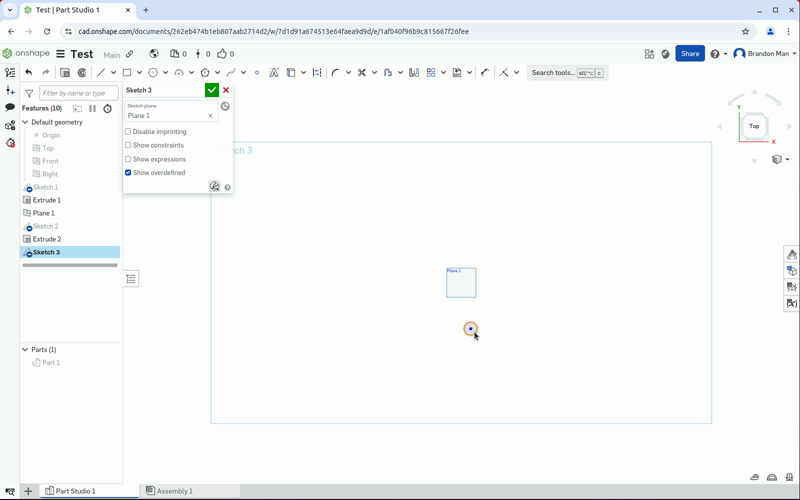
scroll(6)
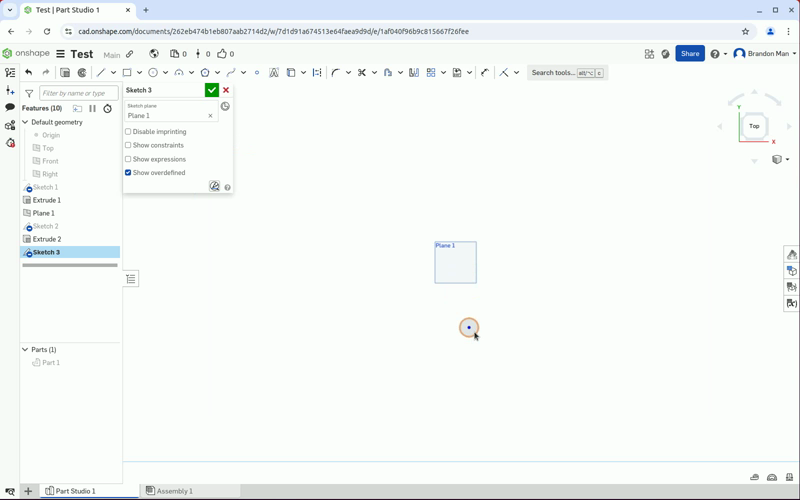
scroll(6)
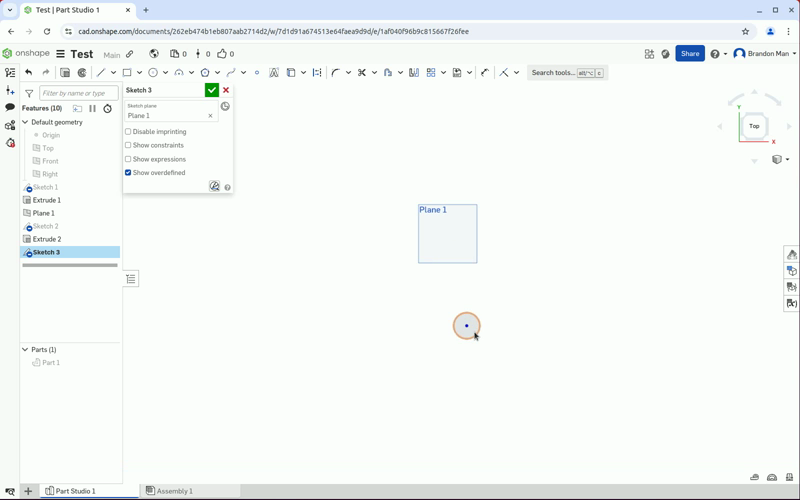
scroll(6)
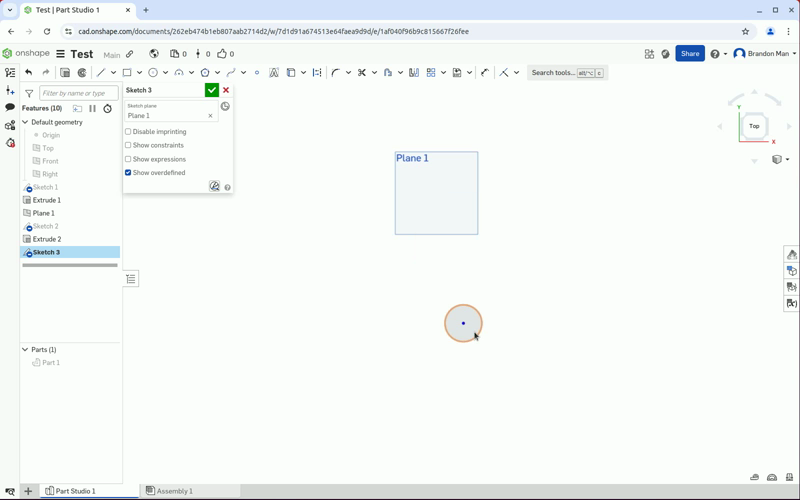
scroll(6)
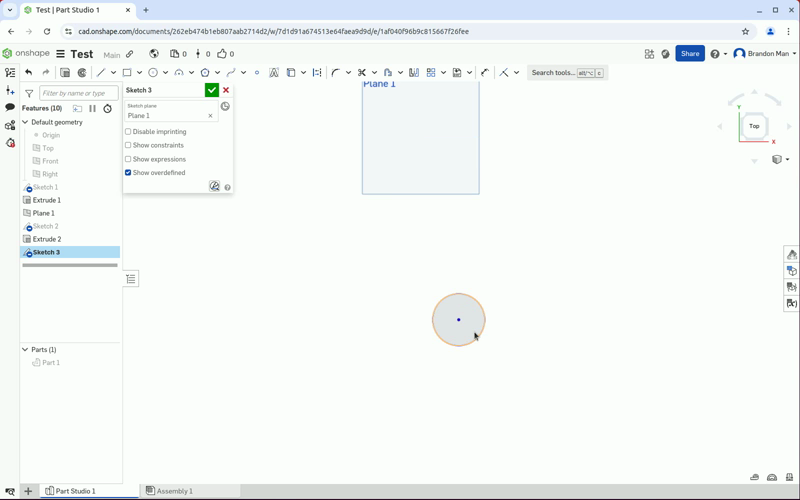
scroll(6)
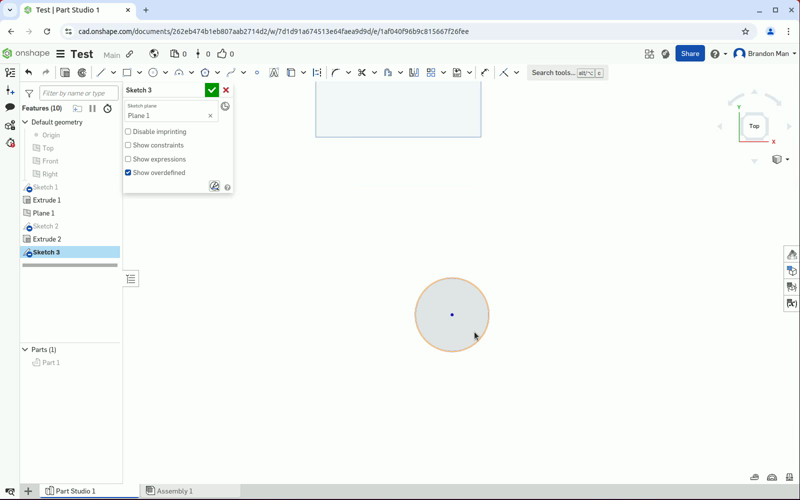
scroll(6)
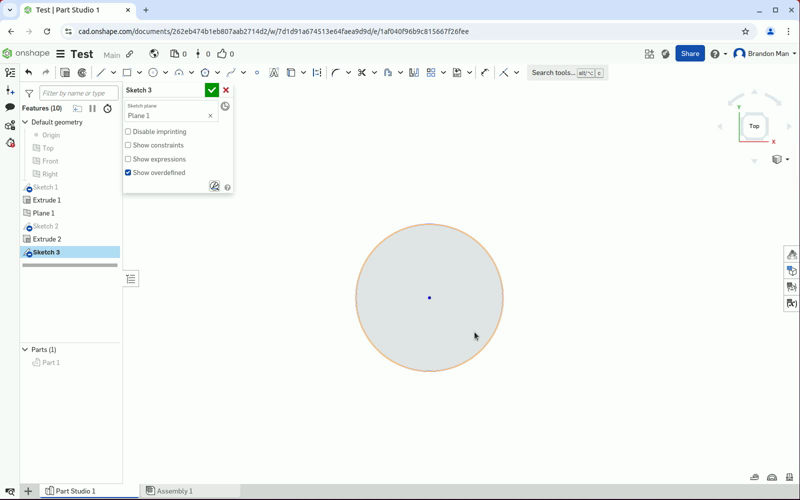
click(474, 331)
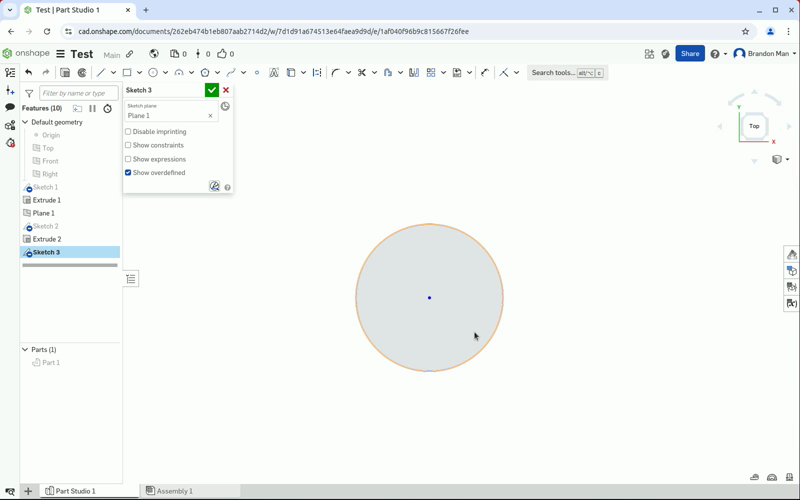
scroll(-6)
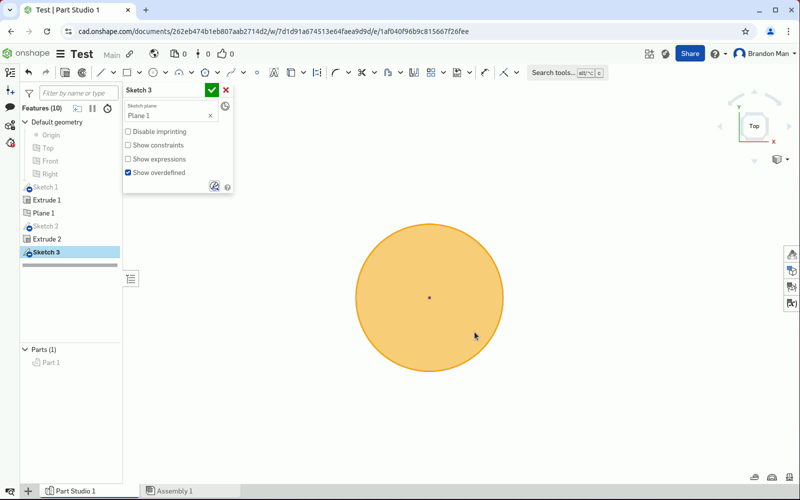
scroll(-6)
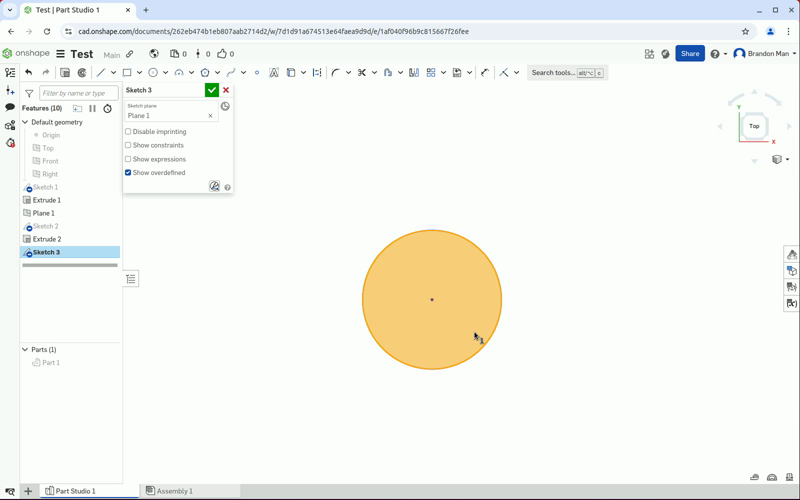
scroll(-6)
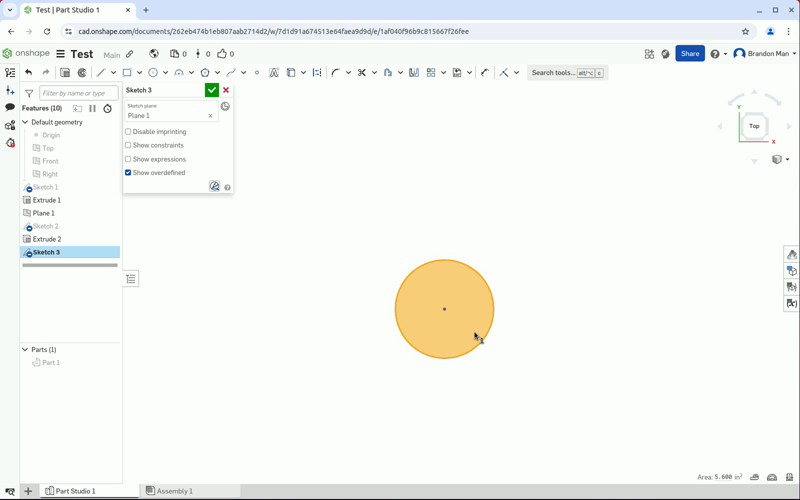
scroll(-6)
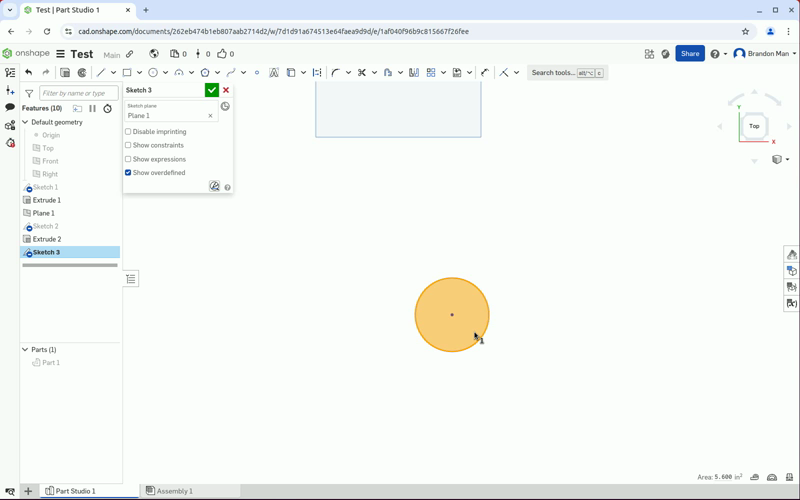
scroll(-6)
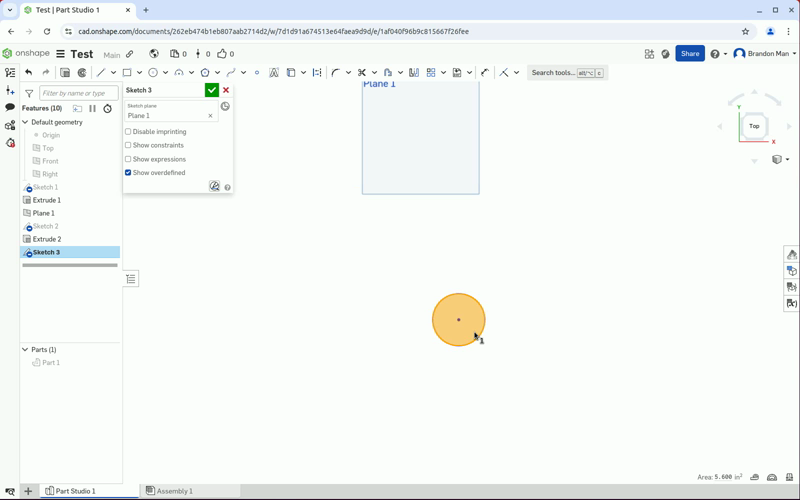
scroll(-6)
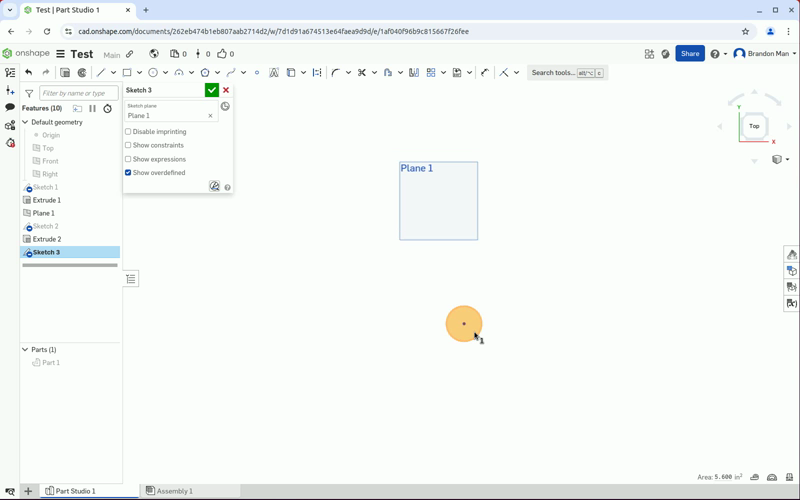
scroll(-6)
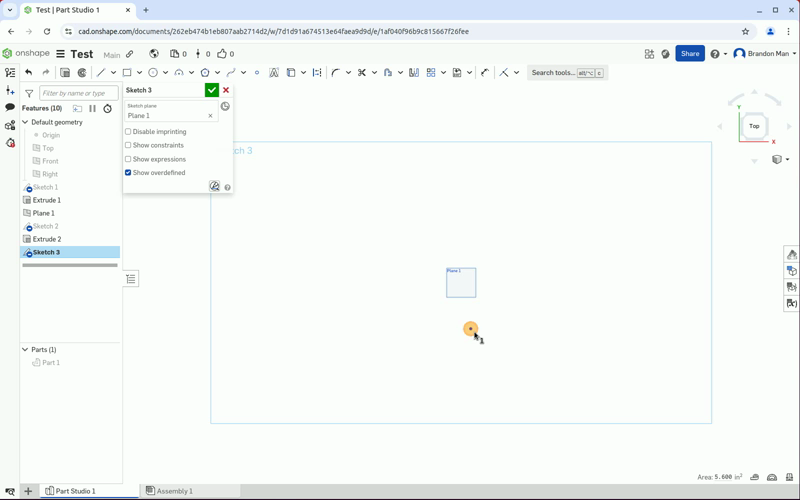
mouse_move(73, 352)
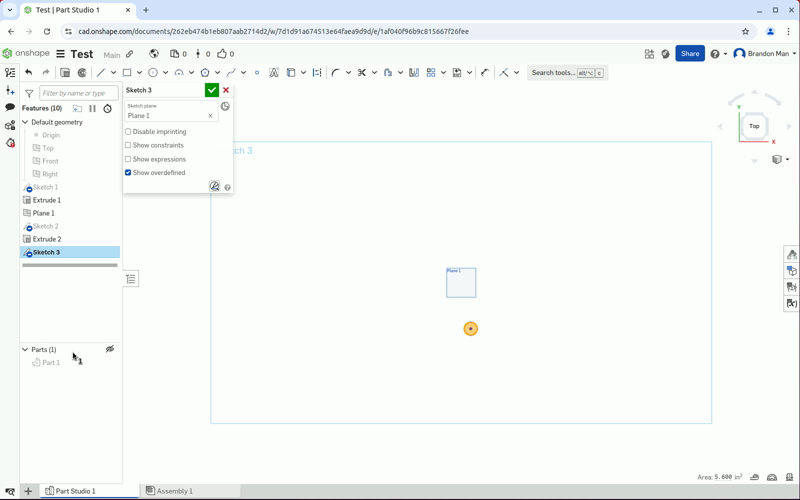
key(shift+y)
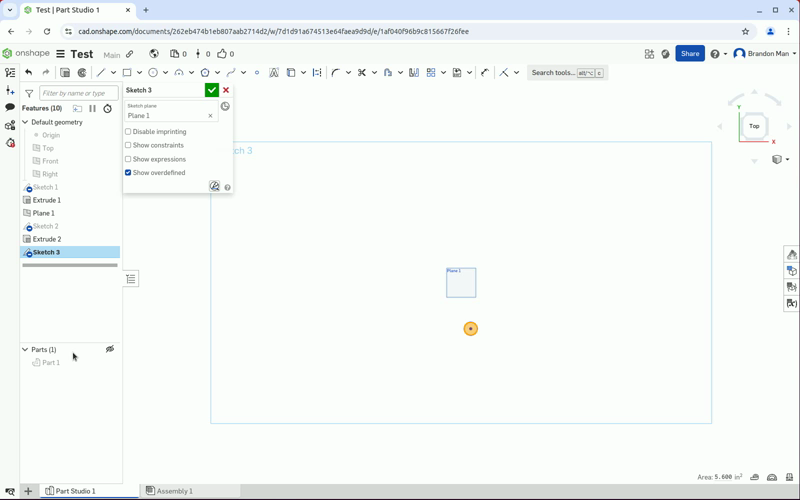
key(shift+e)
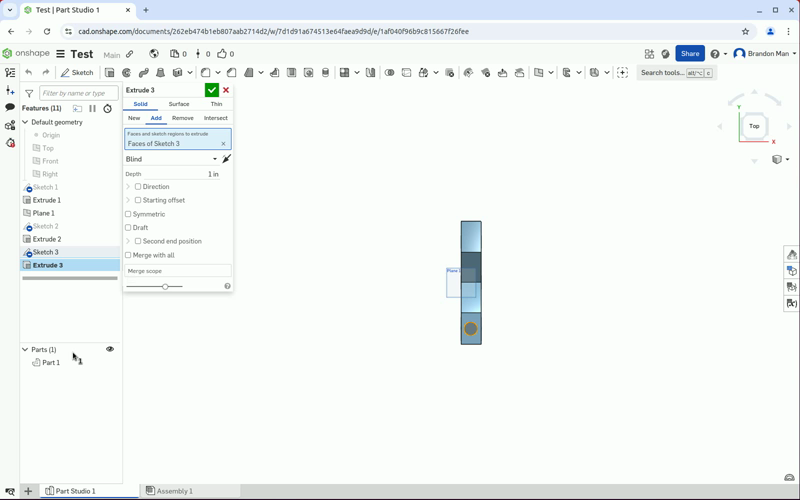
mouse_move(143, 106)
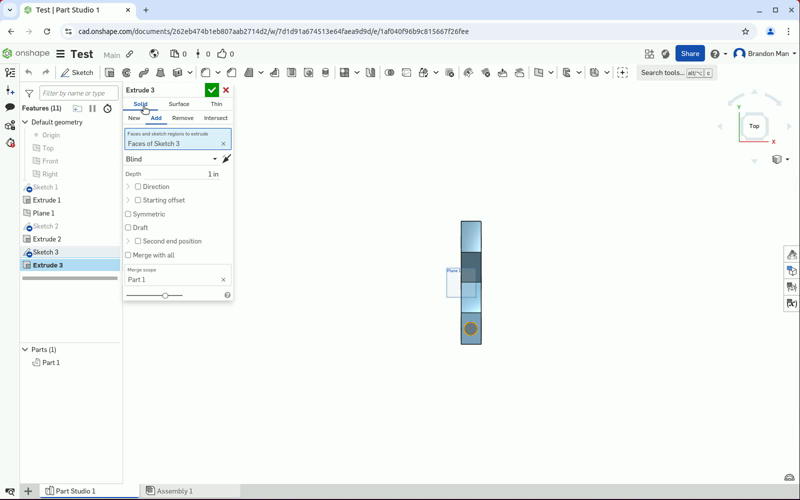
click(143, 106)
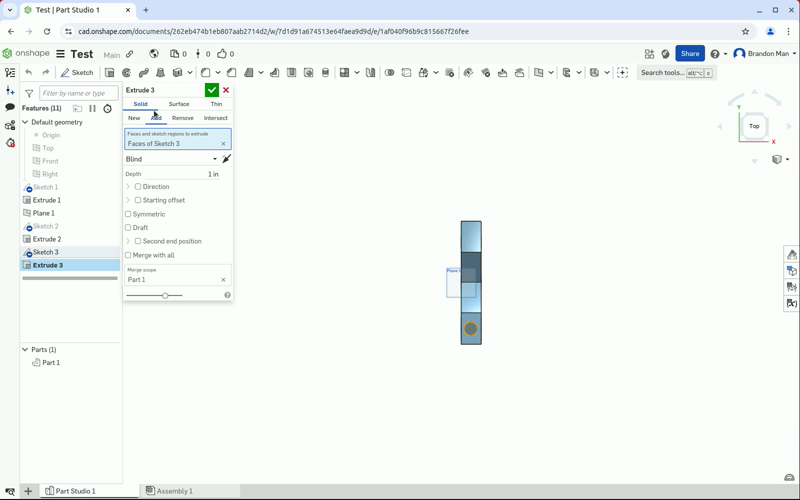
mouse_move(186, 120)
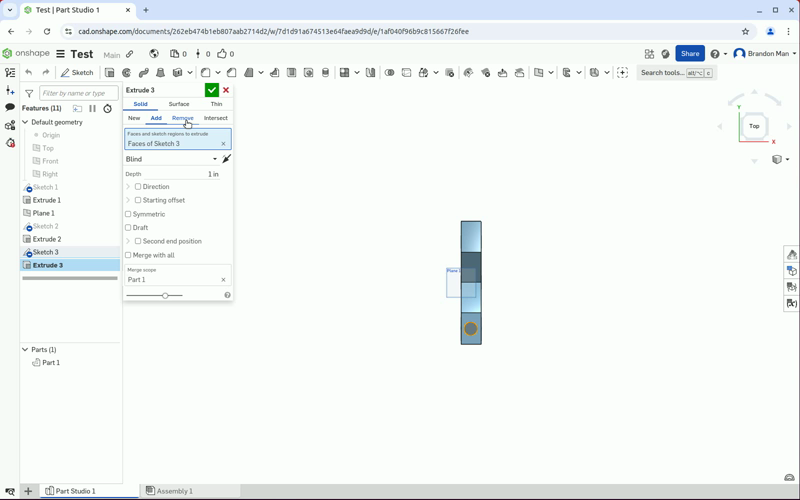
click(186, 120)
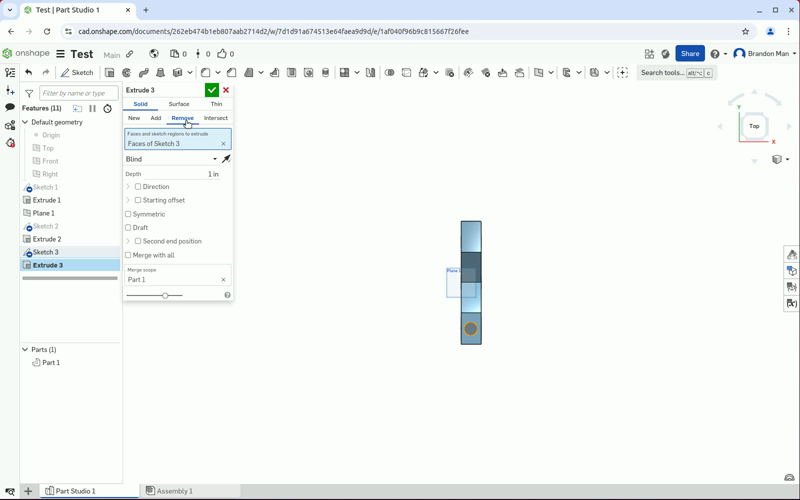
key(tab, 4)
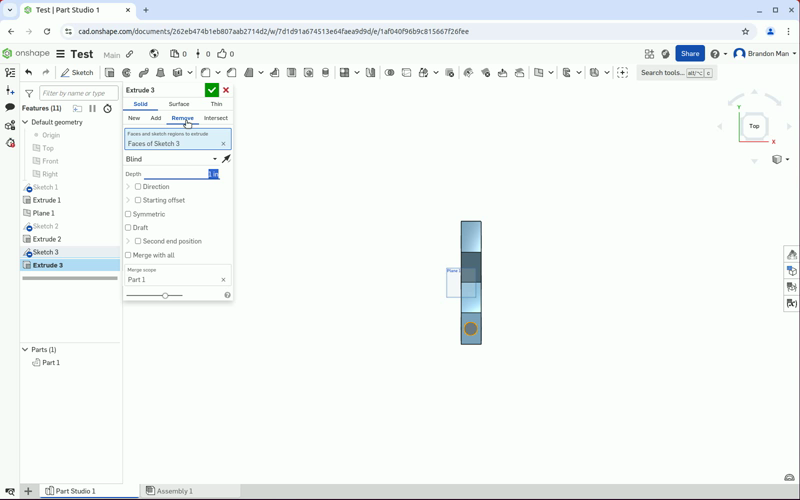
text(3.37)
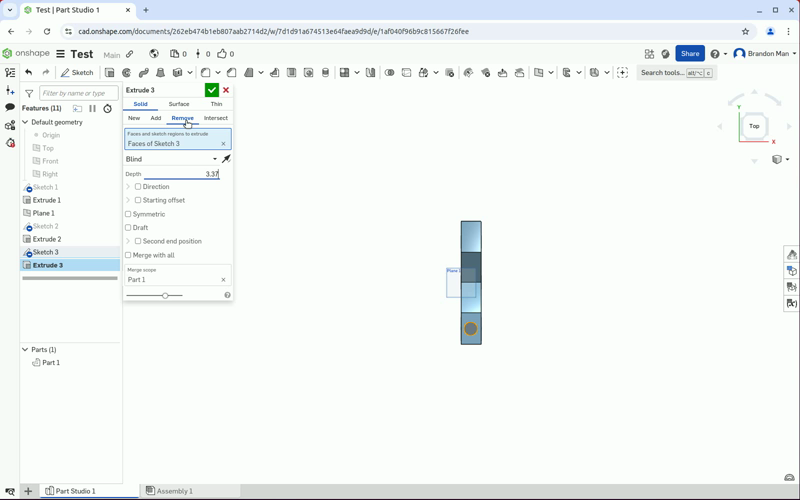
key(tab, 6)
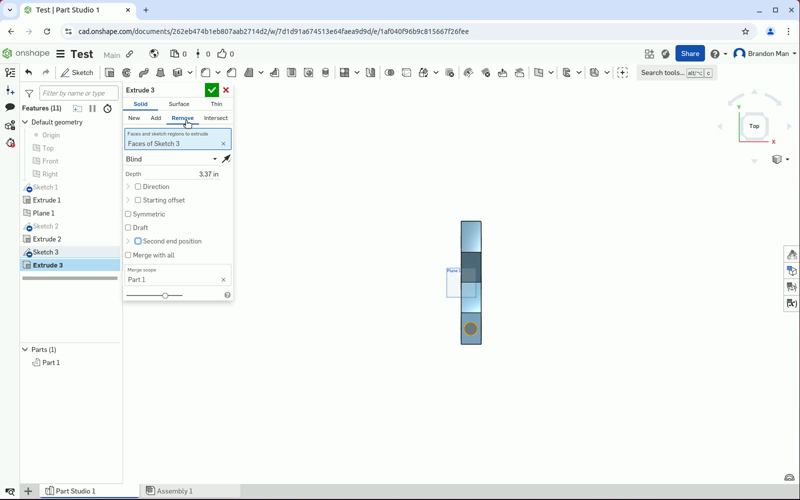
key(space)
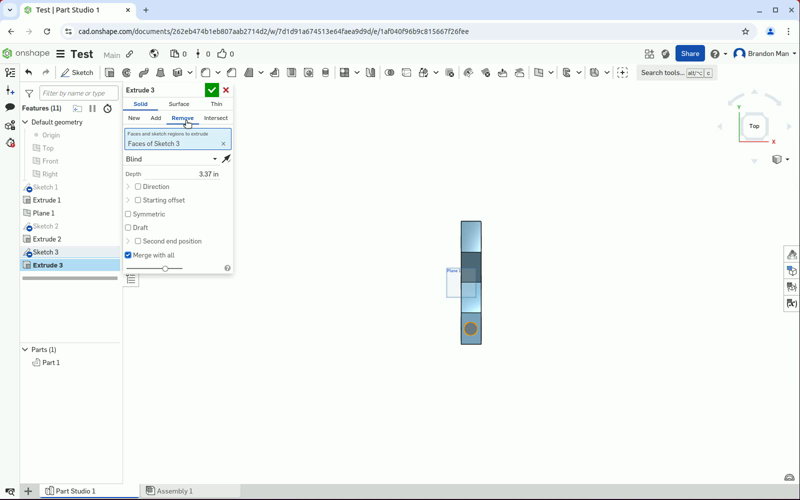
key(enter)
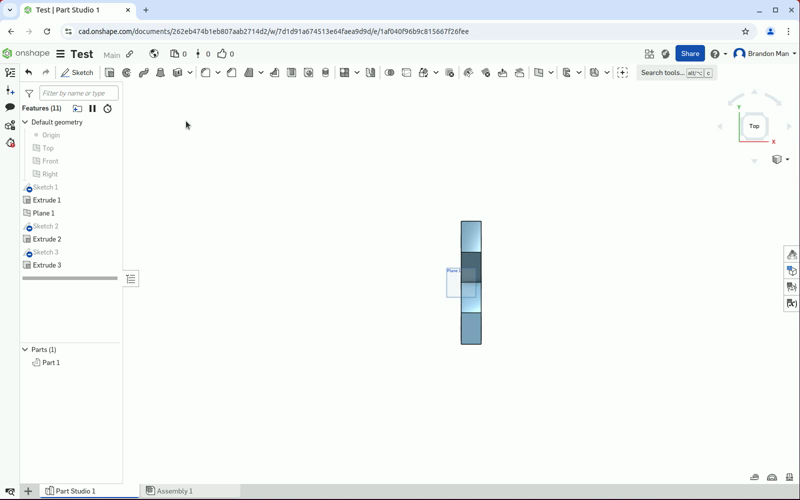
key(shift+h)
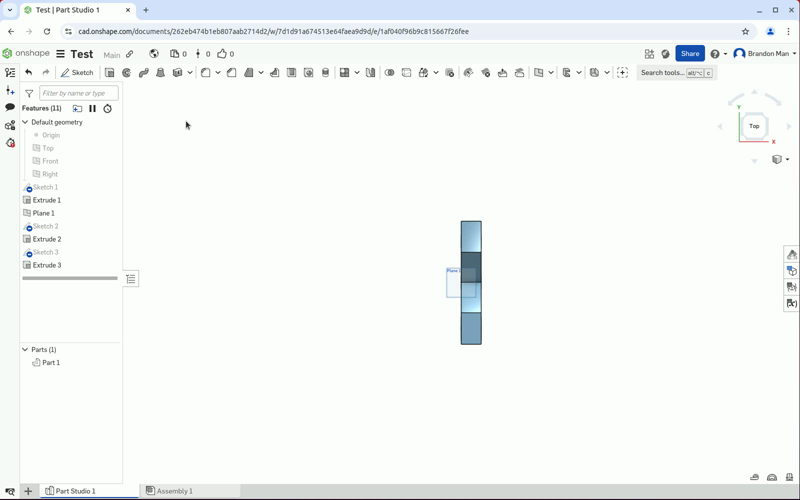
key(shift+h)
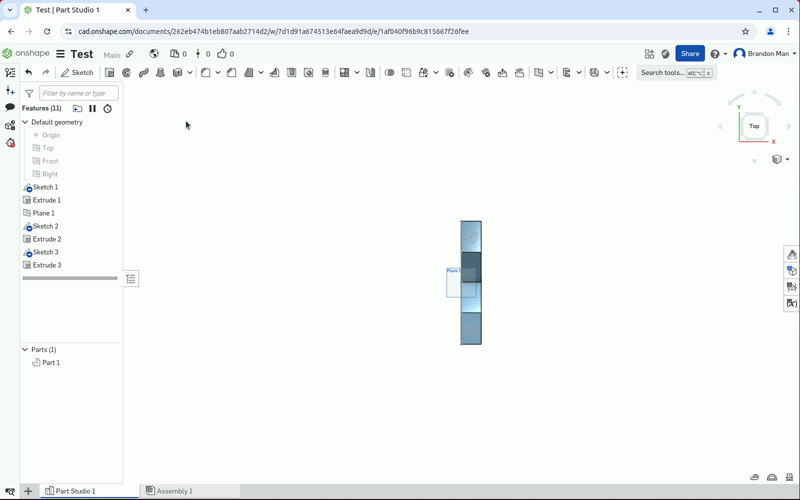
key(shift+7)
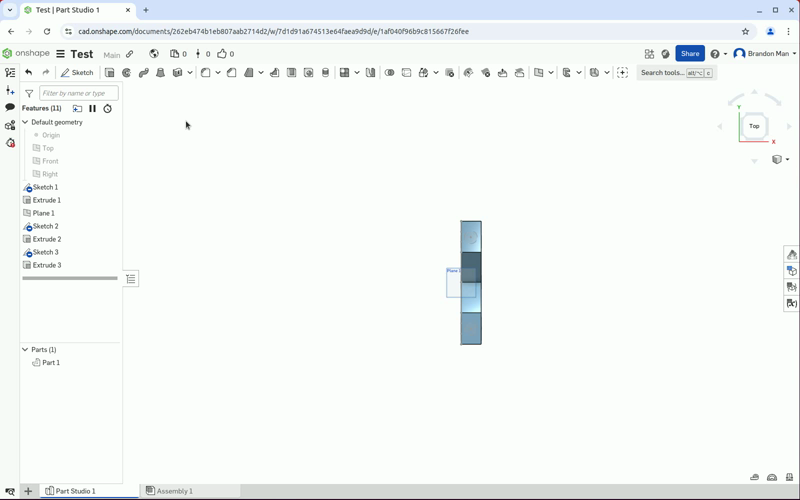
key(up, 3)
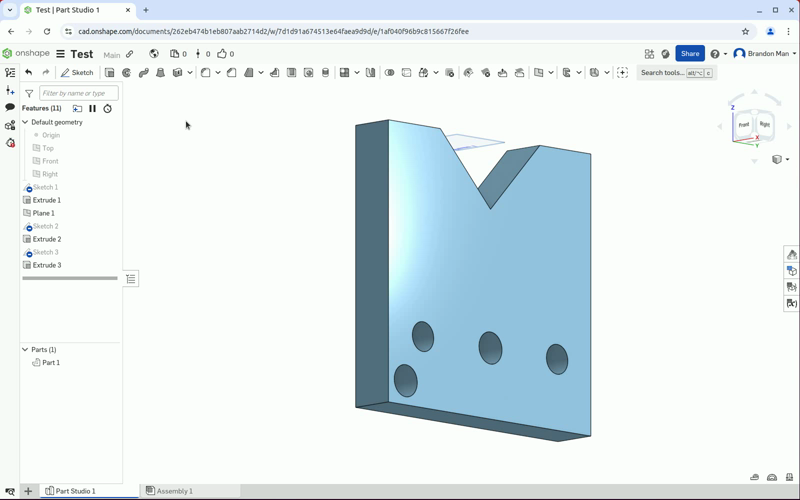
key(left, 3)
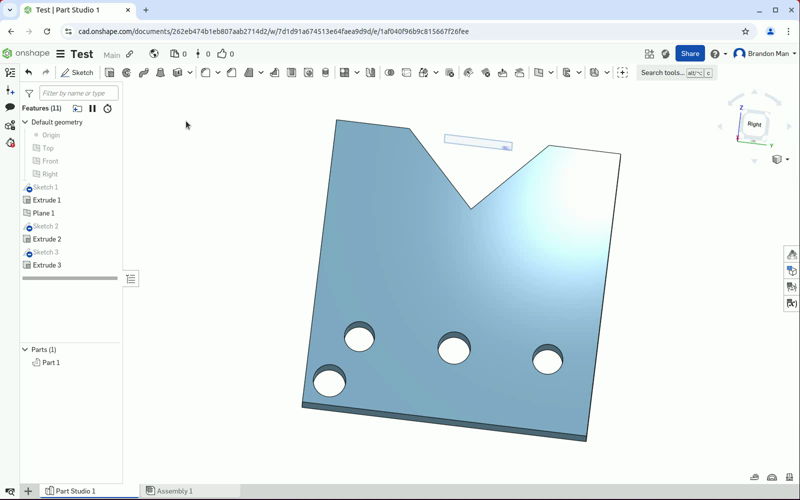
key(right, 3)
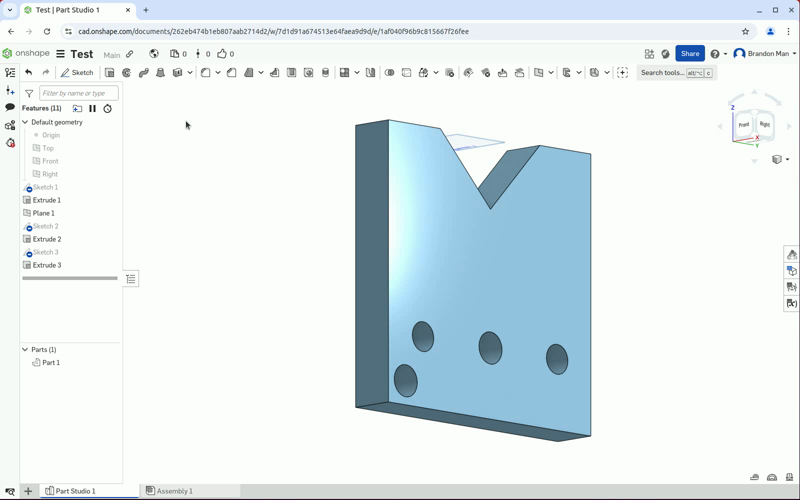
key(down, 3)
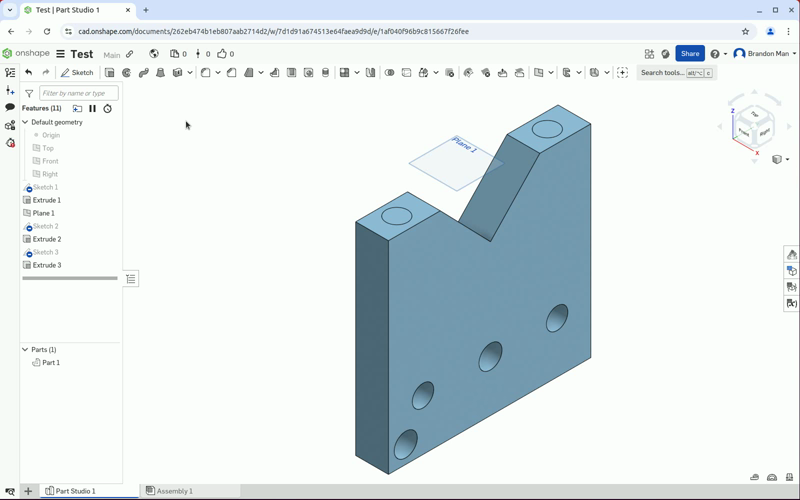
mouse_move(73, 189)
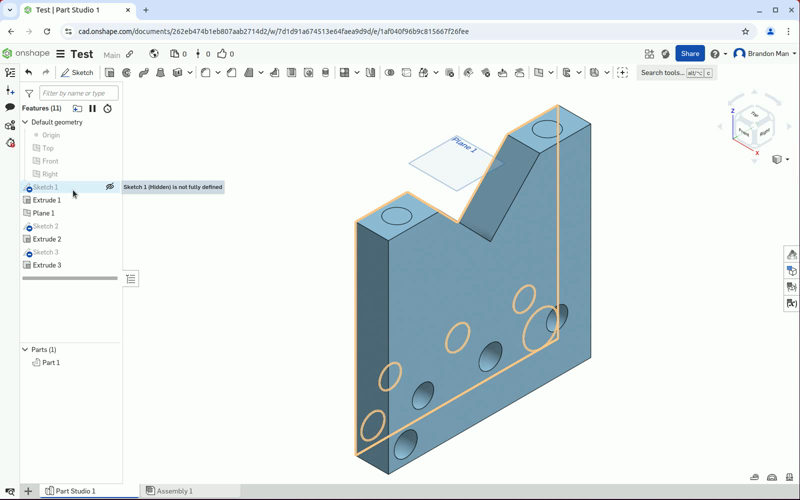
click(73, 189)